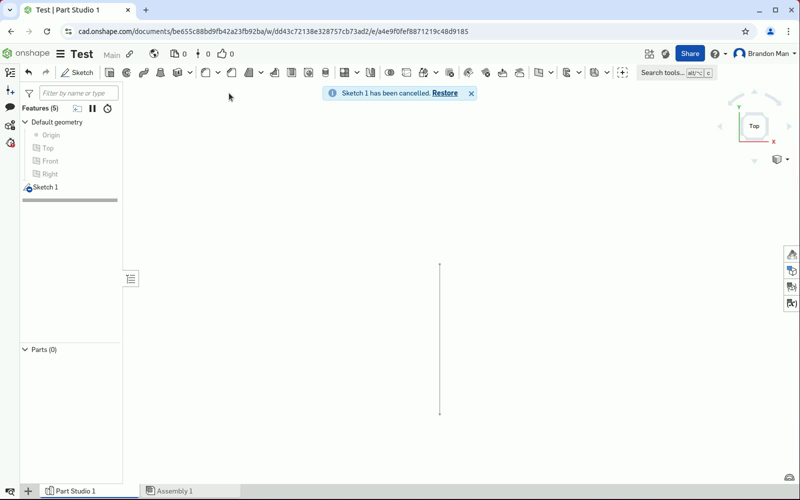
key(shift+h)
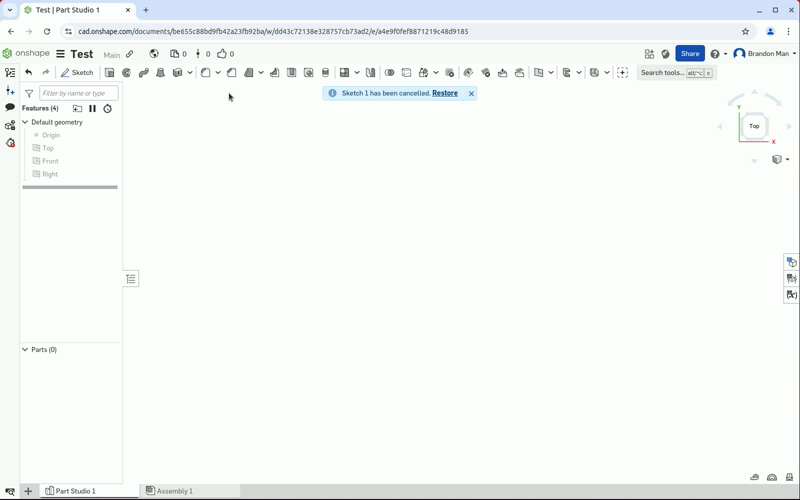
mouse_move(73, 352)
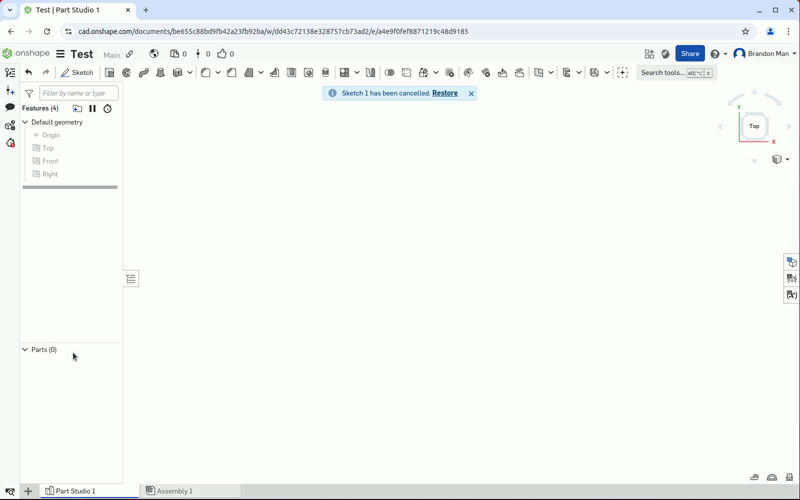
key(y)
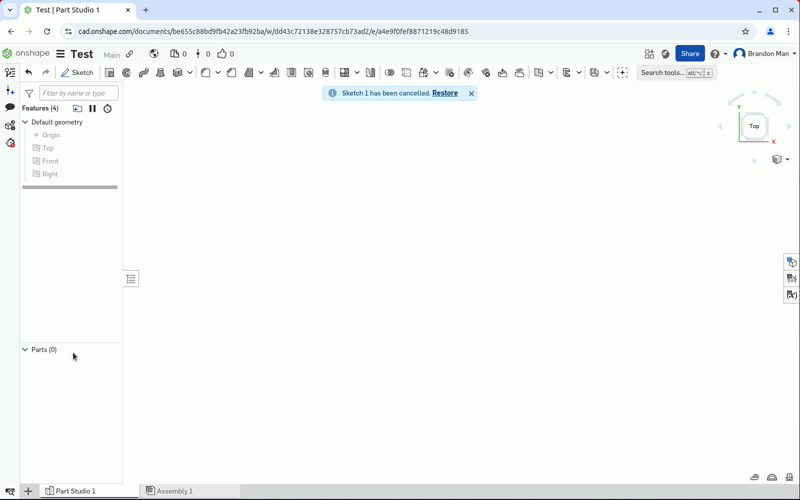
key(shift+p)
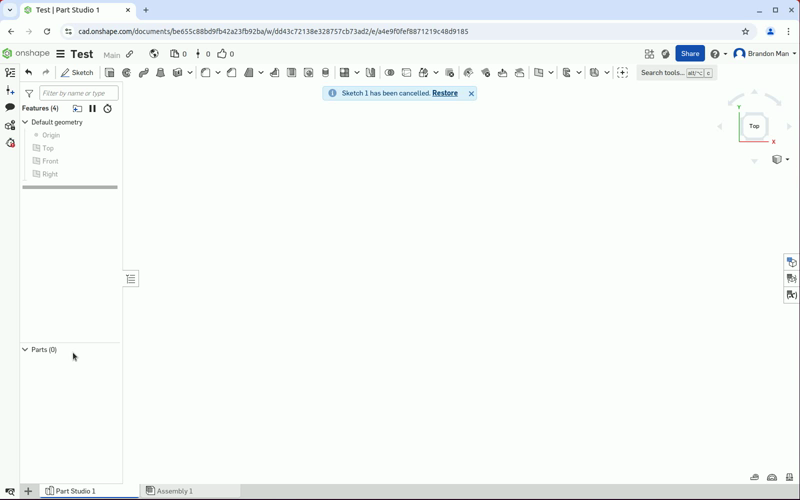
key(space)
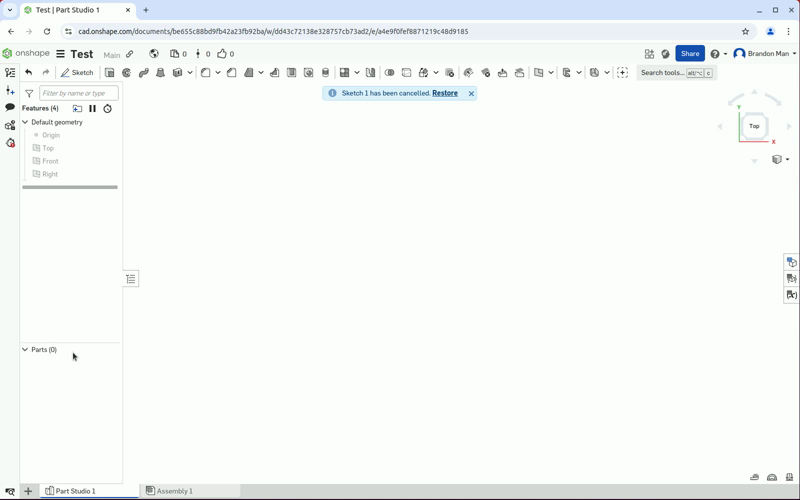
key_down(shift)
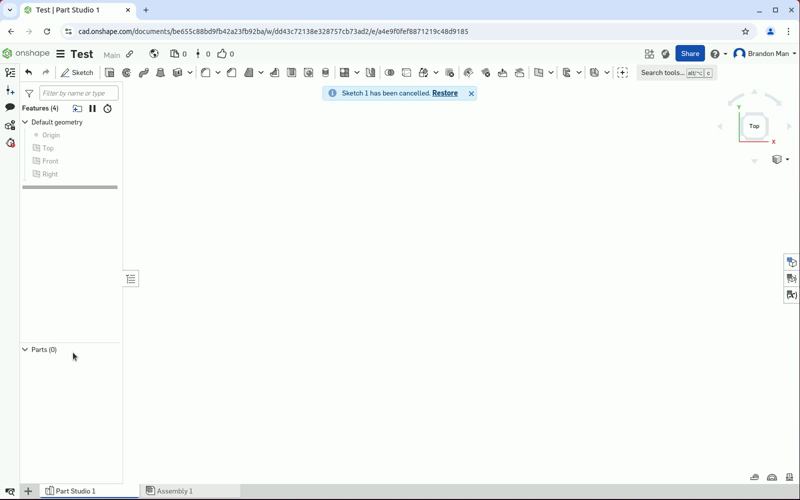
key(up)
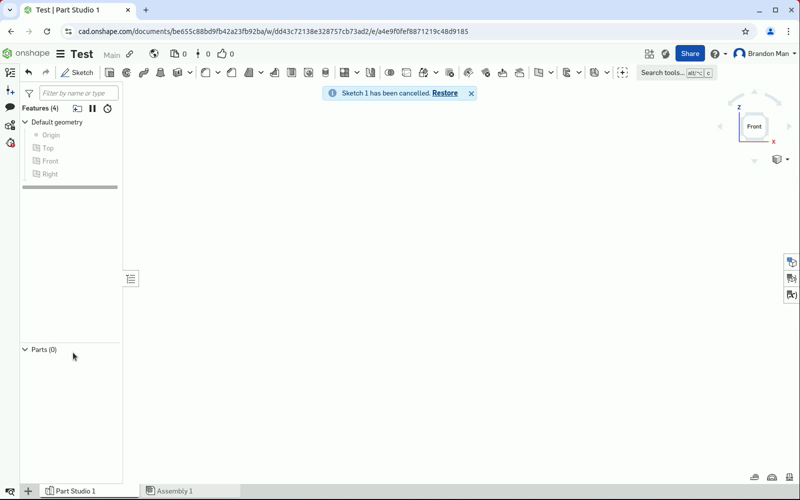
key_up(shift)
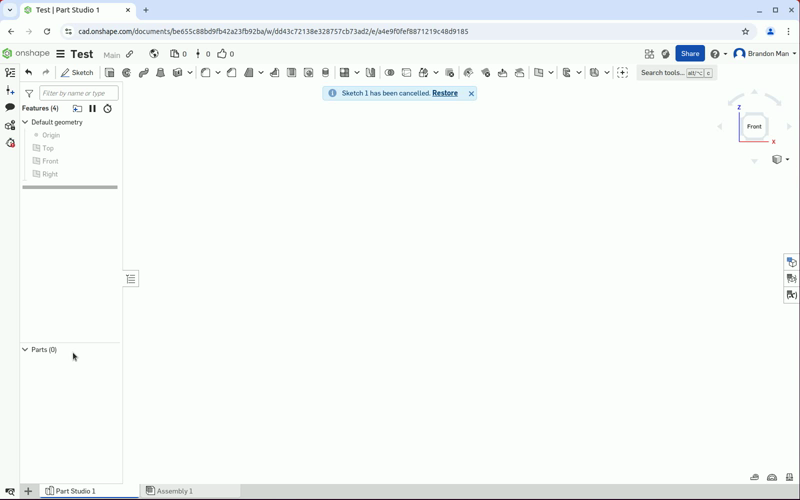
mouse_move(73, 352)
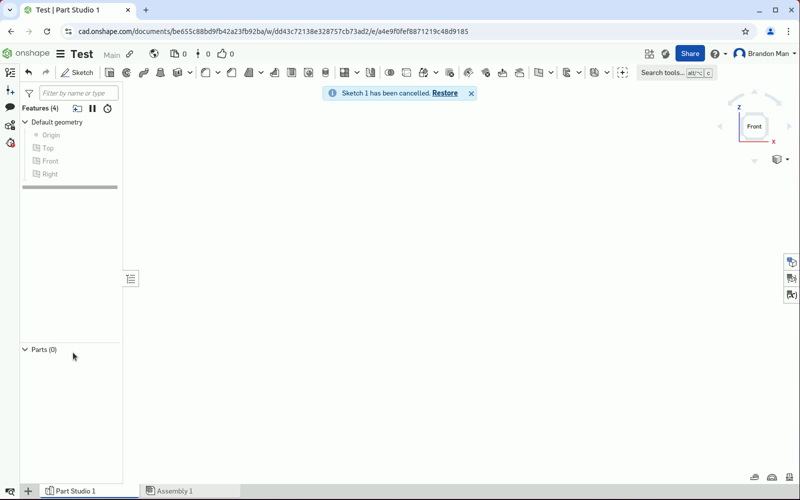
key(shift+y)
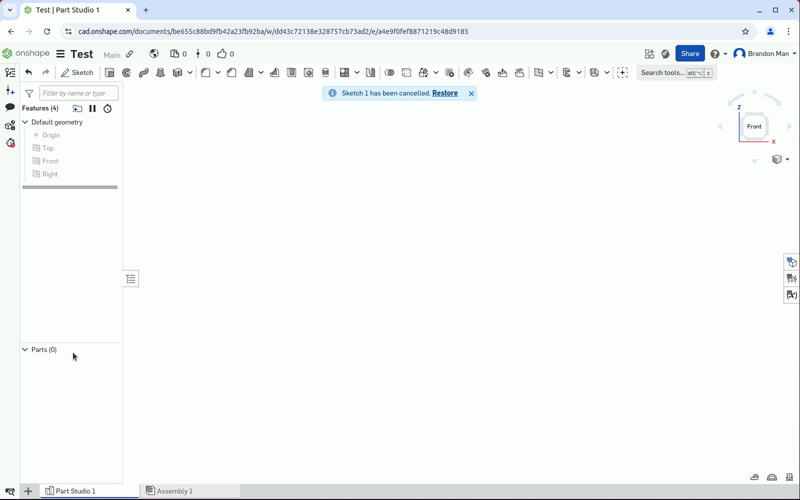
key(shift+s)
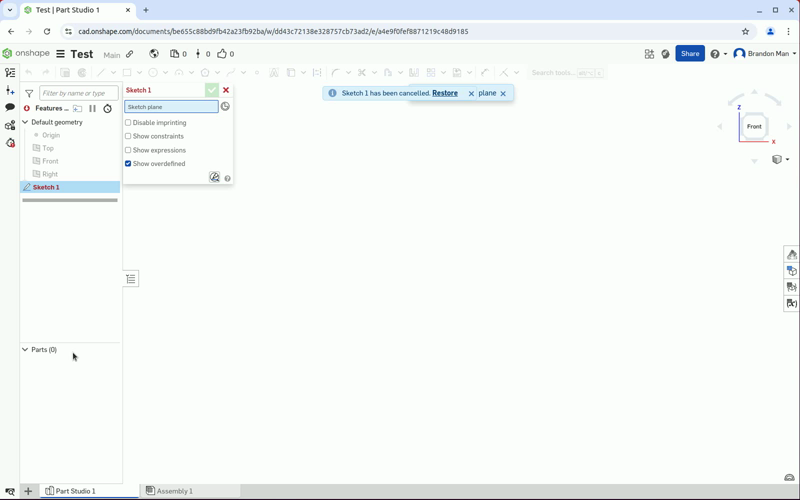
mouse_move(73, 163)
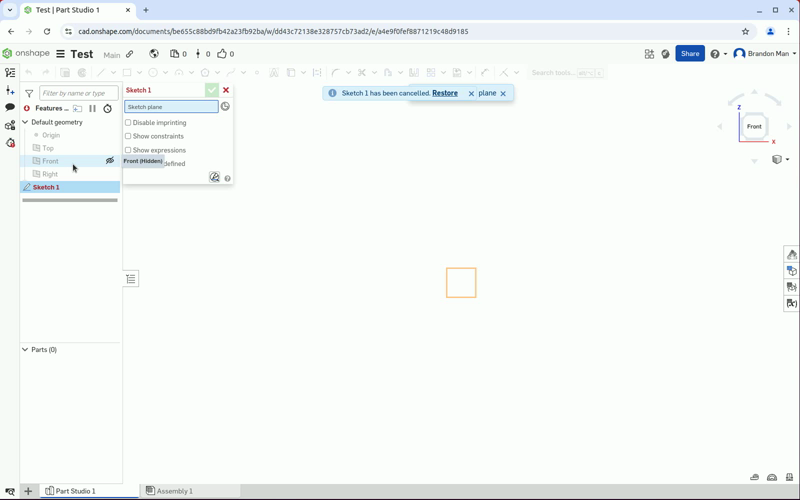
click(73, 163)
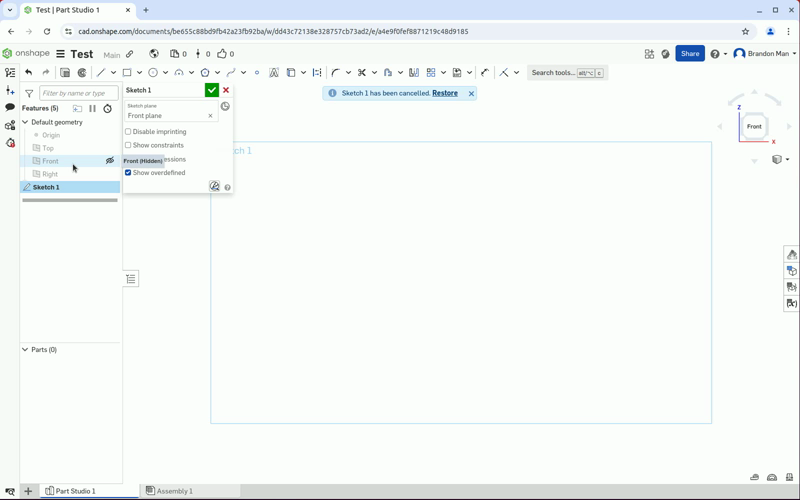
mouse_move(73, 352)
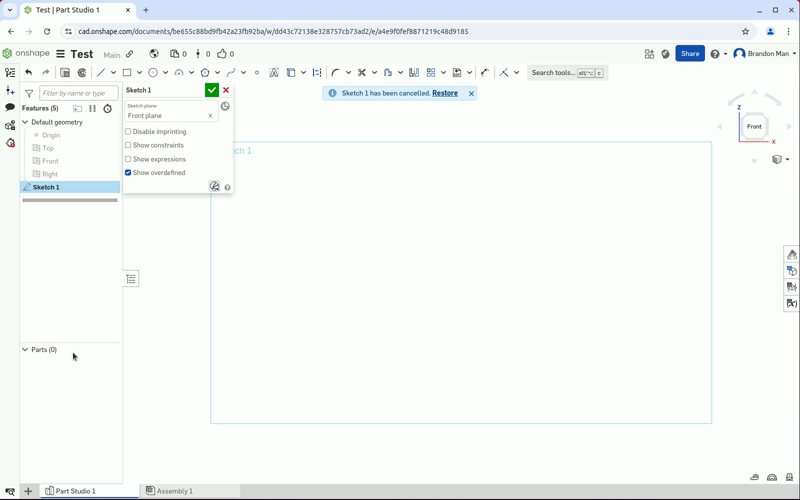
key(y)
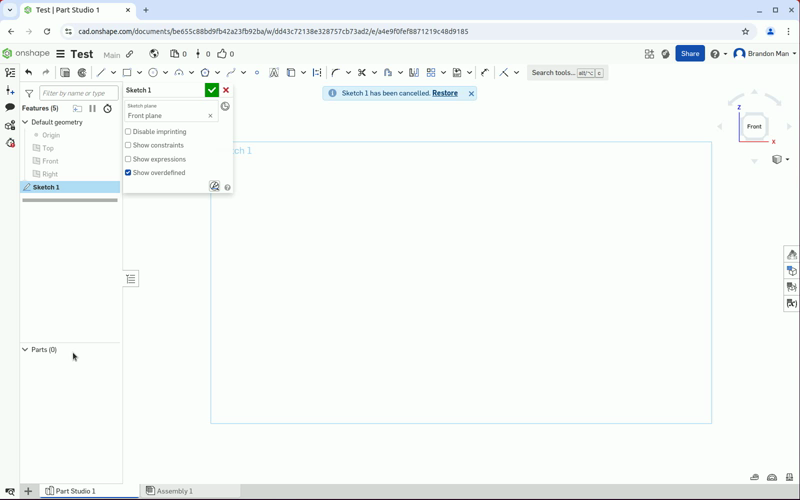
key(l)
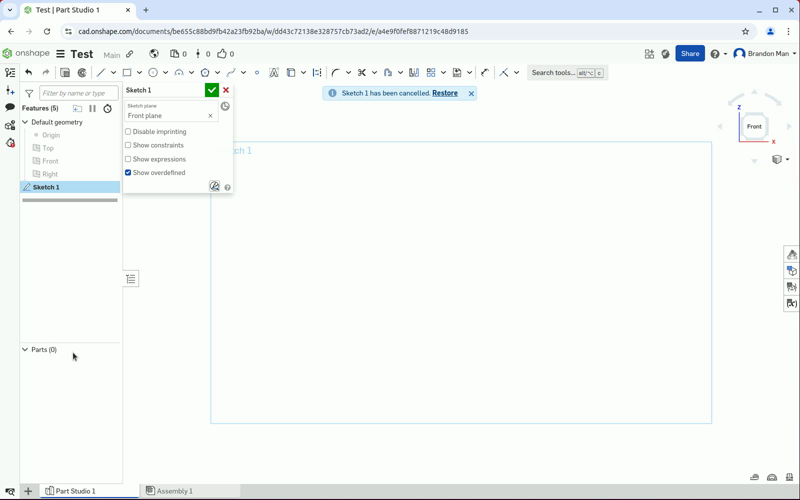
key_down(shift)
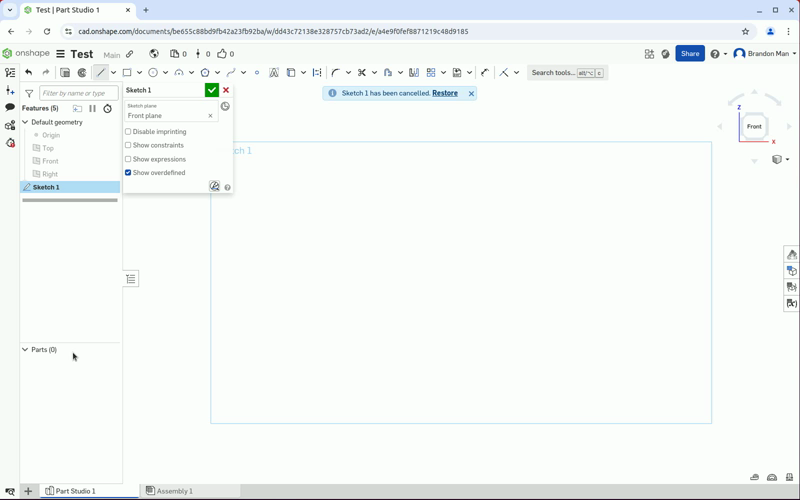
mouse_move(460, 282)
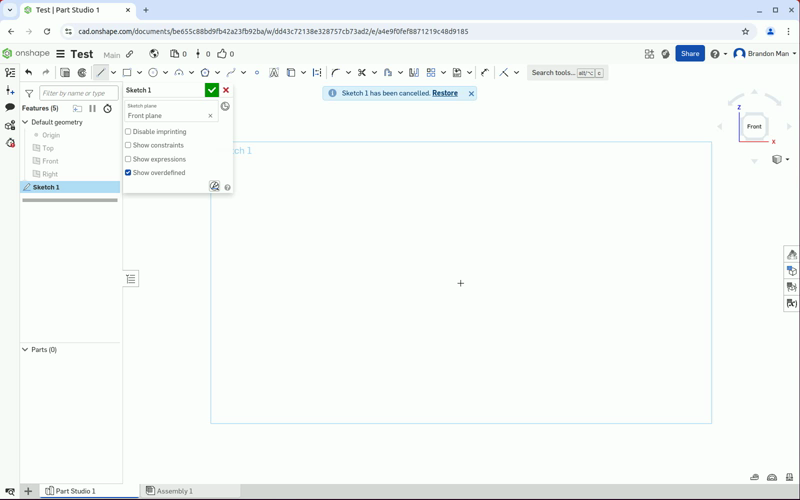
click(460, 282)
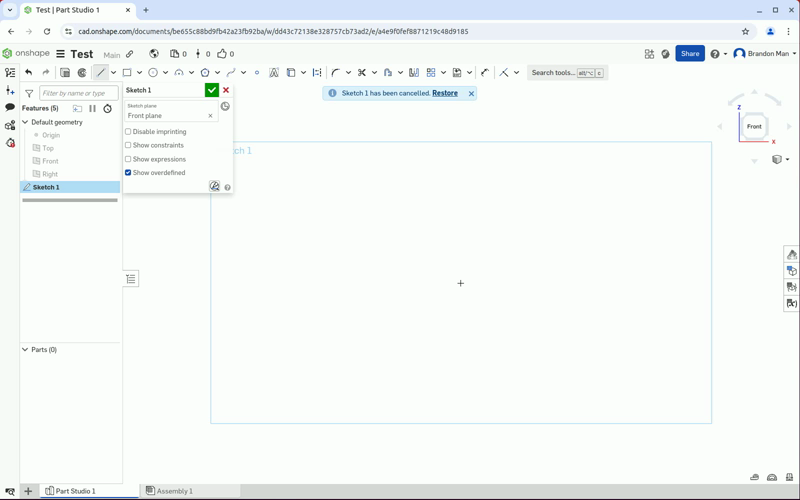
key_up(shift)
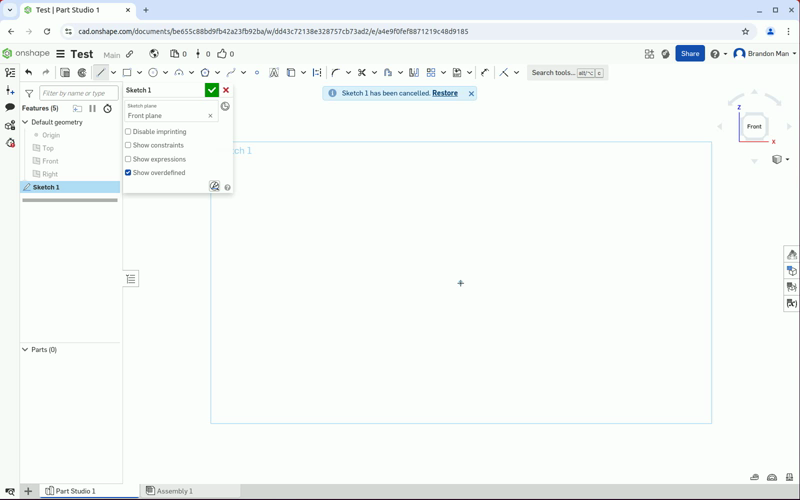
key_down(shift)
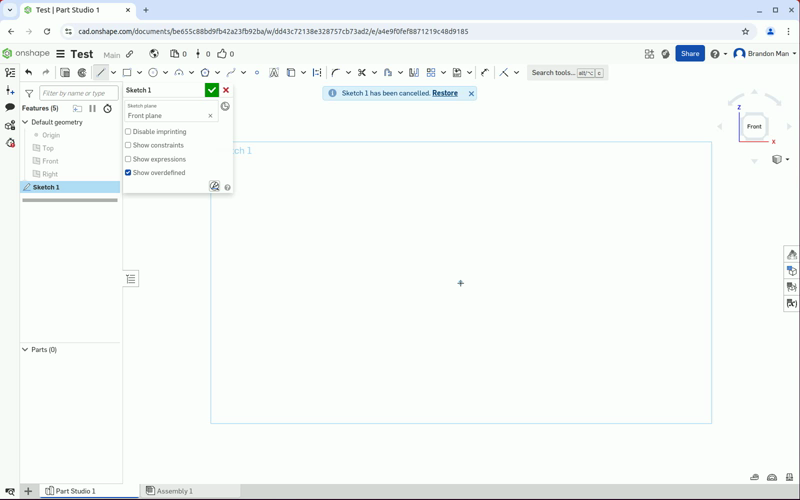
mouse_move(490, 282)
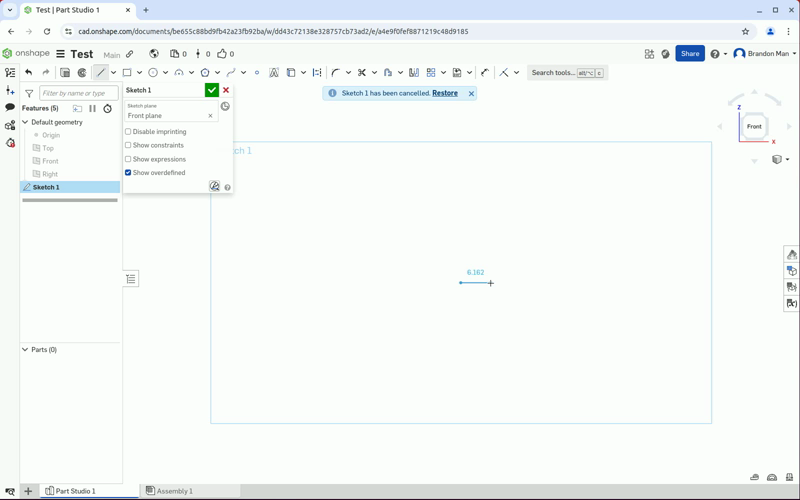
mouse_move(461, 282)
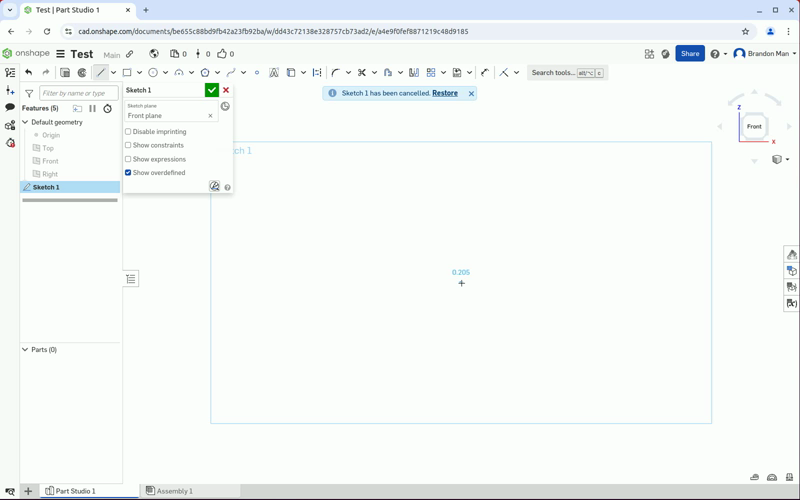
scroll(6)
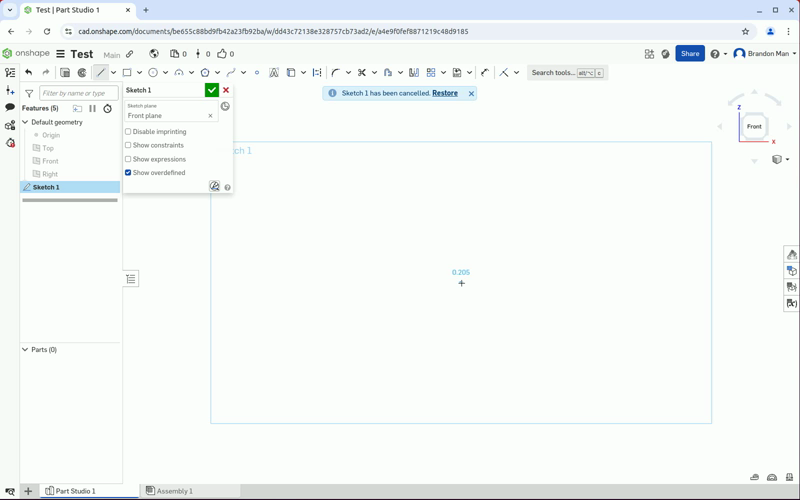
scroll(6)
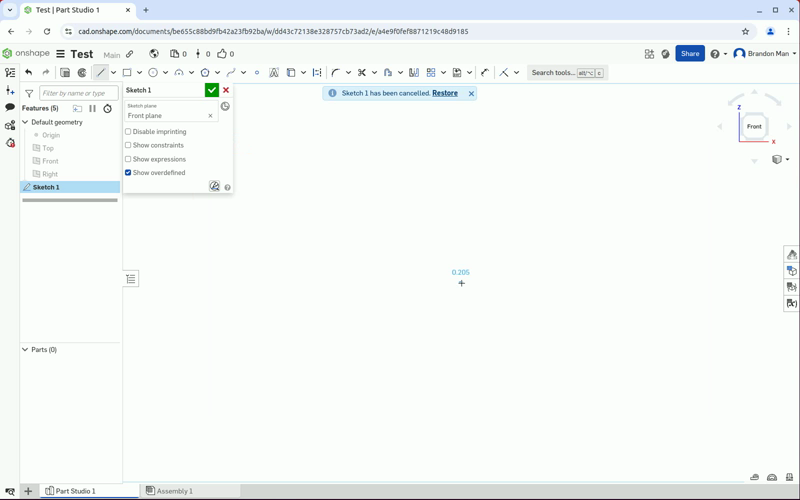
scroll(6)
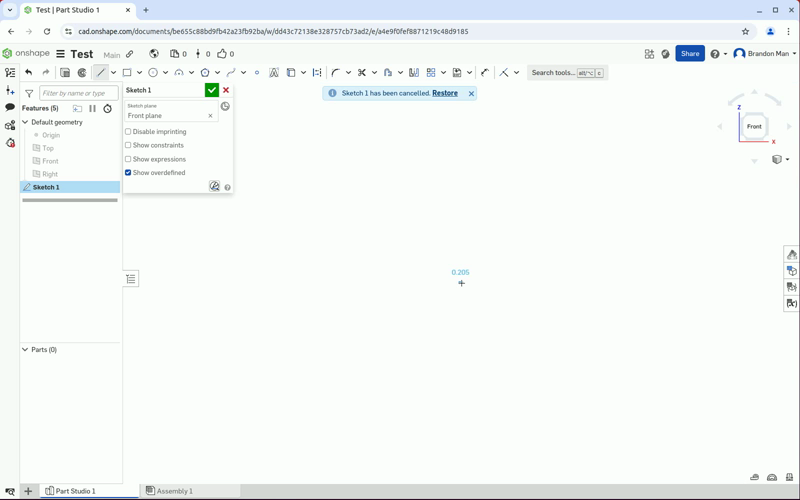
scroll(6)
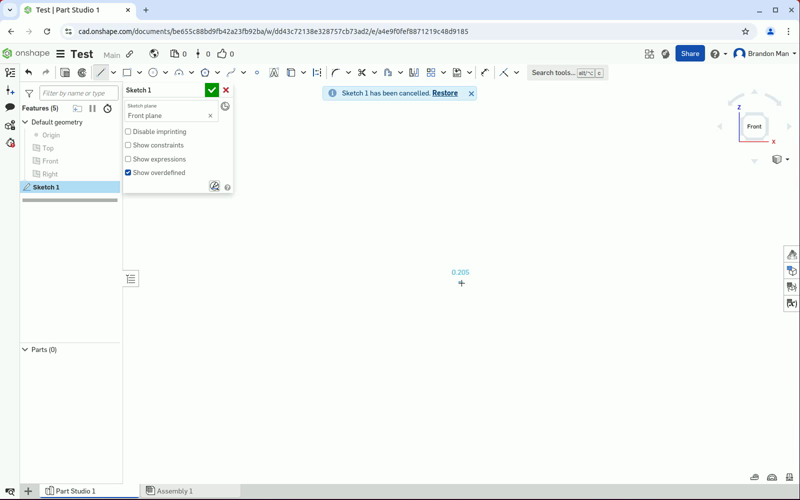
scroll(6)
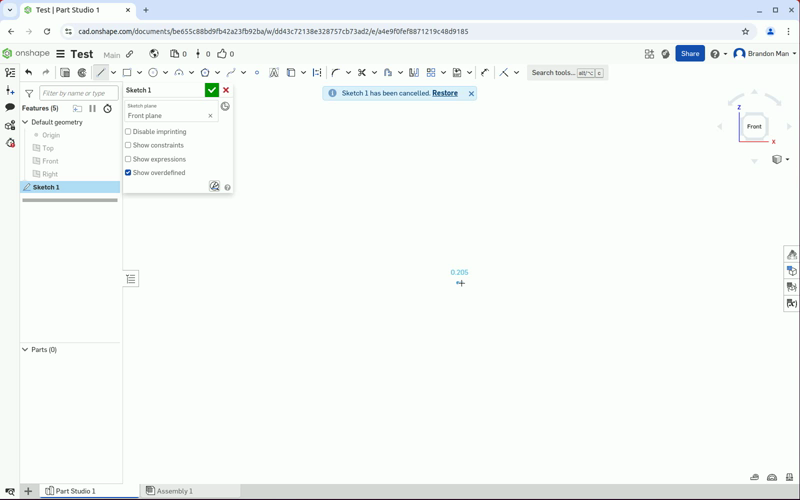
scroll(6)
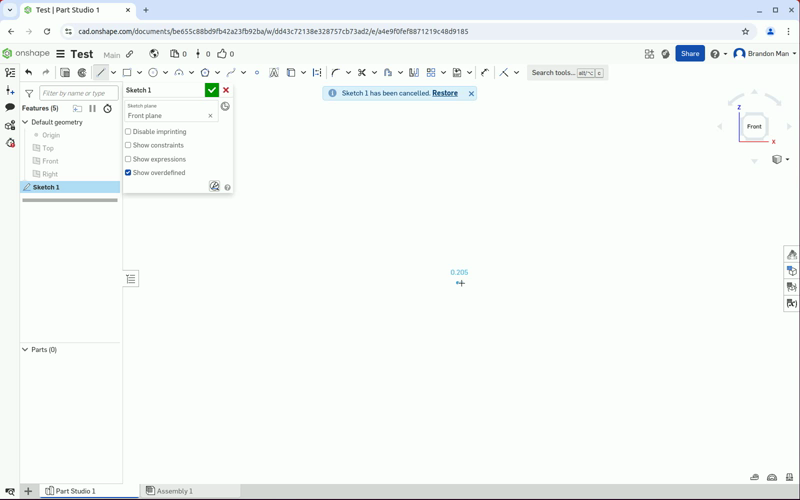
scroll(6)
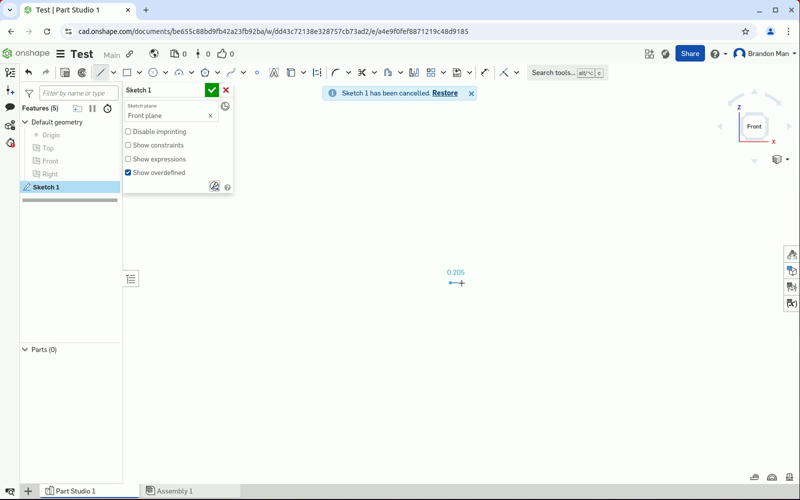
click(461, 282)
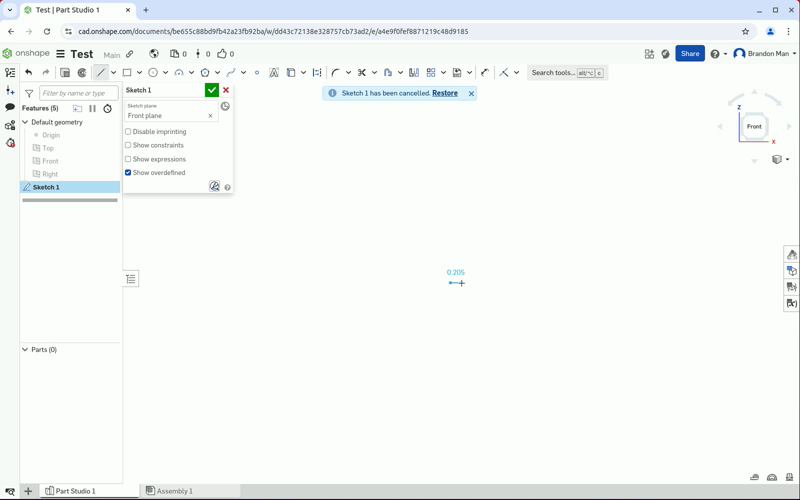
scroll(-6)
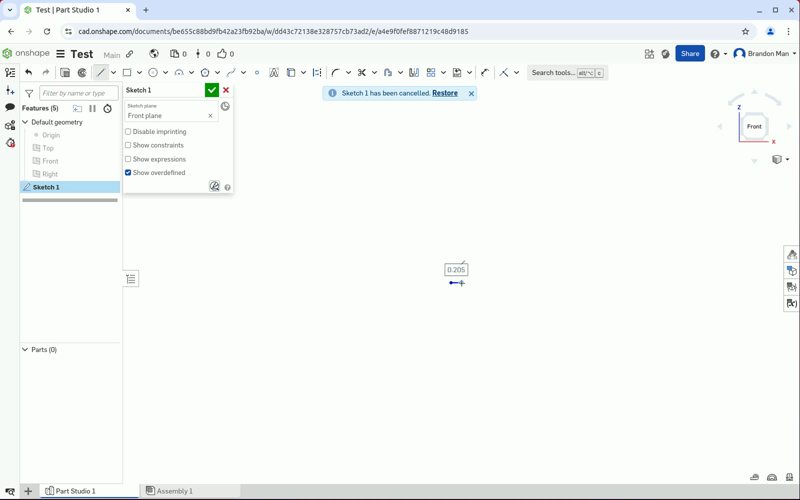
scroll(-6)
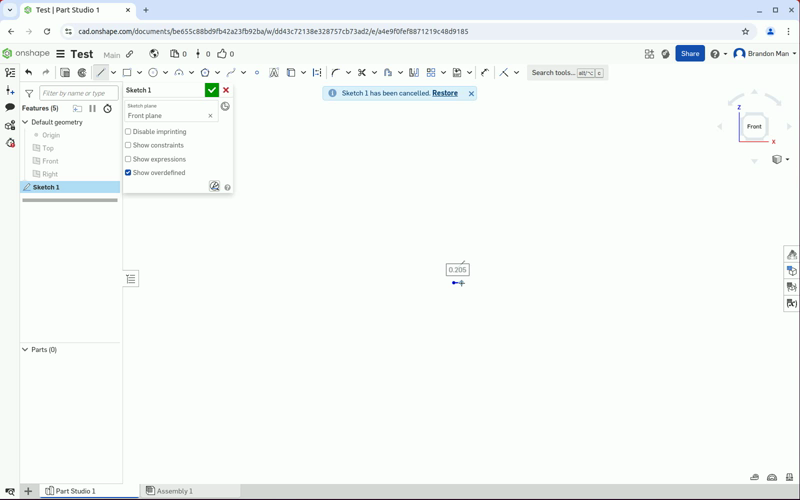
scroll(-6)
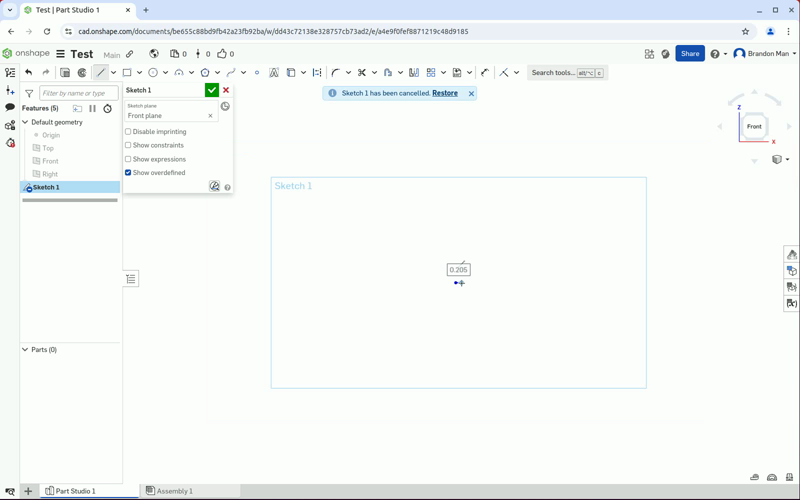
scroll(-6)
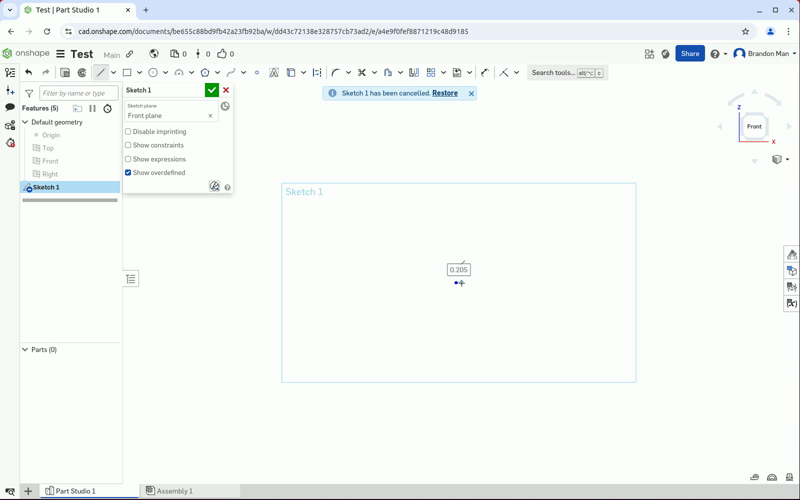
scroll(-6)
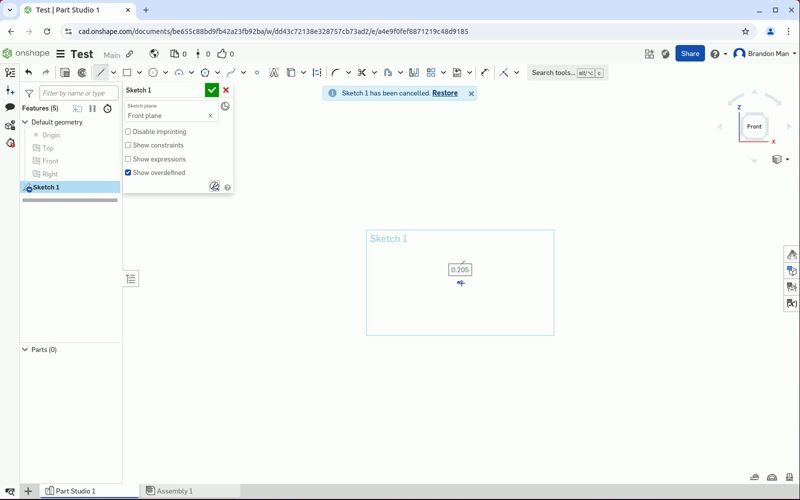
scroll(-6)
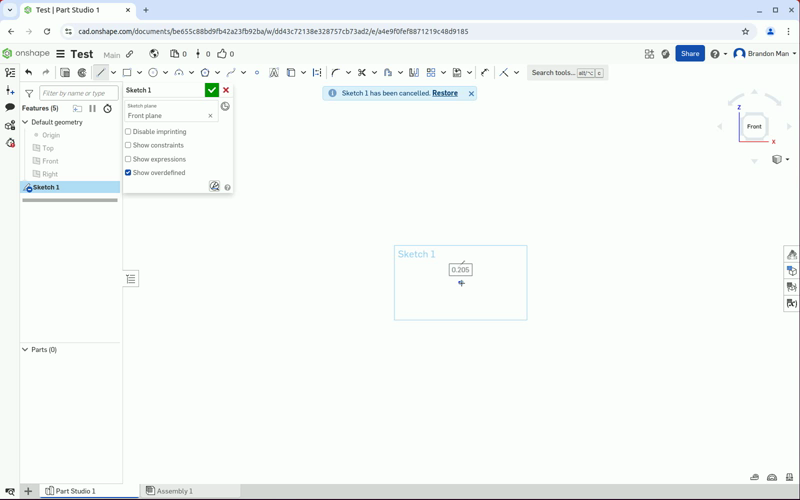
scroll(-6)
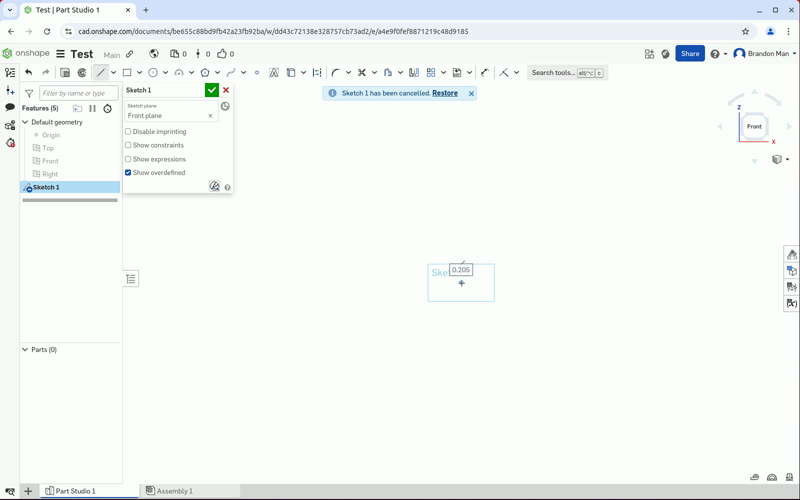
key_up(shift)
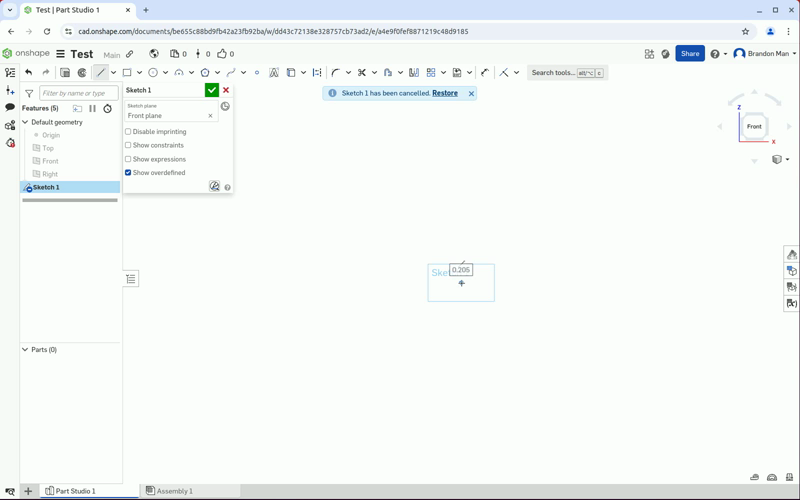
key_down(shift)
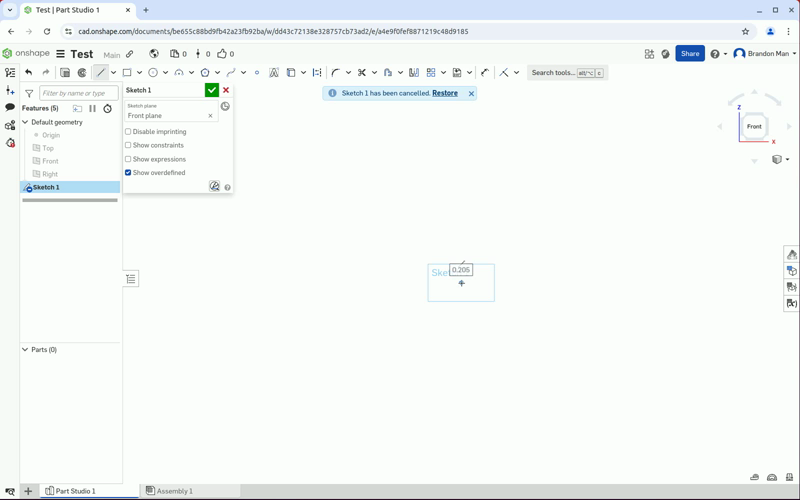
mouse_move(491, 282)
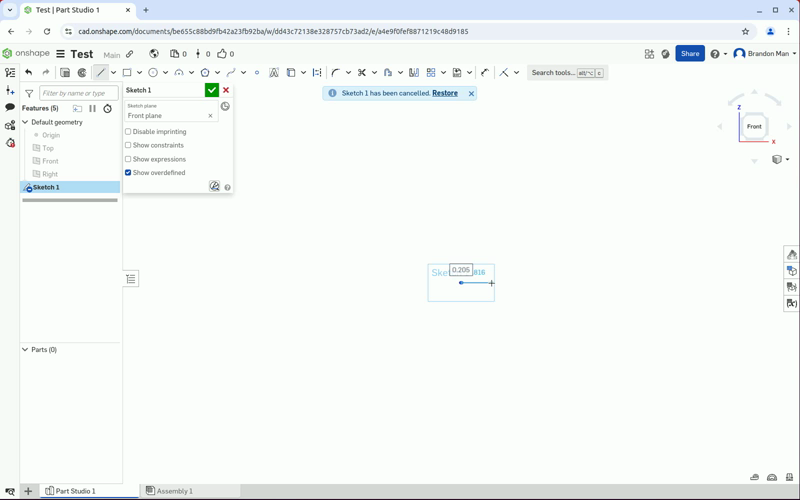
mouse_move(461, 269)
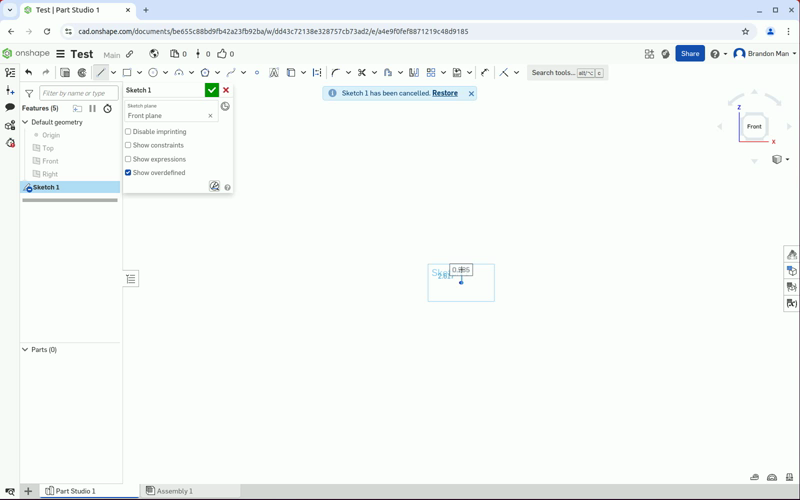
click(461, 269)
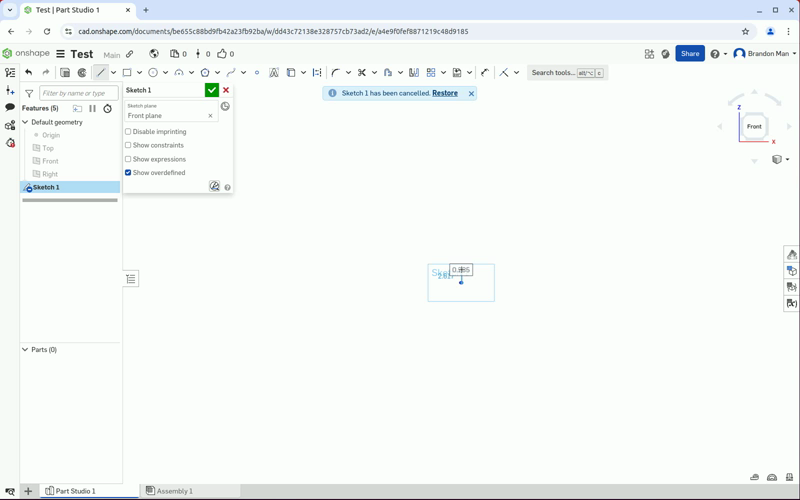
key_up(shift)
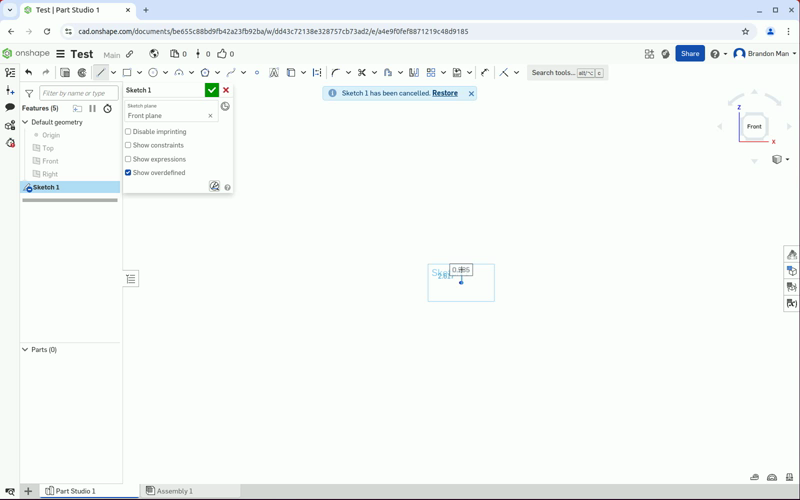
key_down(shift)
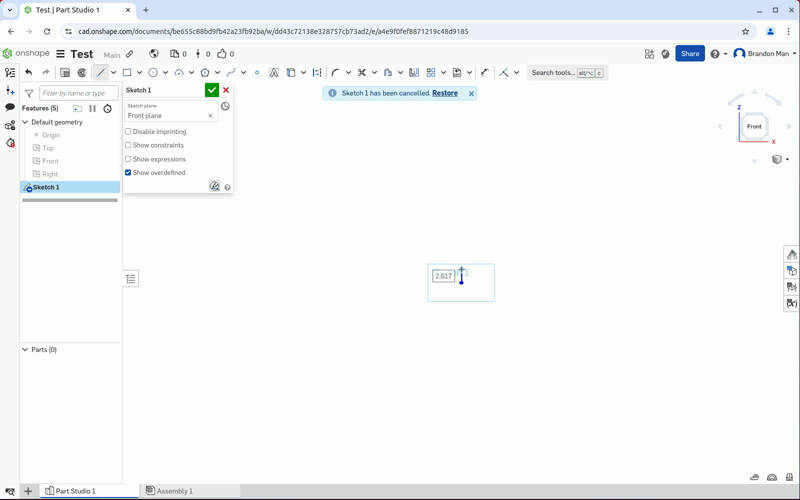
mouse_move(491, 269)
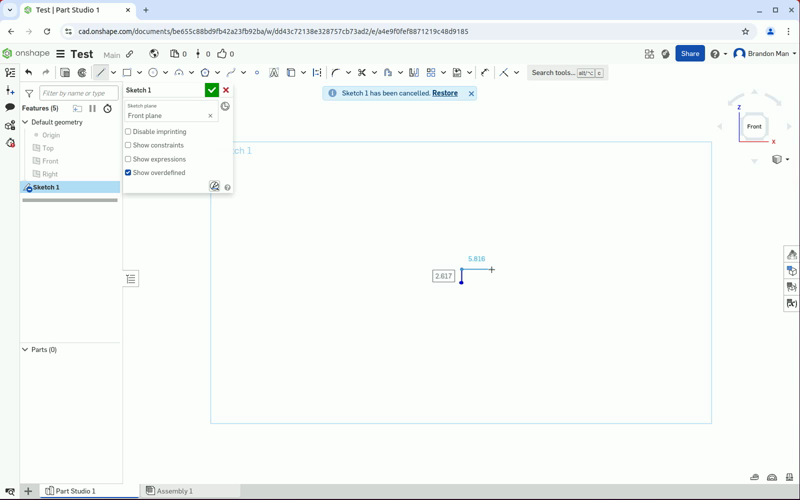
mouse_move(460, 269)
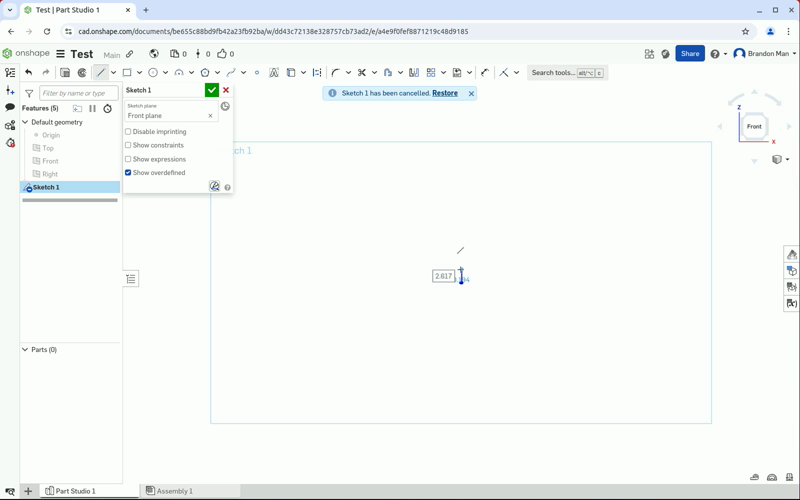
scroll(6)
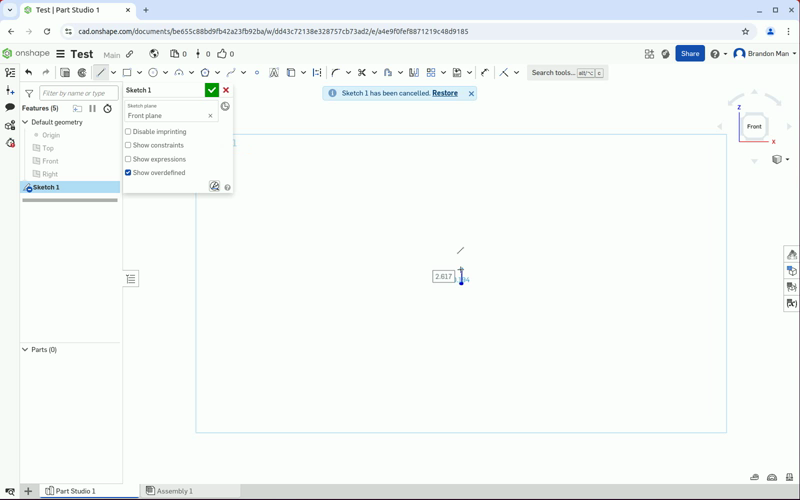
scroll(6)
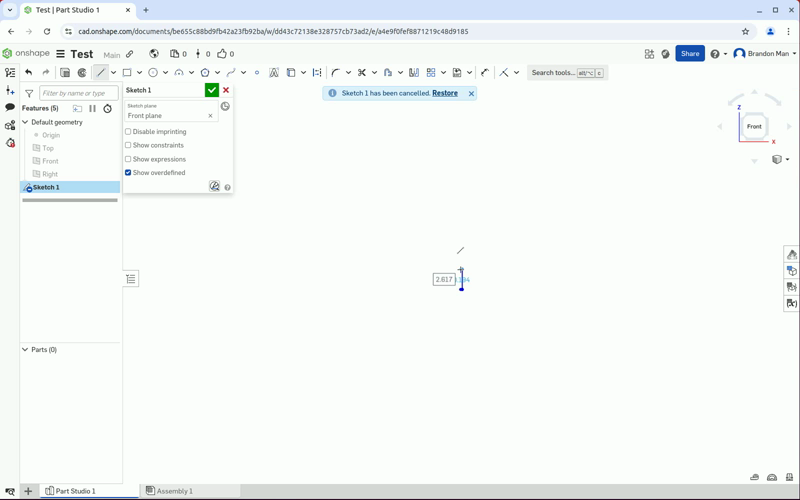
scroll(6)
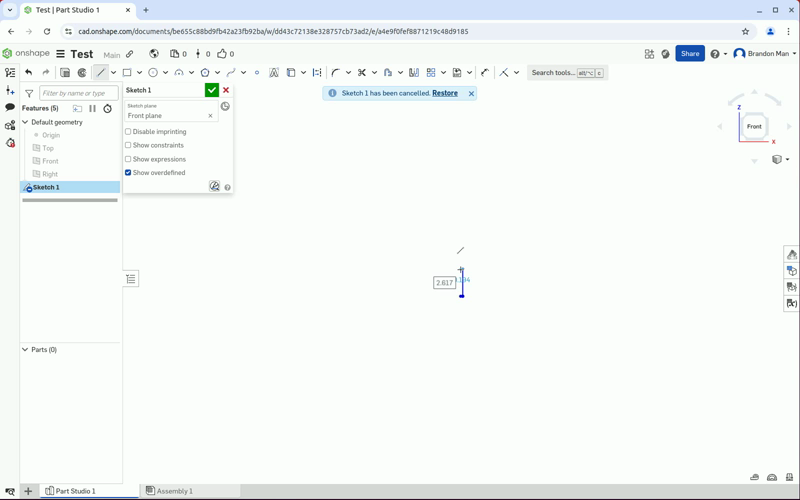
scroll(6)
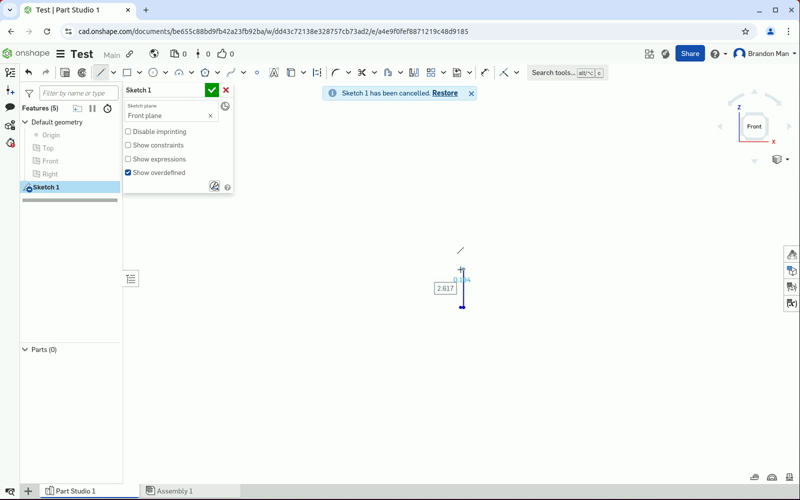
scroll(6)
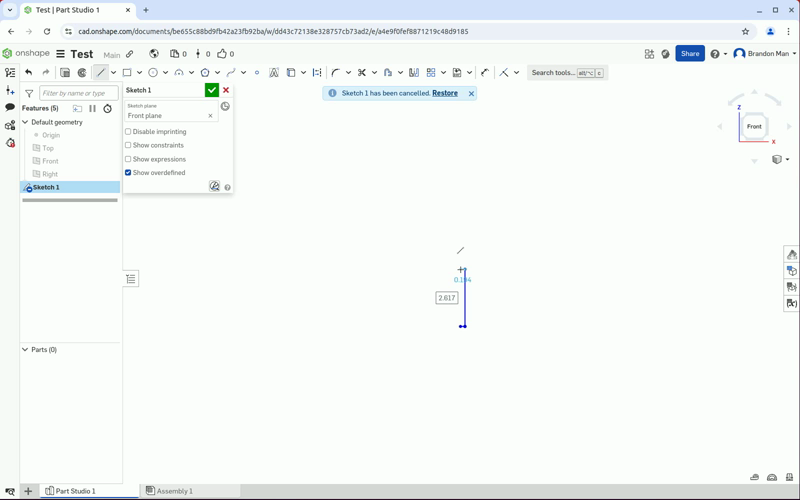
scroll(6)
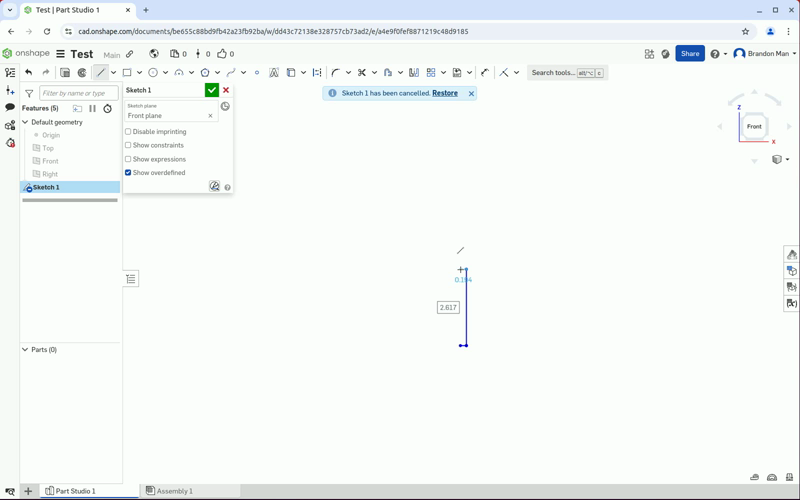
scroll(6)
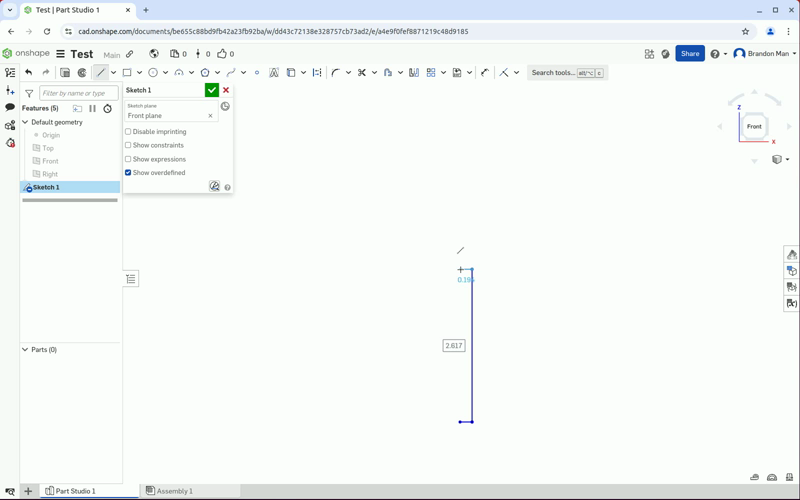
click(460, 269)
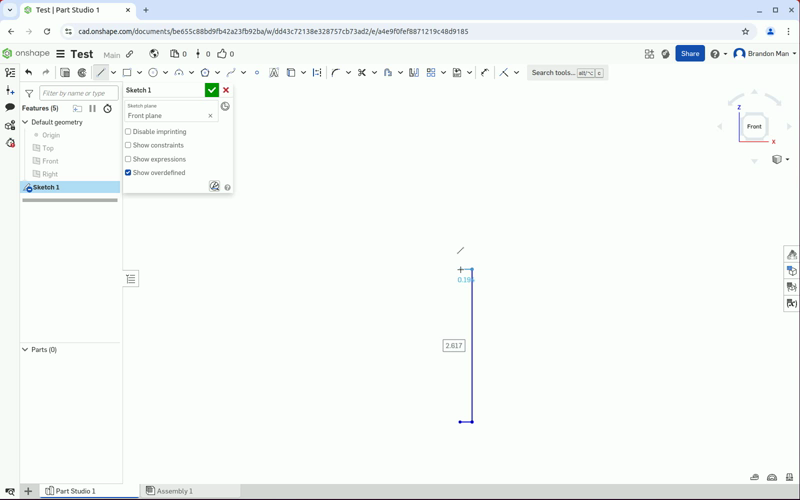
scroll(-6)
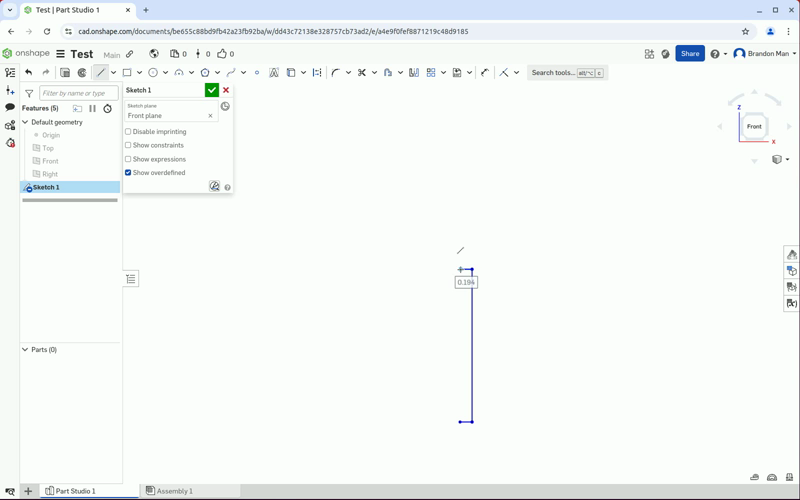
scroll(-6)
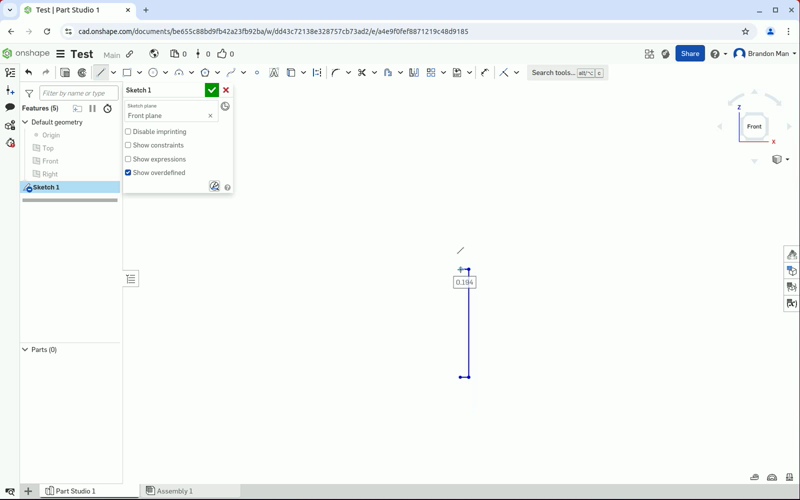
scroll(-6)
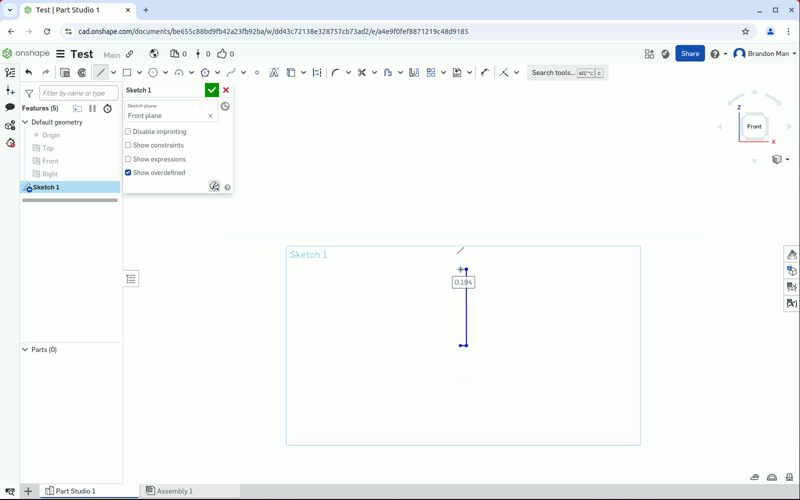
scroll(-6)
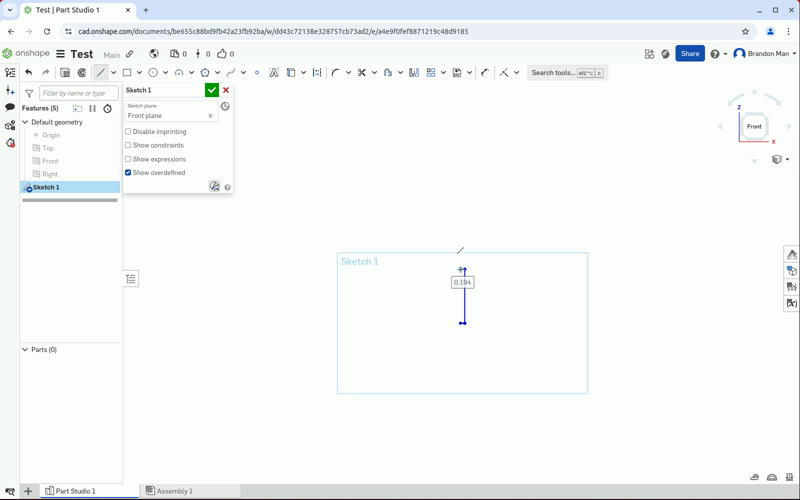
scroll(-6)
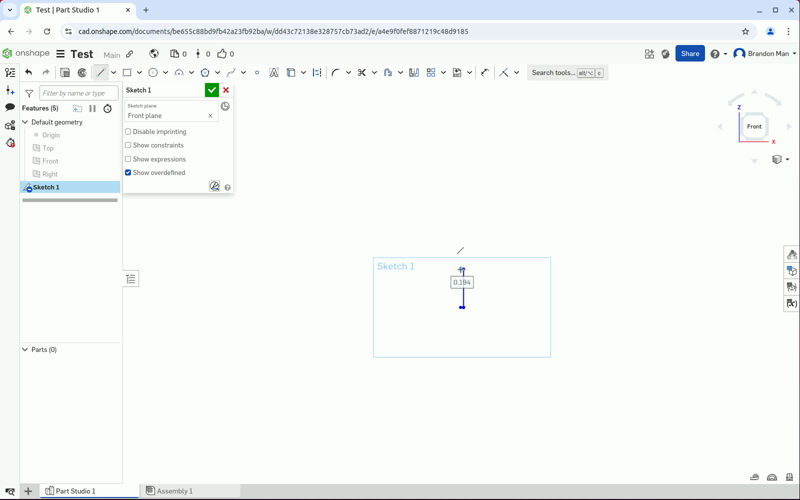
scroll(-6)
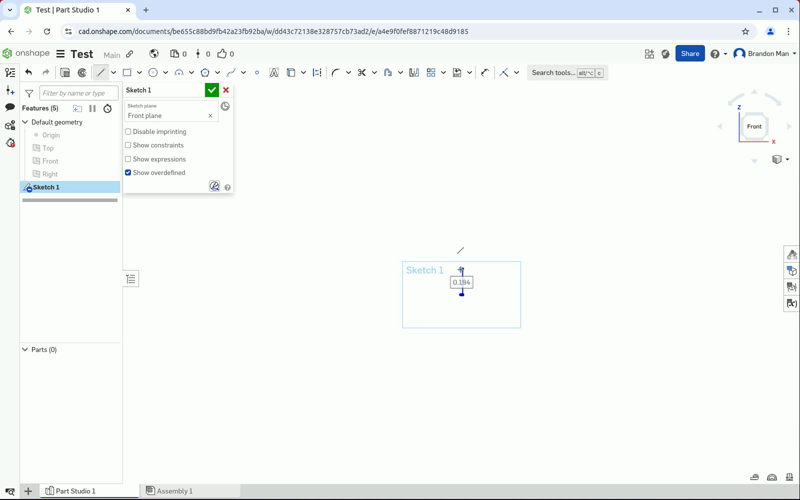
scroll(-6)
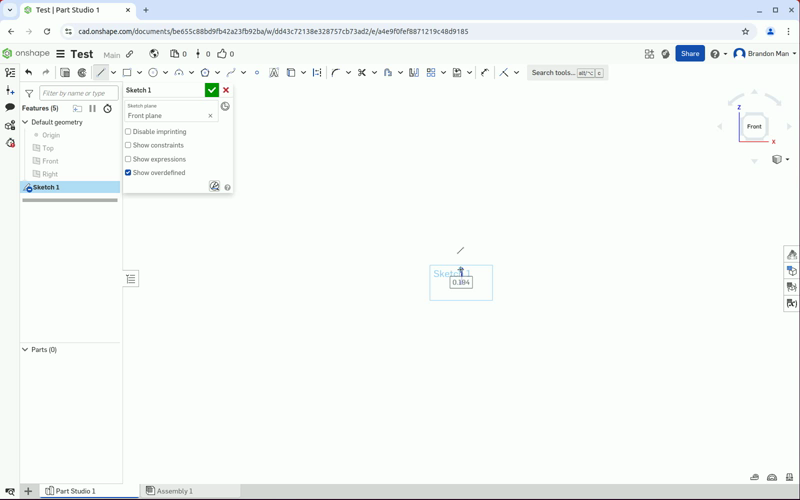
key_up(shift)
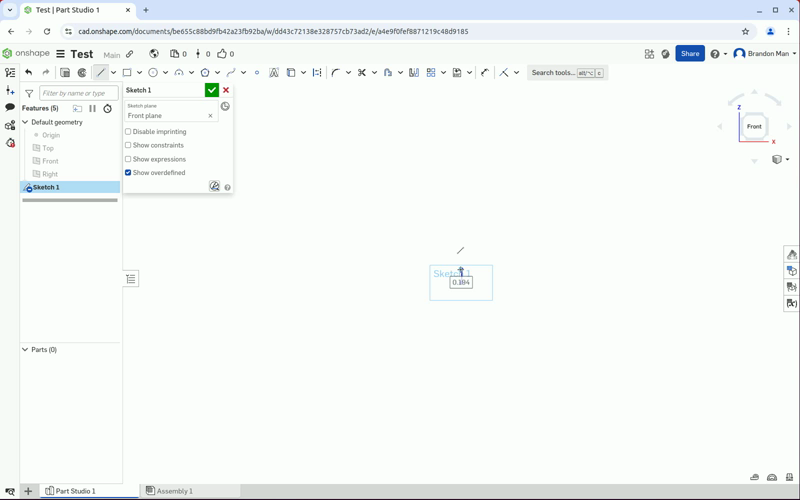
mouse_move(490, 269)
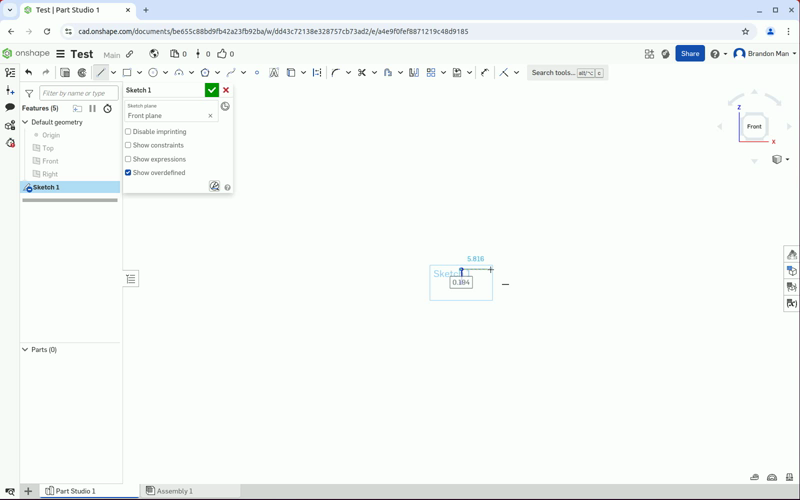
key_down(shift)
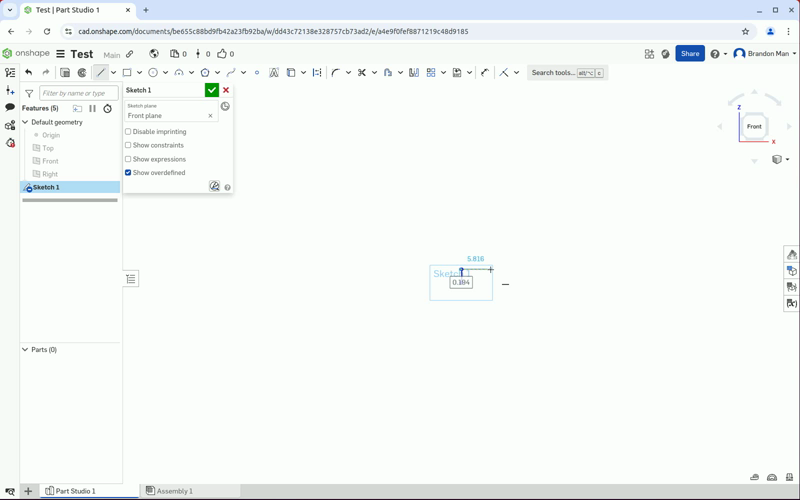
mouse_move(460, 282)
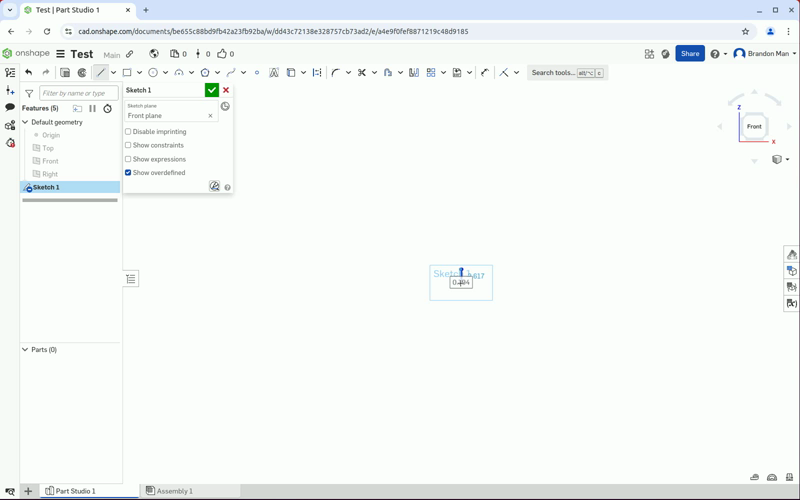
scroll(6)
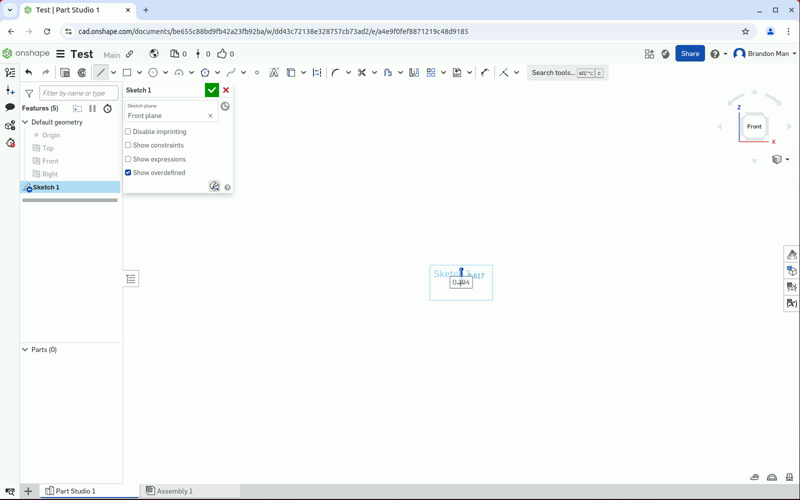
scroll(6)
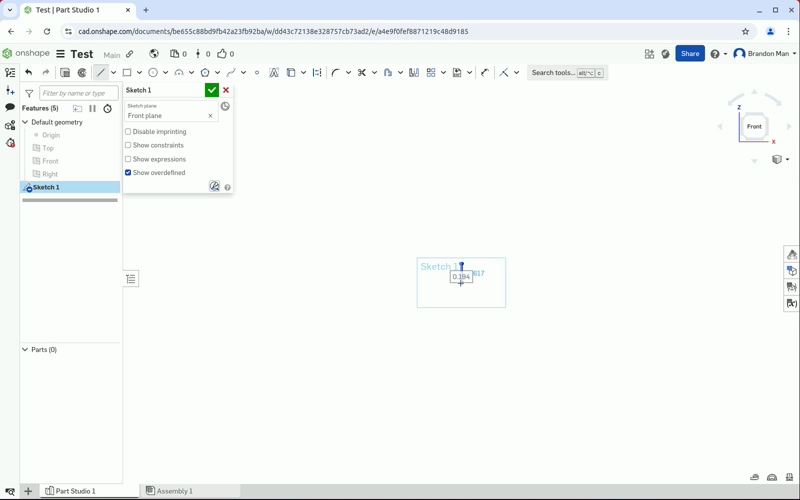
scroll(6)
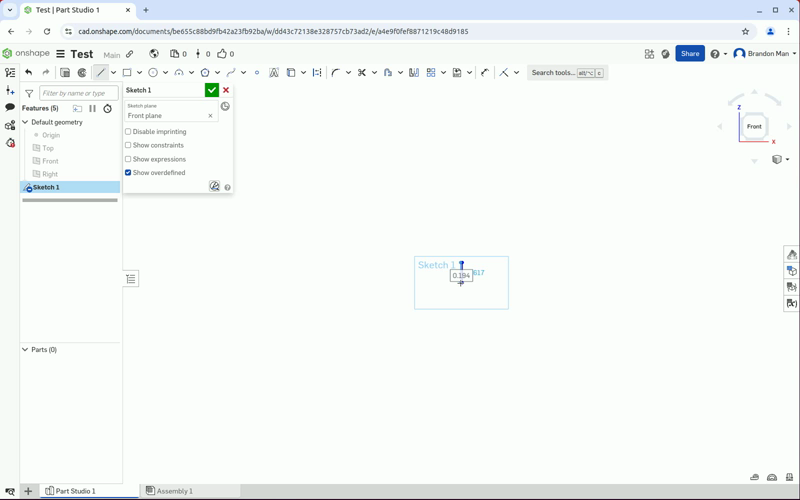
scroll(6)
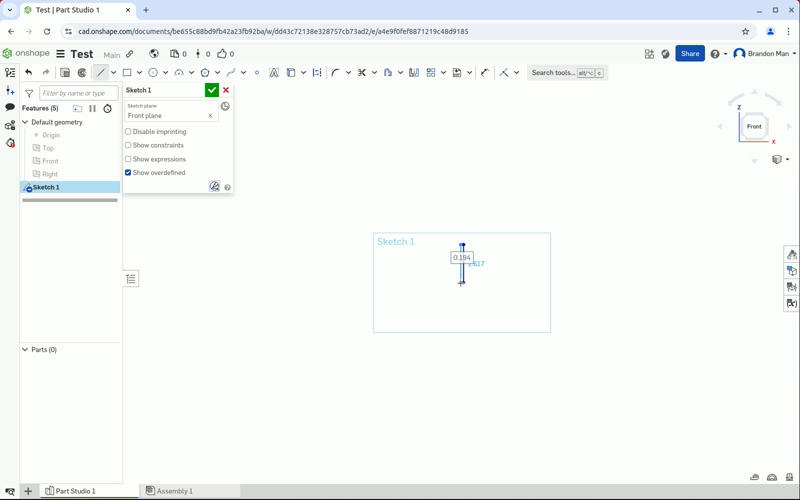
scroll(6)
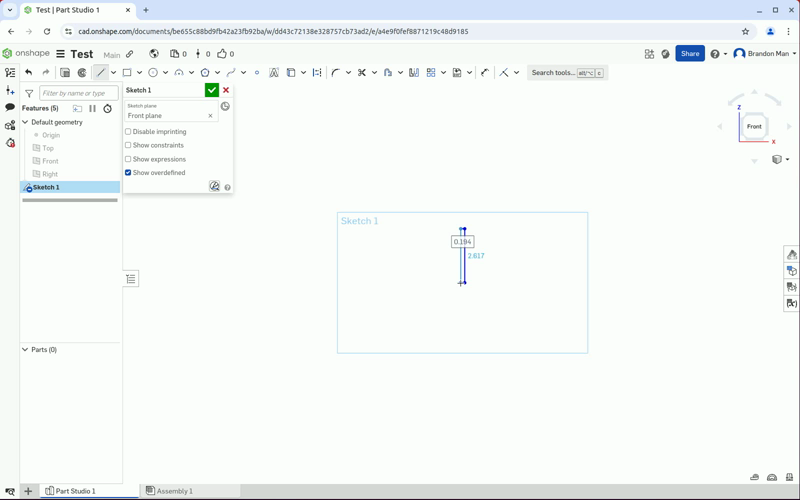
scroll(6)
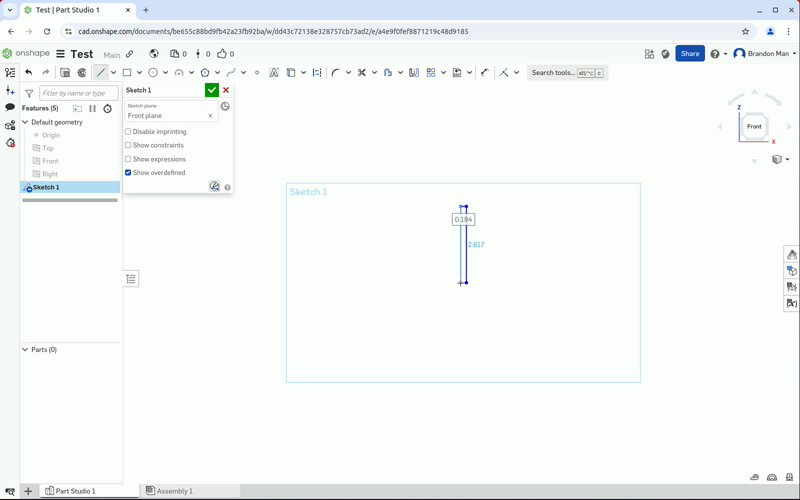
scroll(6)
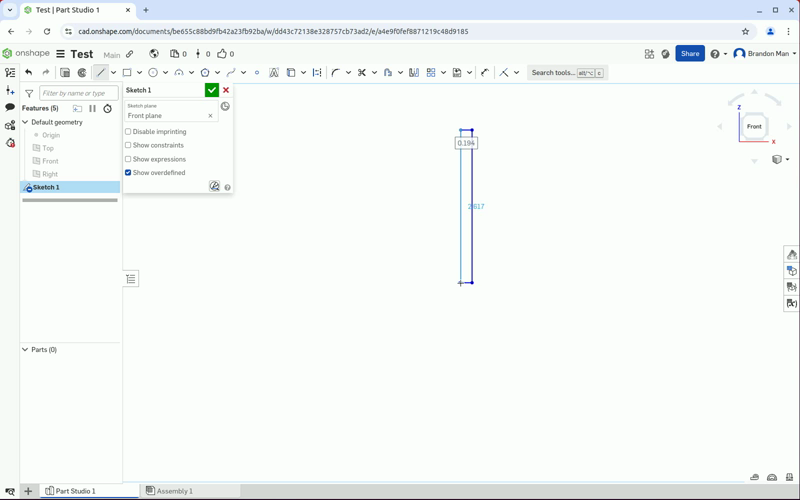
key_up(shift)
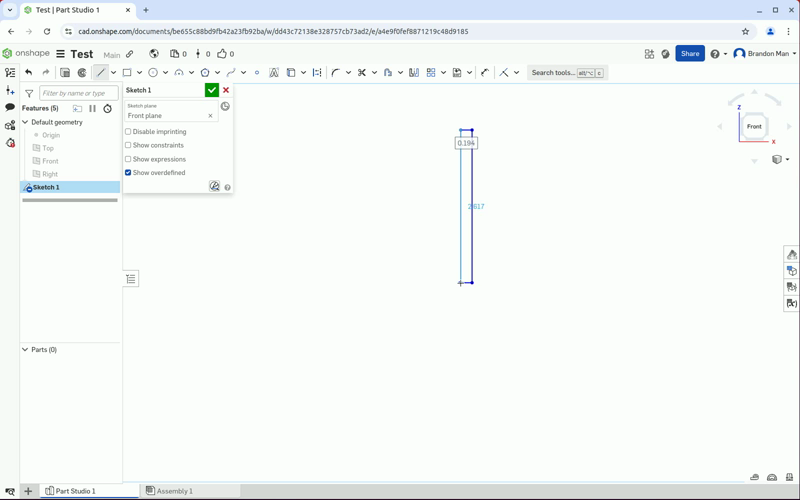
click(460, 282)
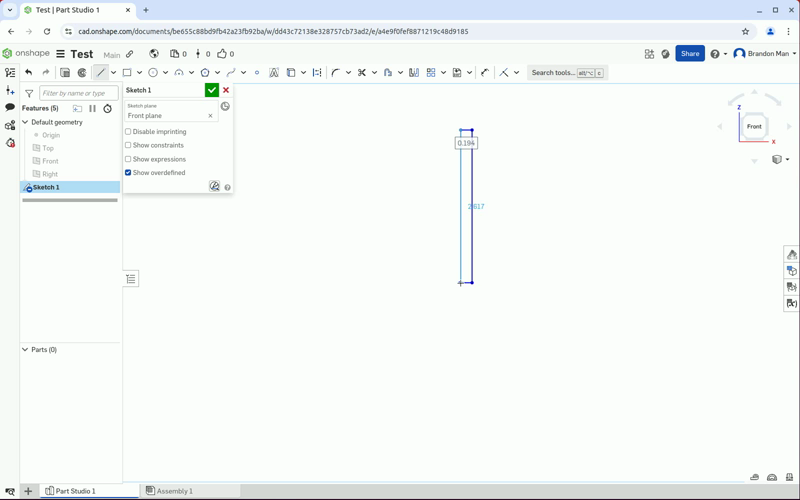
scroll(-6)
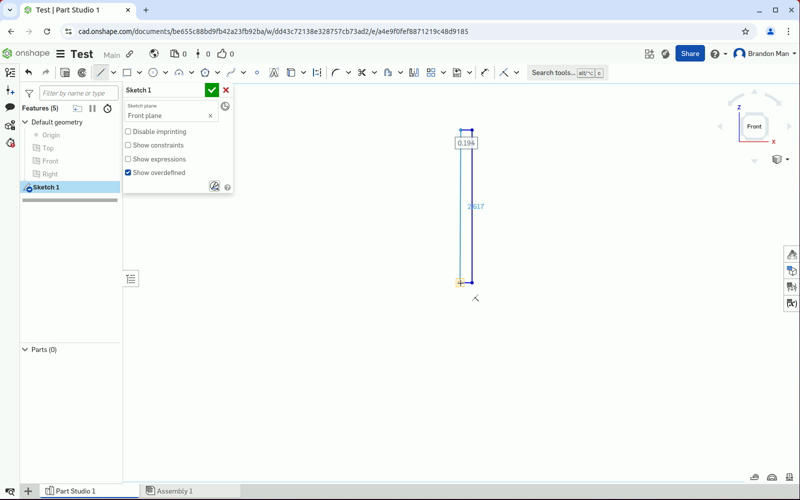
scroll(-6)
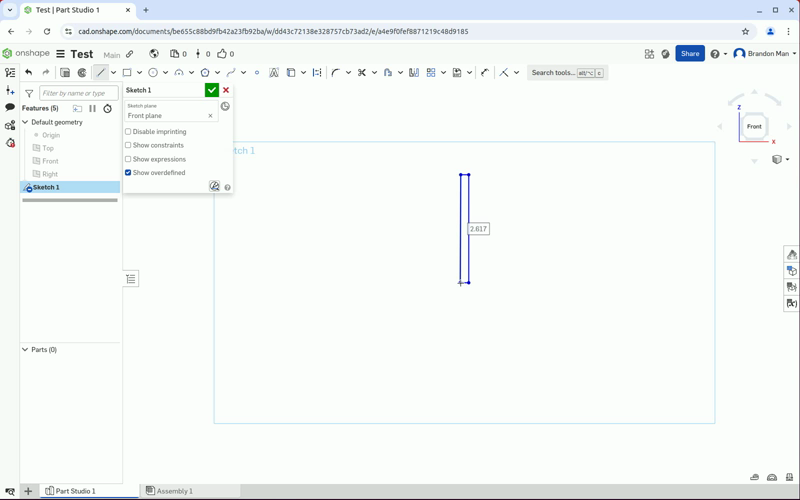
scroll(-6)
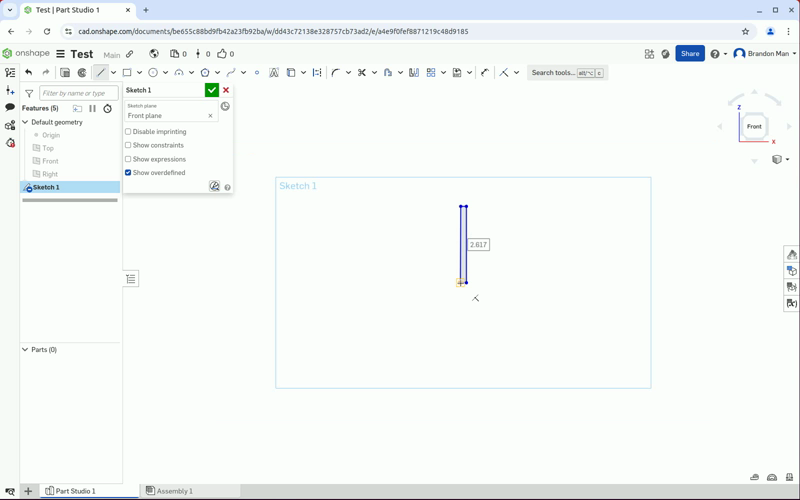
scroll(-6)
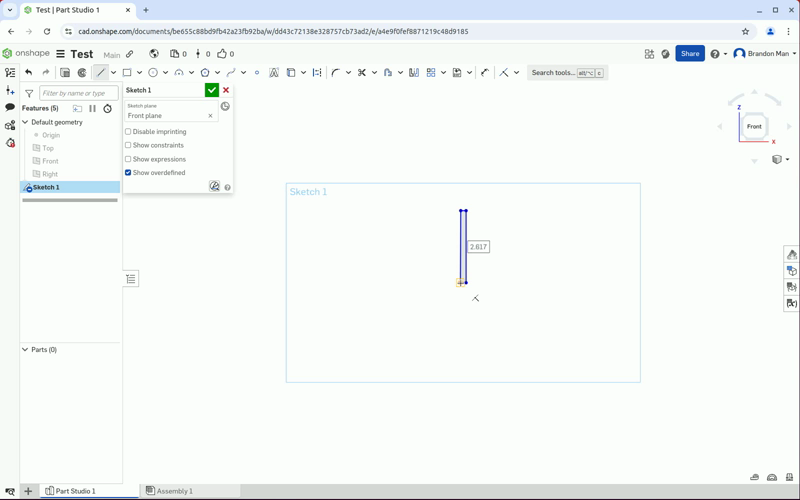
scroll(-6)
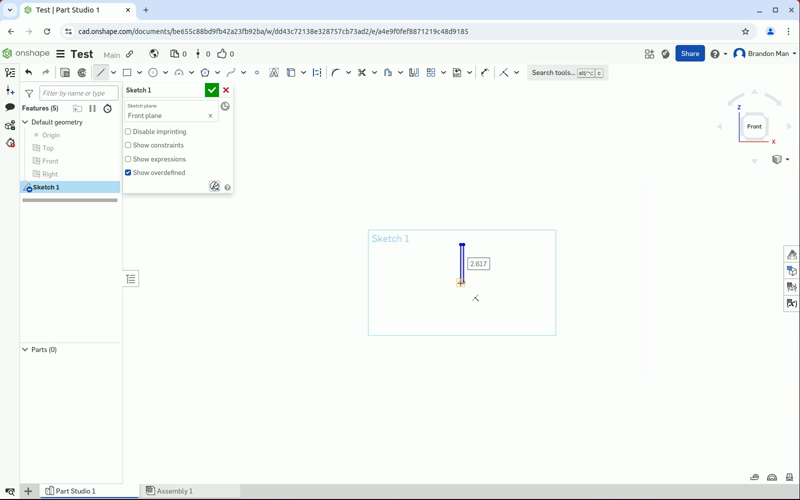
scroll(-6)
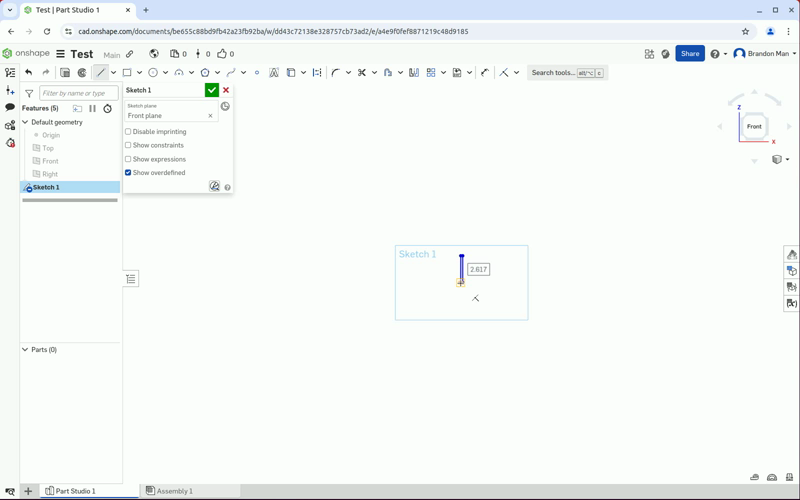
scroll(-6)
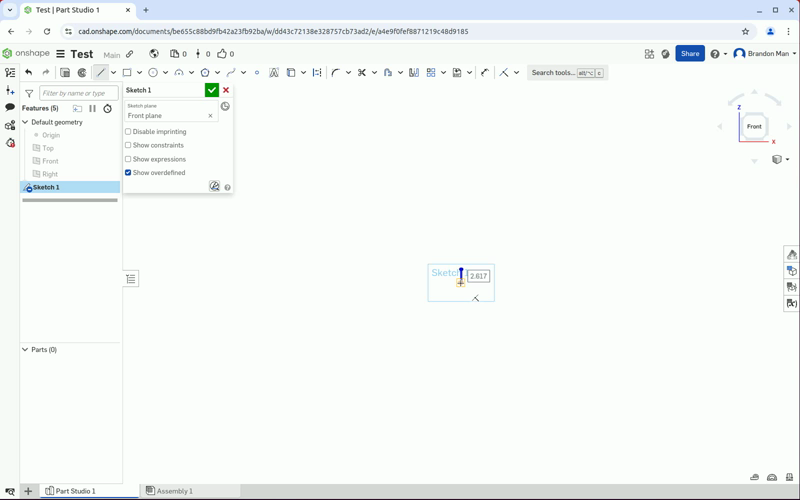
key(esc)
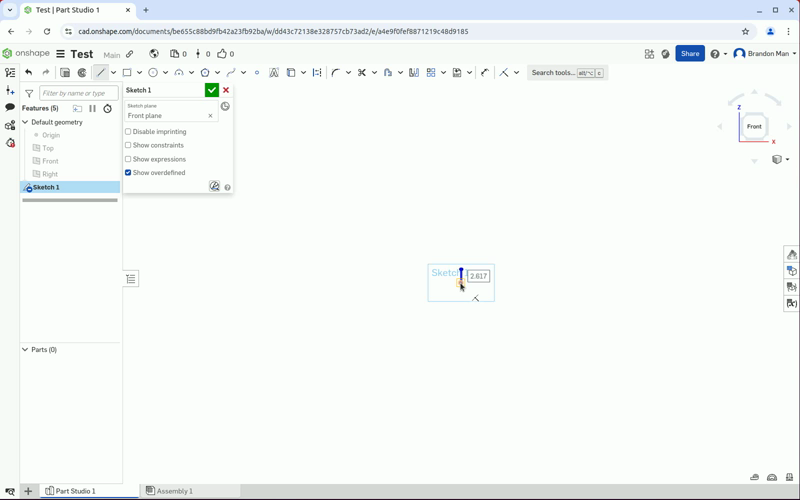
mouse_move(461, 273)
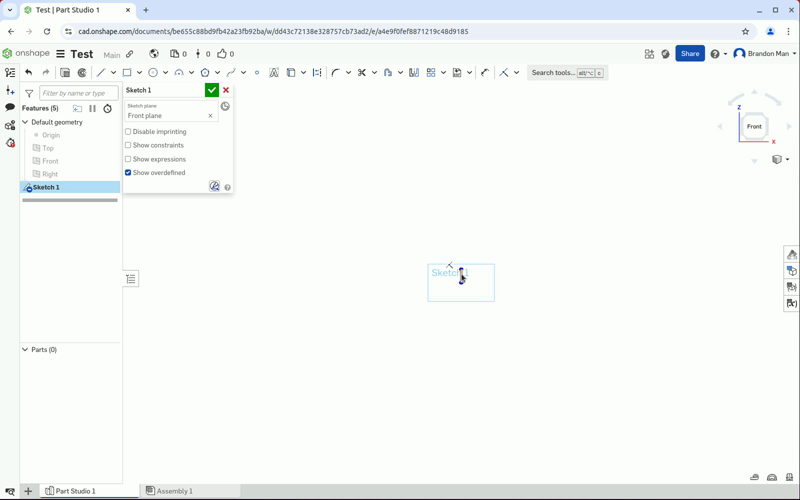
scroll(6)
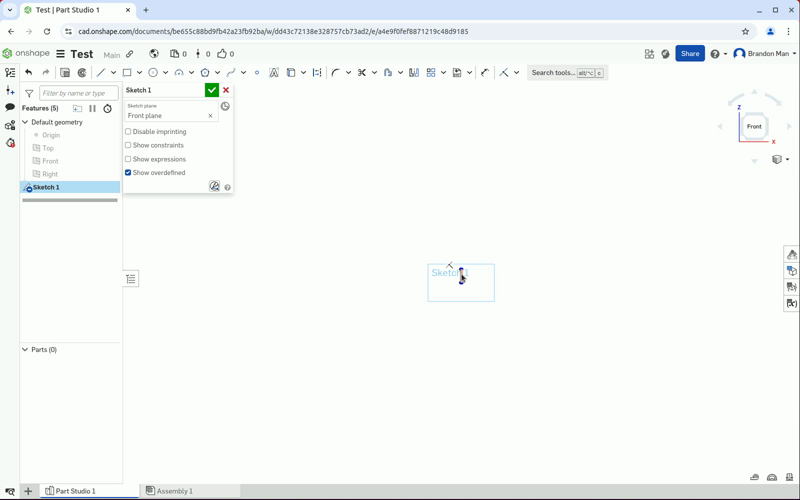
scroll(6)
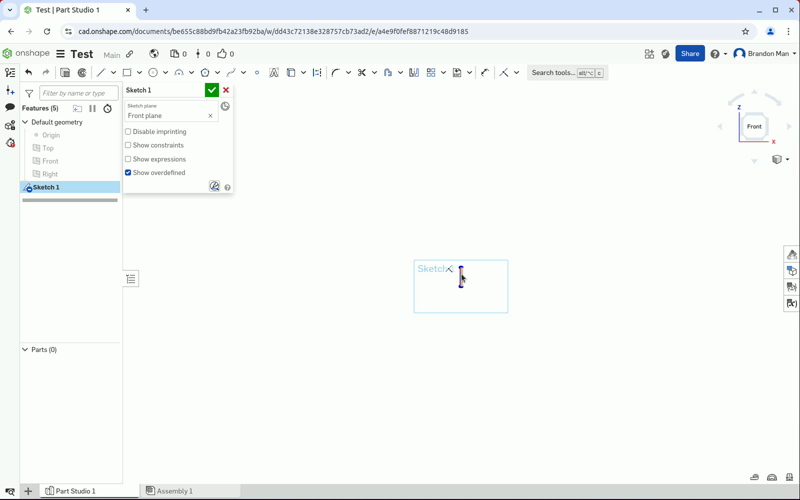
scroll(6)
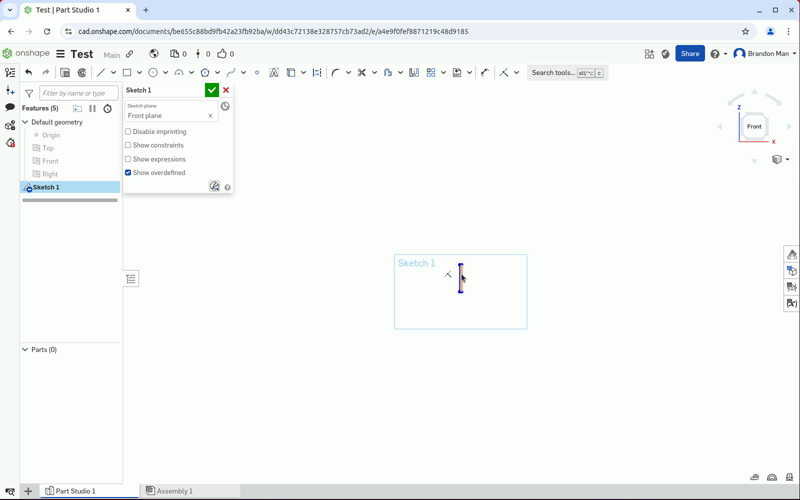
scroll(6)
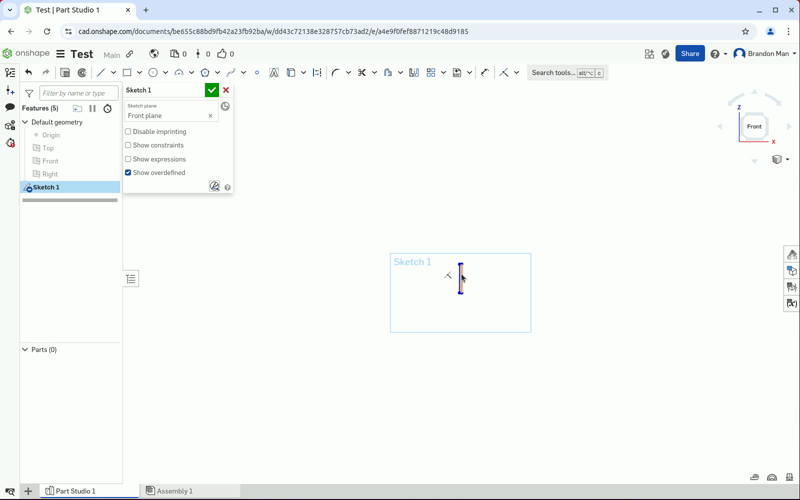
scroll(6)
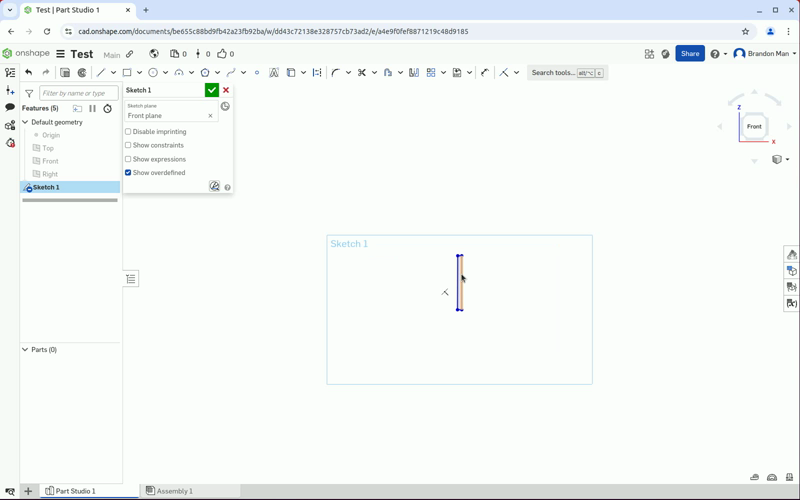
scroll(6)
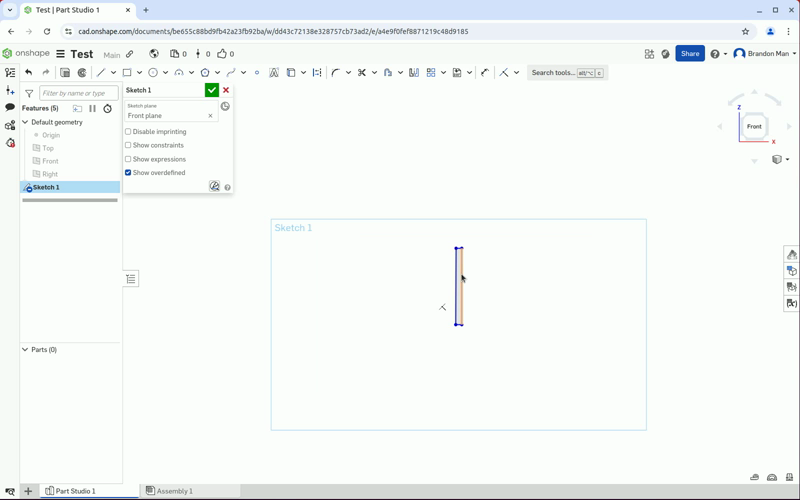
scroll(6)
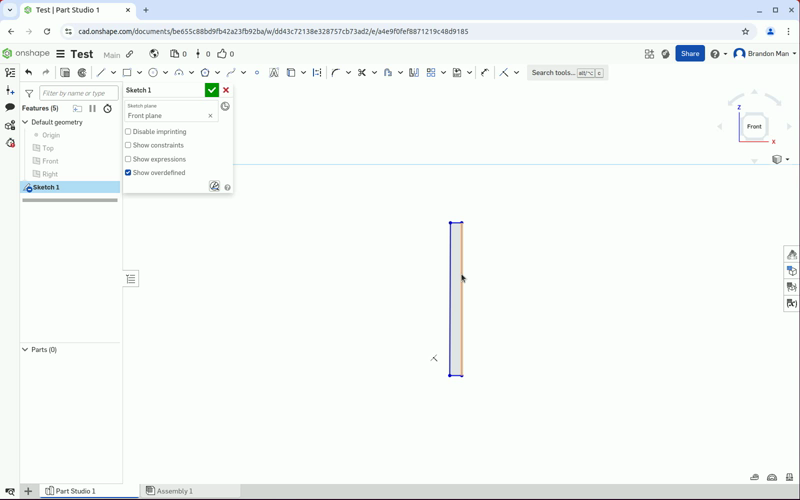
click(461, 273)
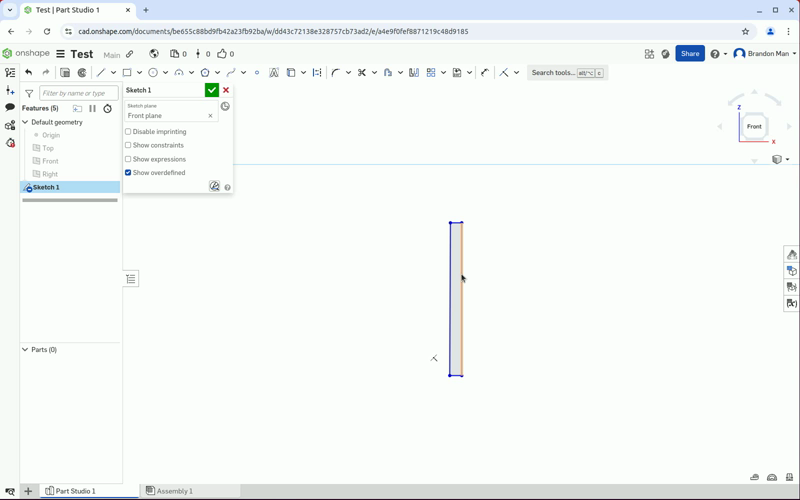
scroll(-6)
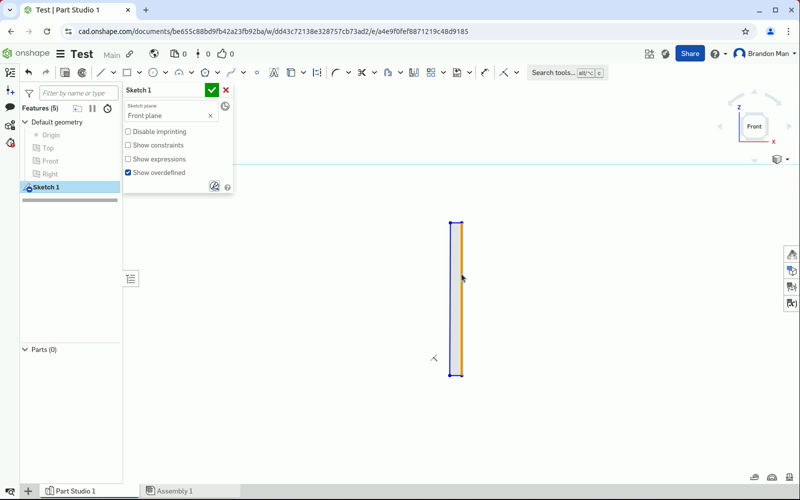
scroll(-6)
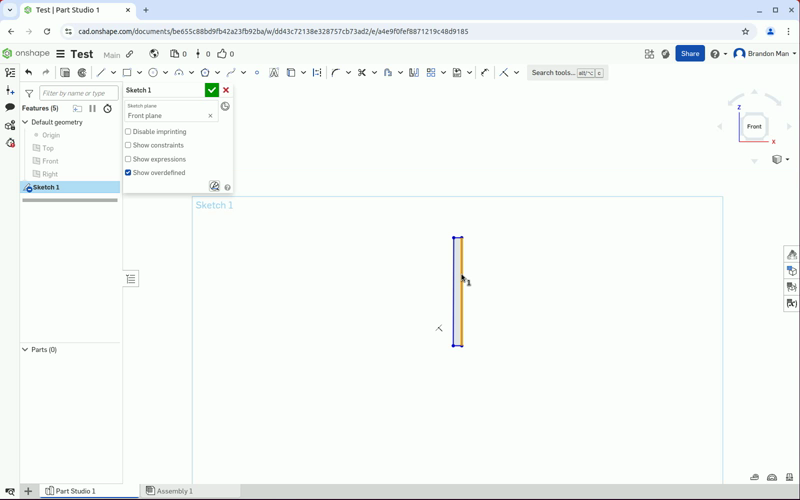
scroll(-6)
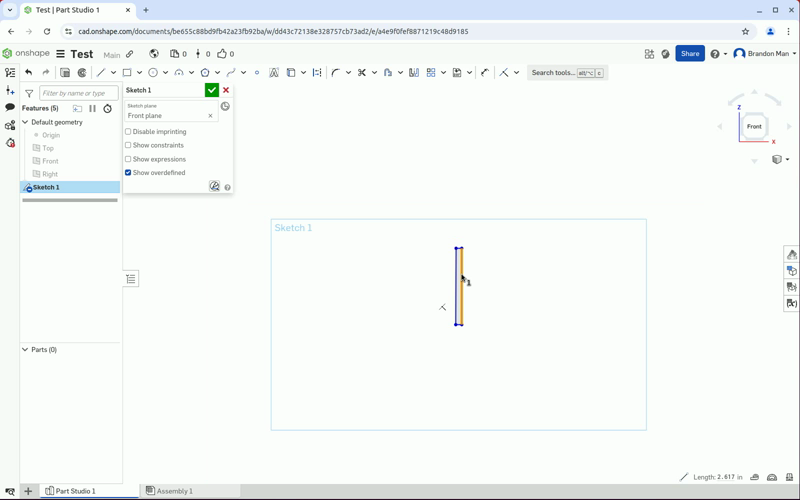
scroll(-6)
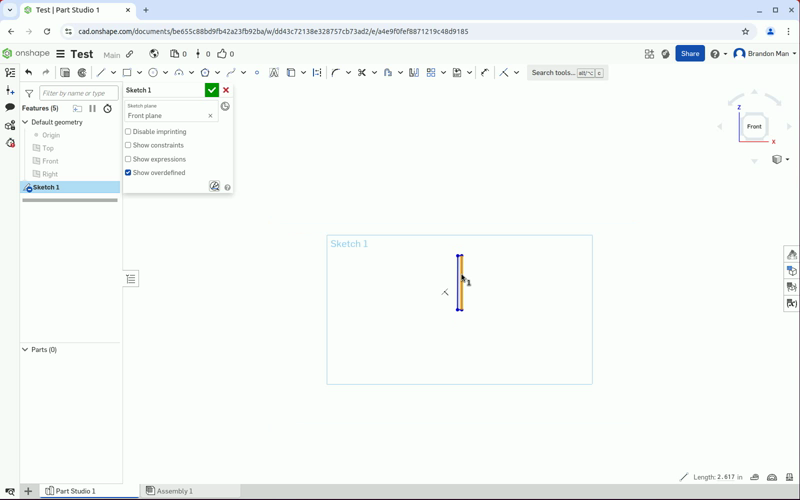
scroll(-6)
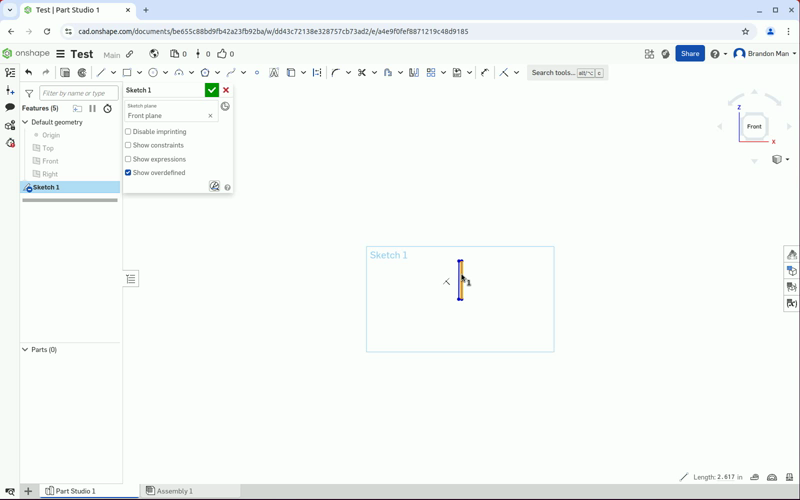
scroll(-6)
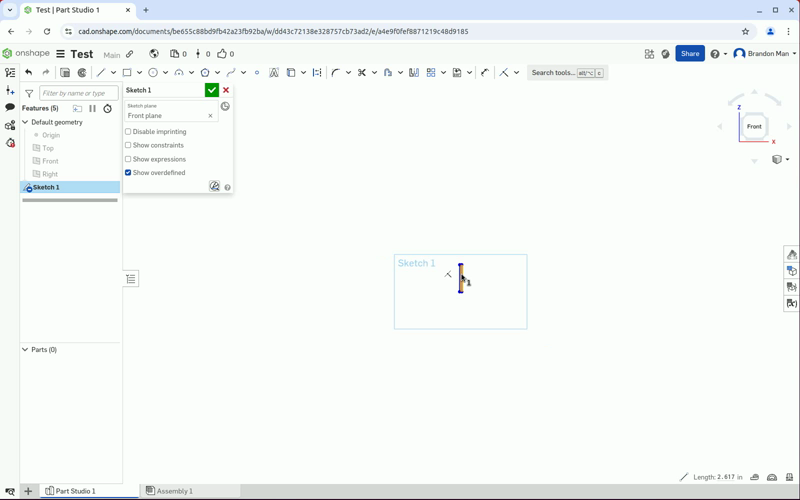
scroll(-6)
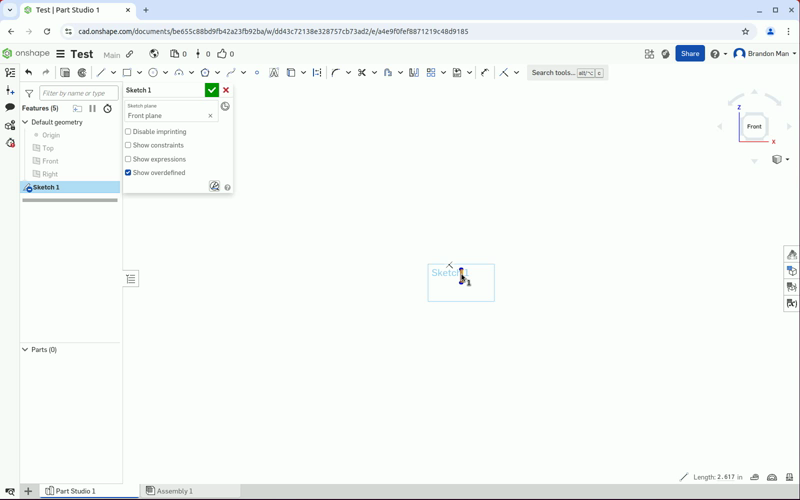
mouse_move(73, 352)
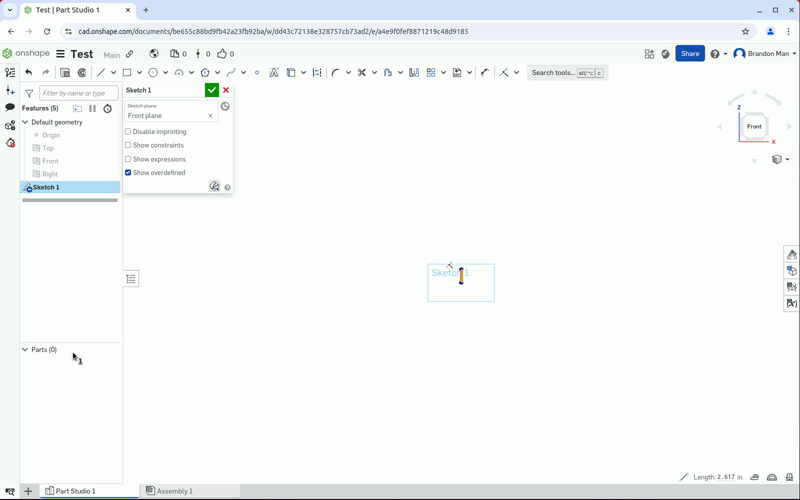
key(shift+y)
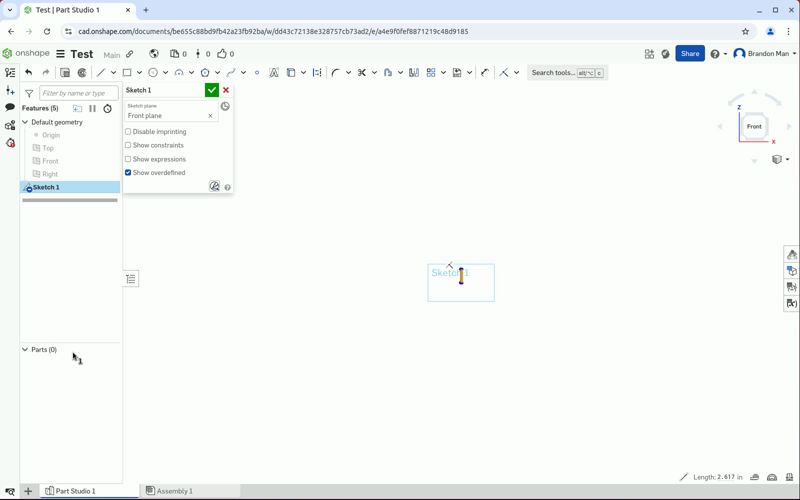
key(shift+e)
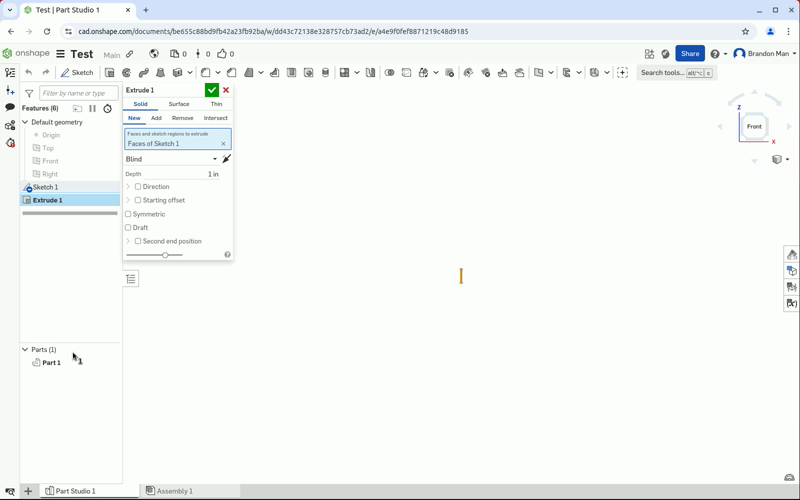
mouse_move(143, 106)
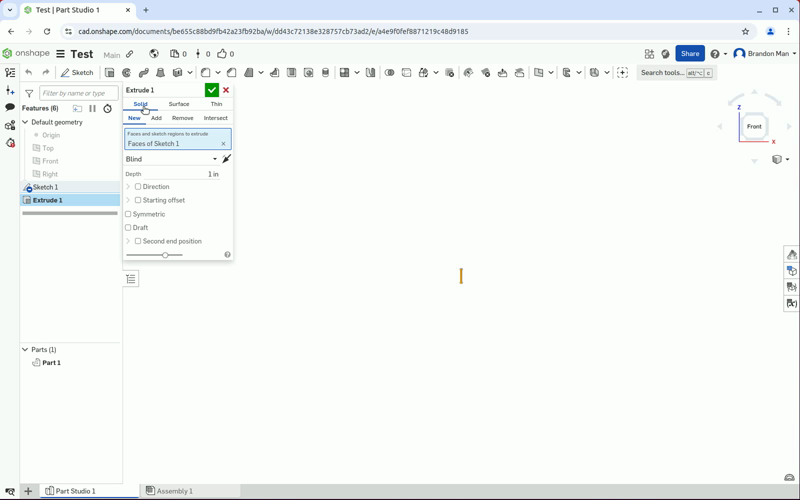
click(143, 106)
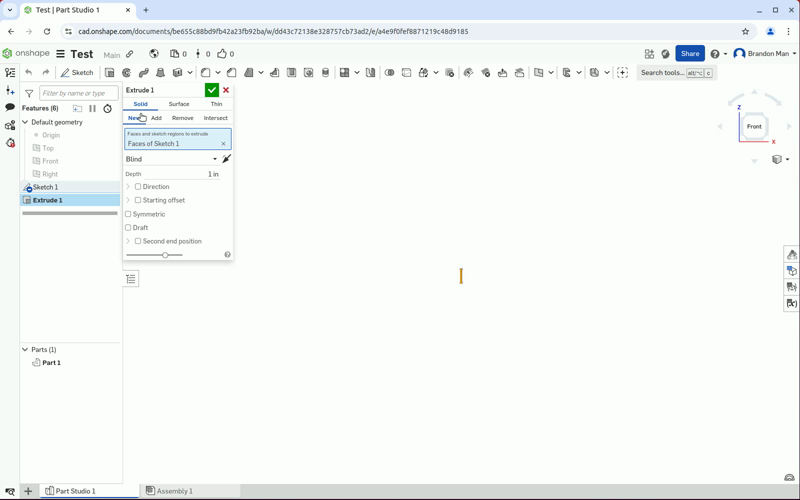
mouse_move(137, 120)
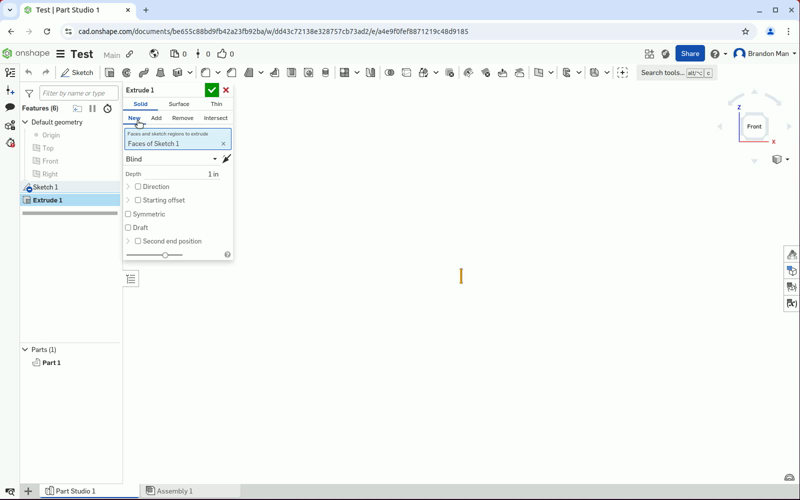
click(137, 120)
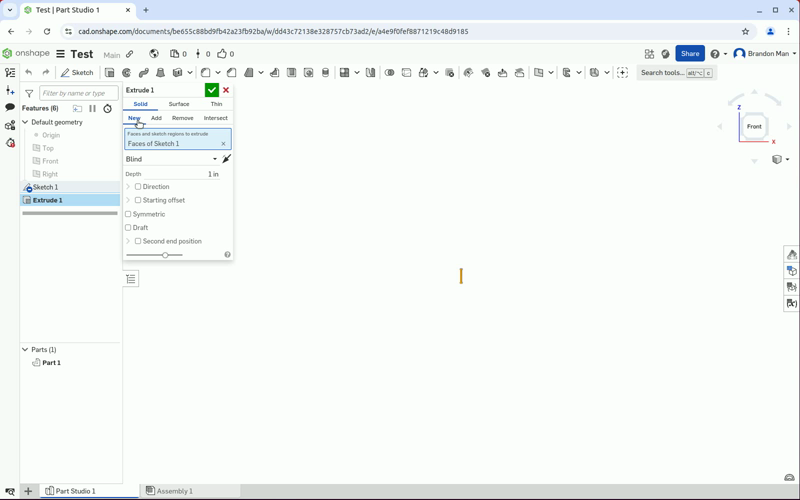
key(tab, 4)
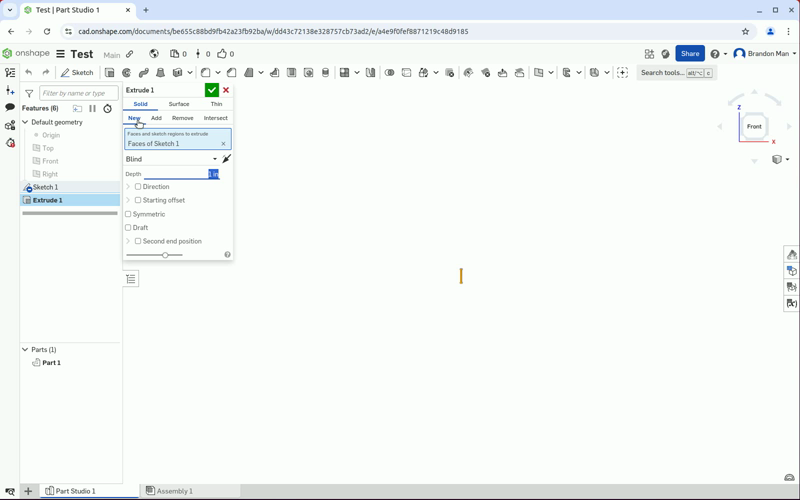
text(23.108)
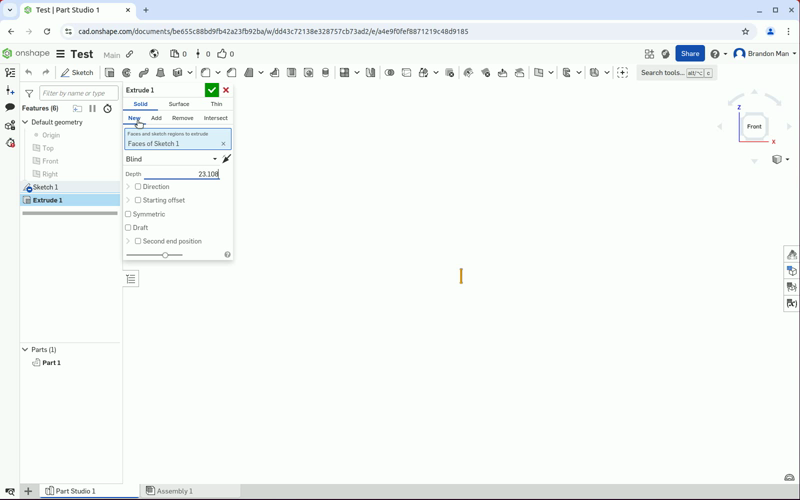
key(enter)
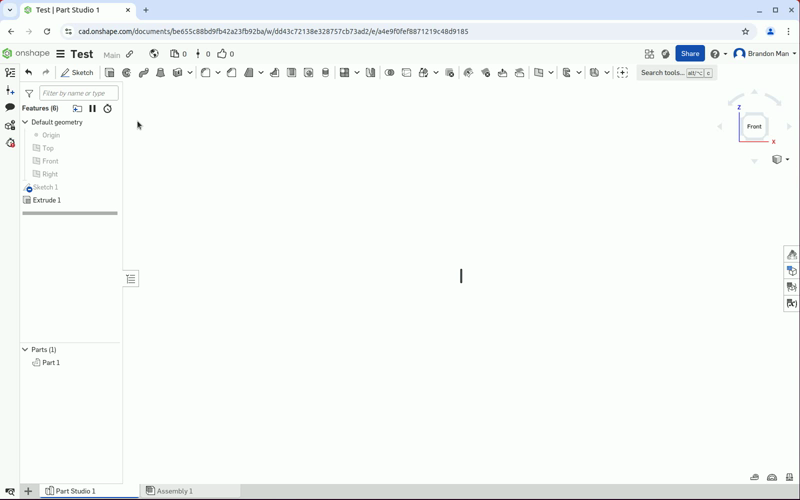
key(shift+h)
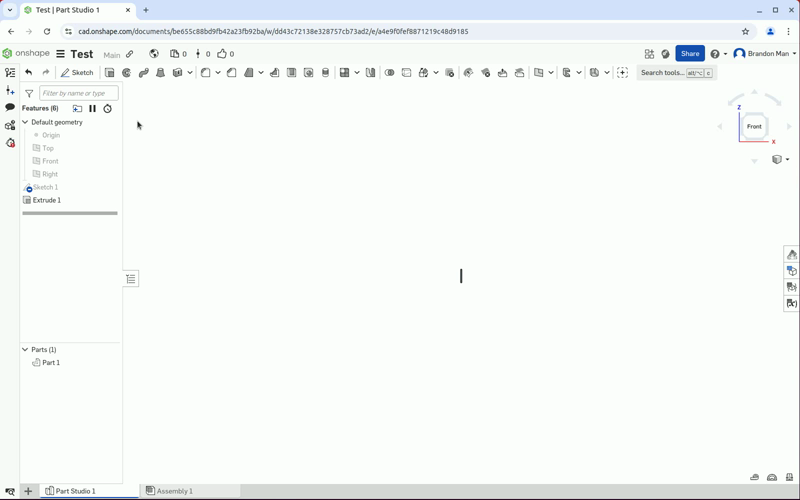
key(shift+h)
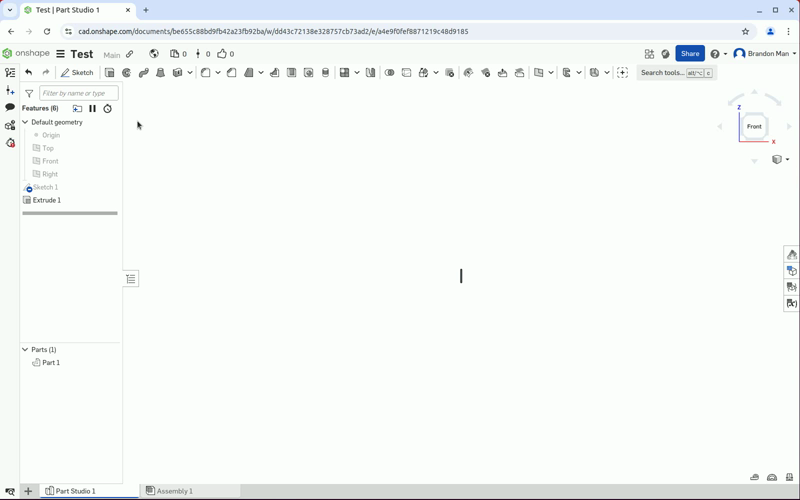
mouse_move(73, 189)
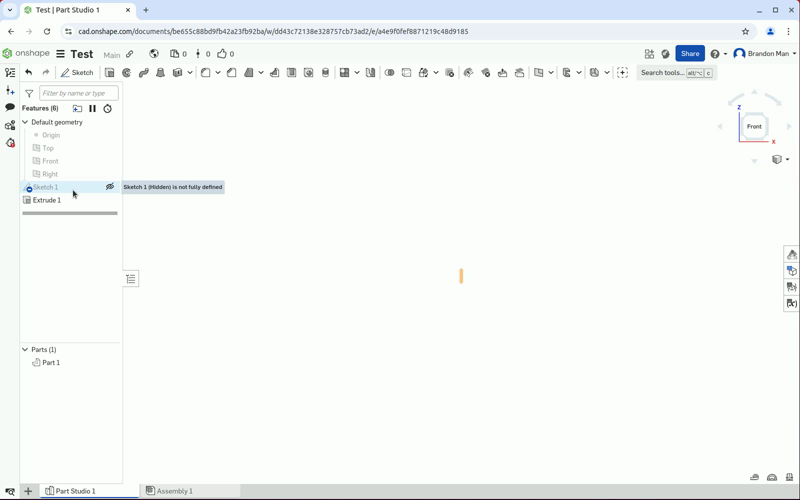
click(73, 189)
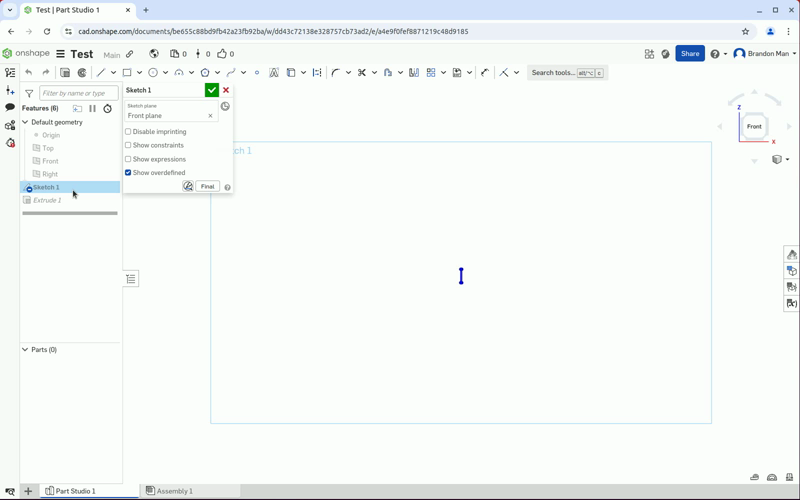
mouse_move(229, 92)
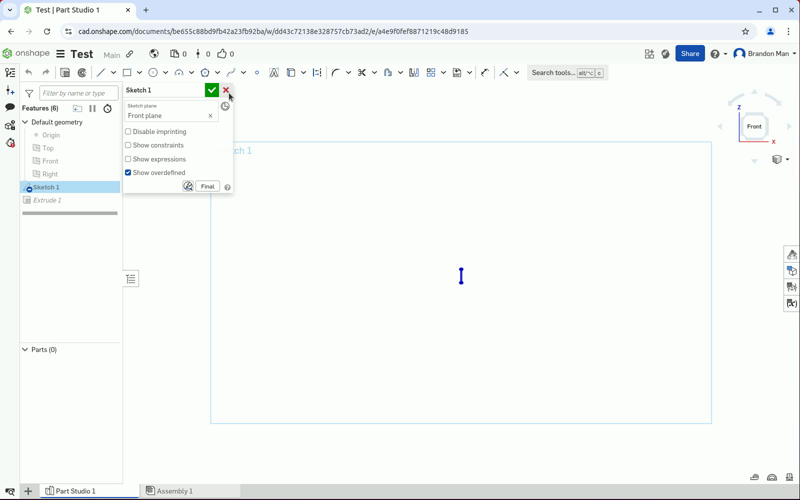
click(229, 92)
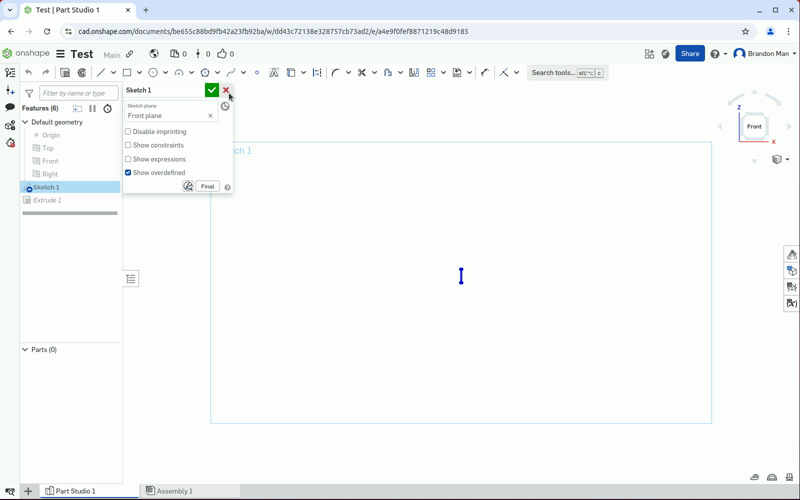
key(shift+s)
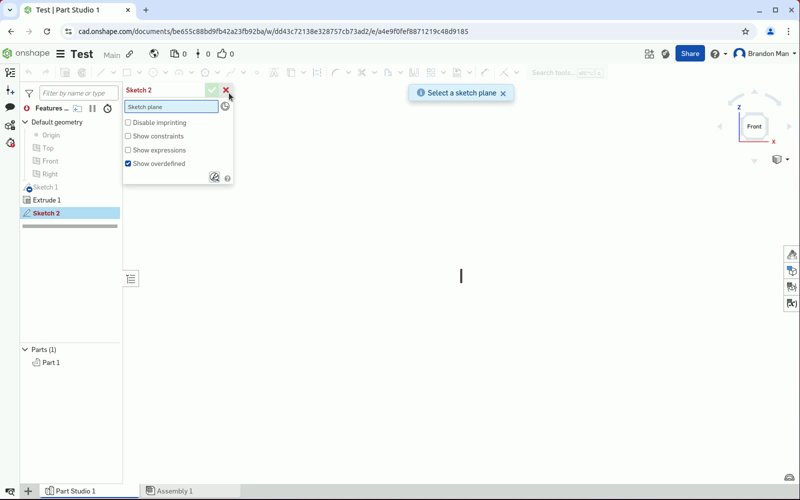
mouse_move(73, 163)
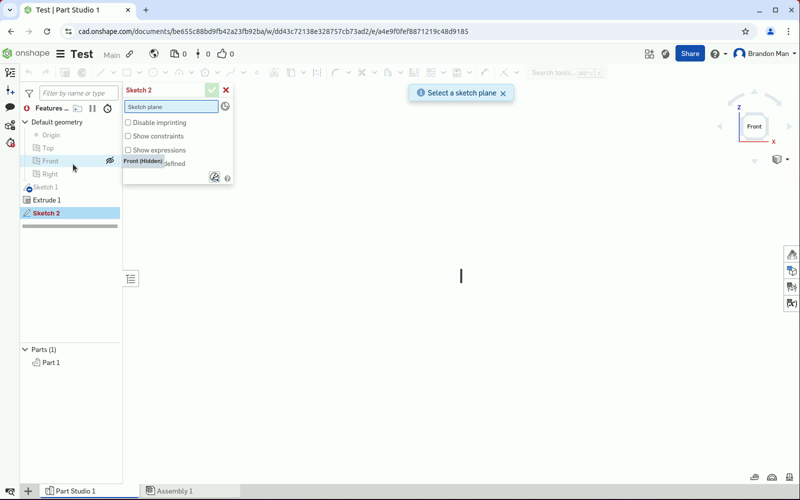
click(73, 163)
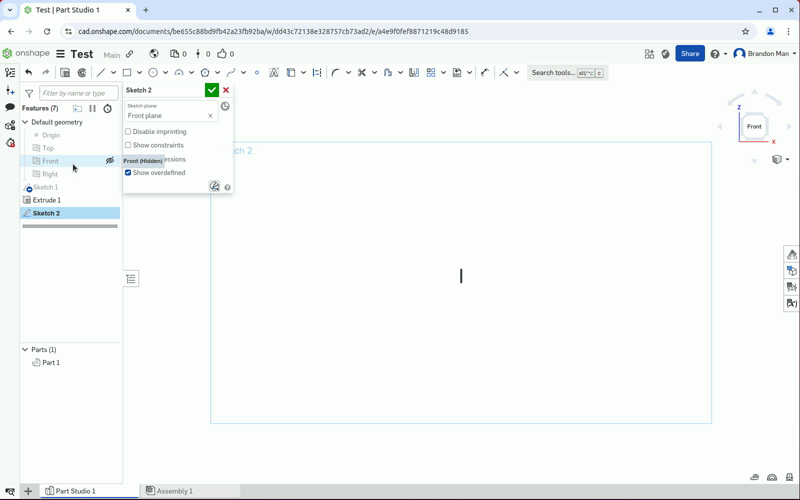
mouse_move(73, 352)
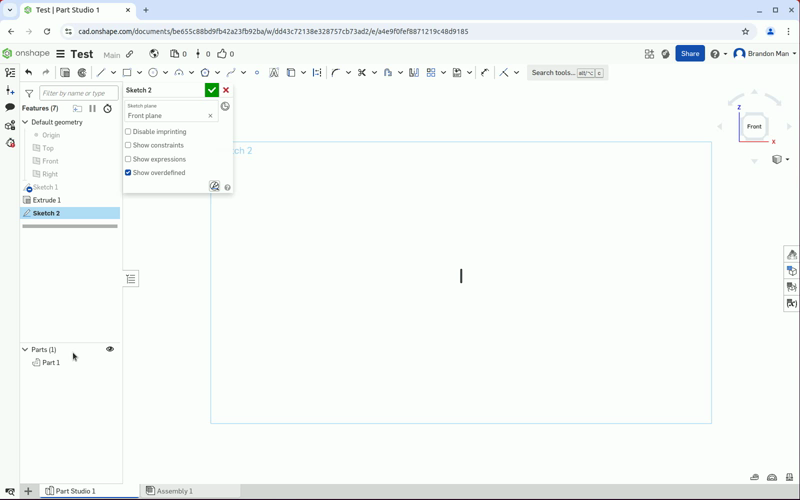
key(y)
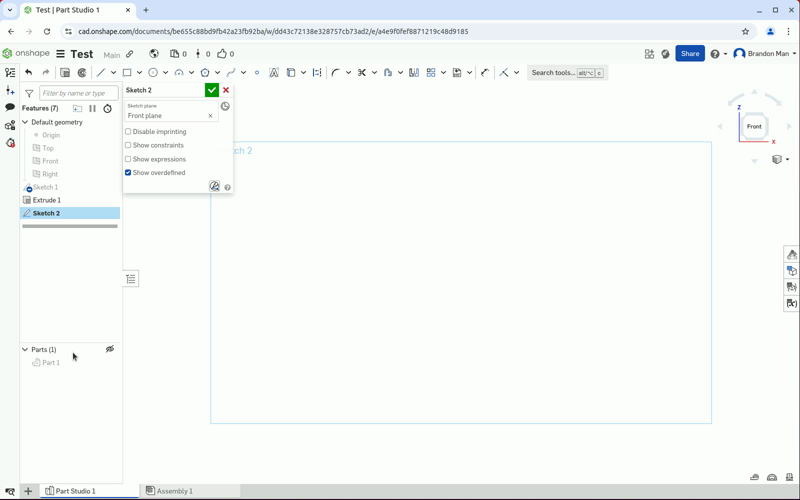
key(l)
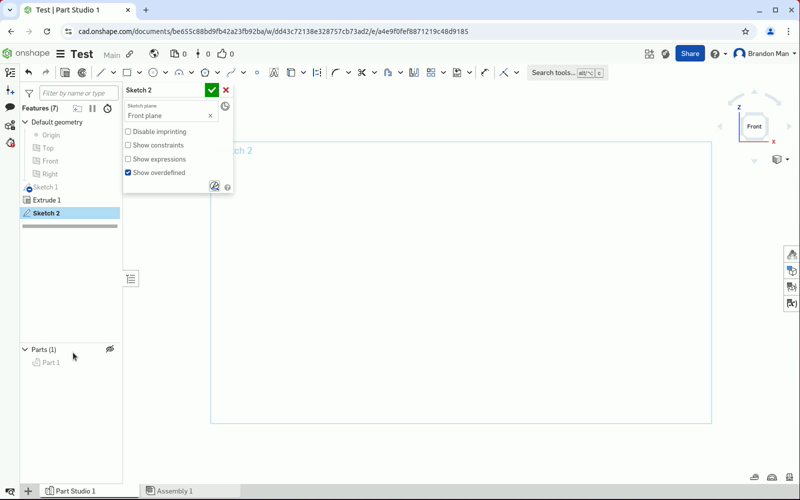
key_down(shift)
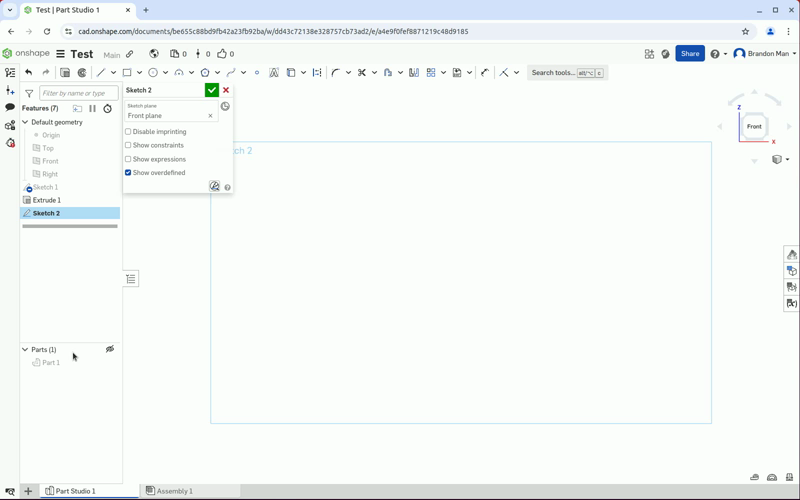
mouse_move(460, 282)
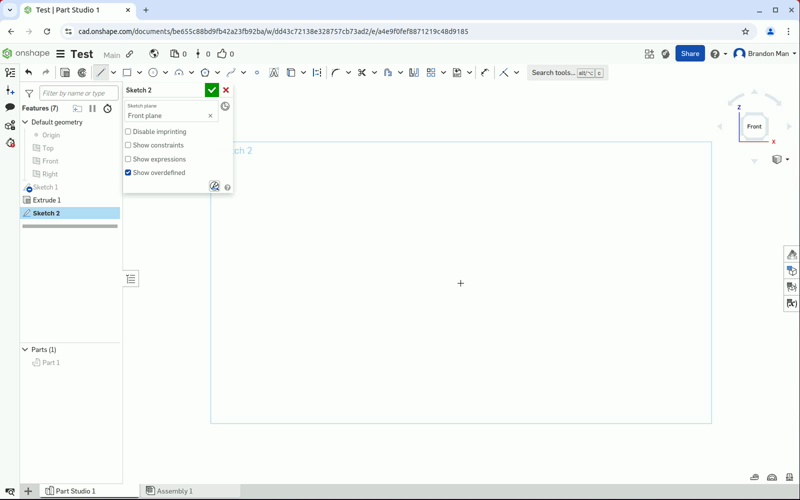
click(460, 282)
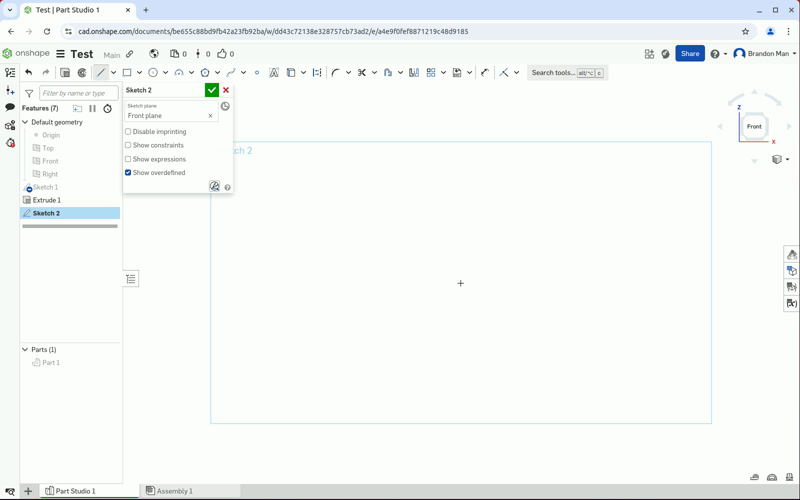
key_up(shift)
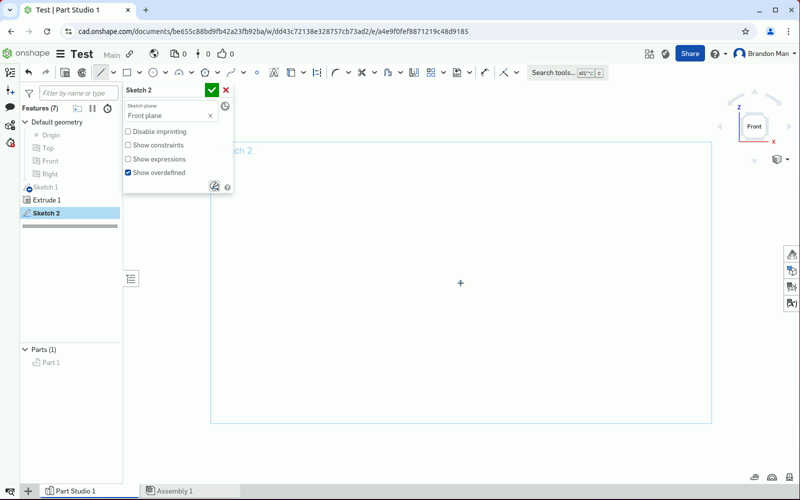
key_down(shift)
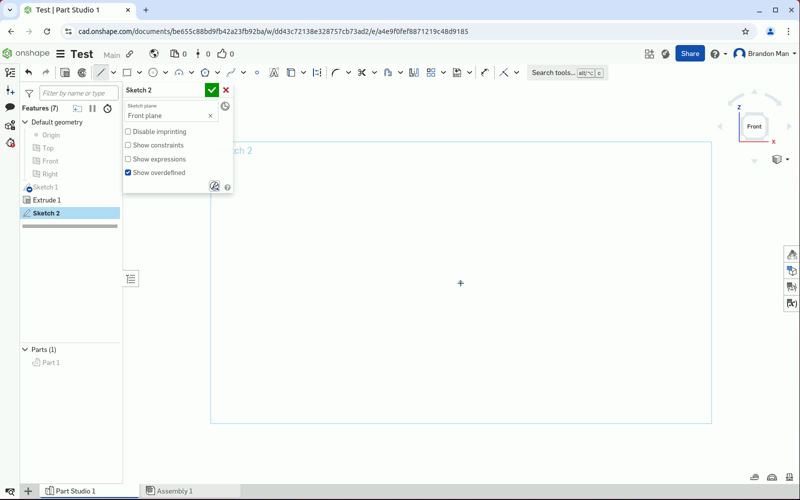
mouse_move(490, 282)
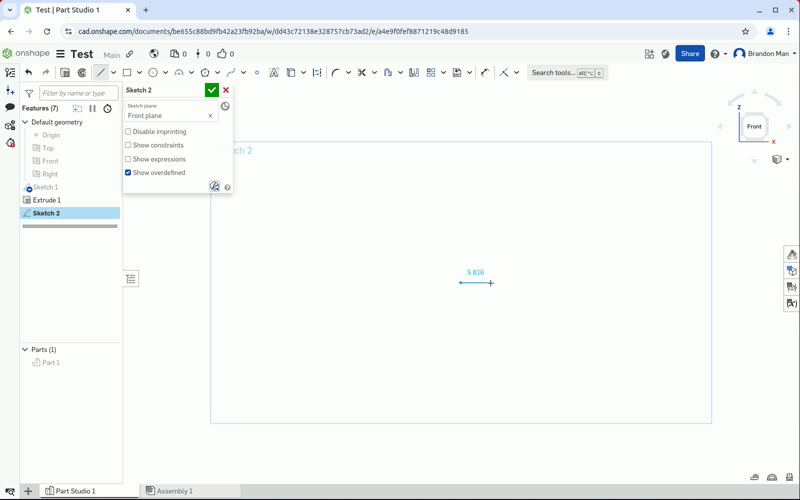
mouse_move(461, 282)
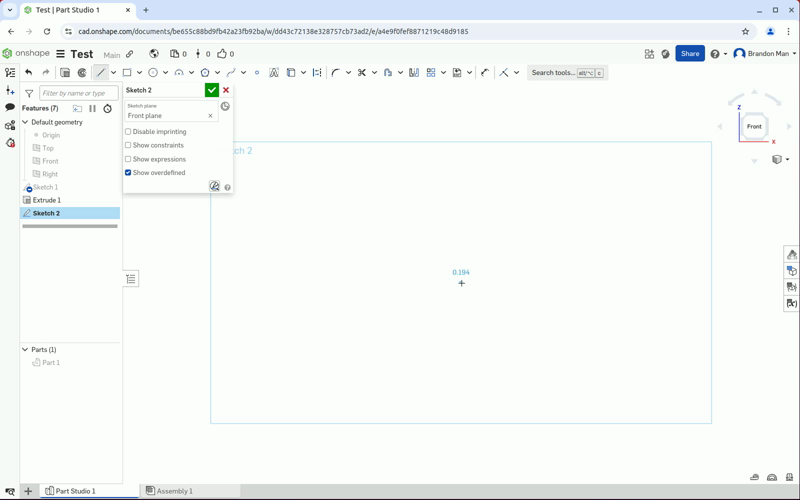
scroll(6)
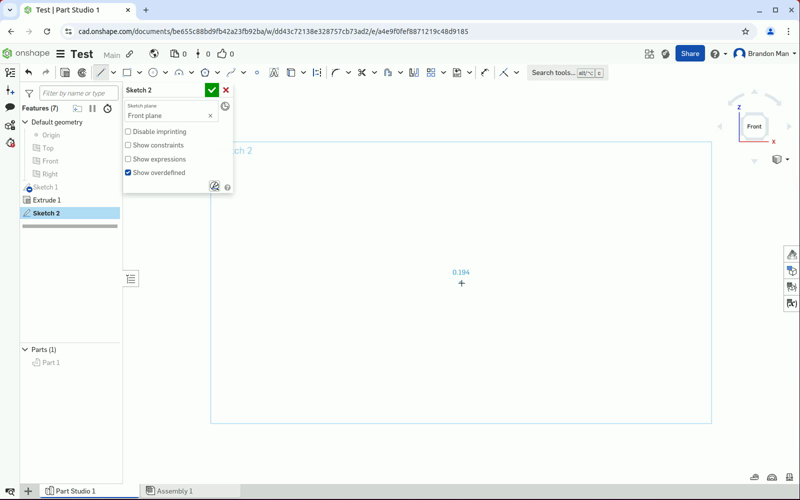
scroll(6)
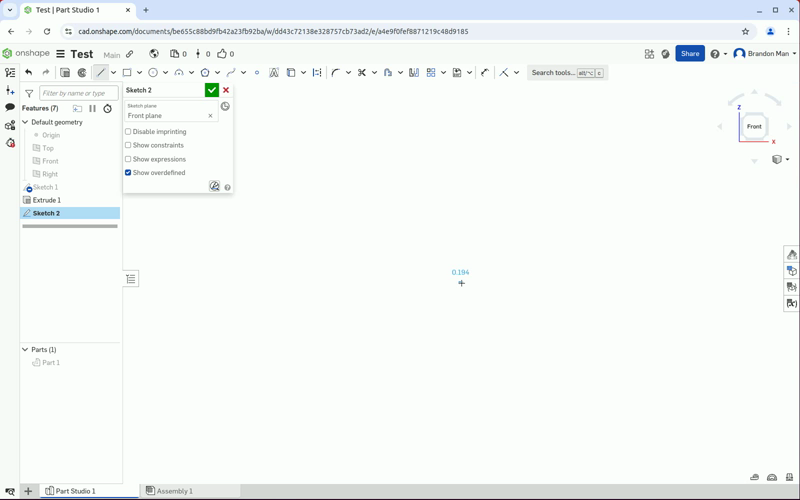
scroll(6)
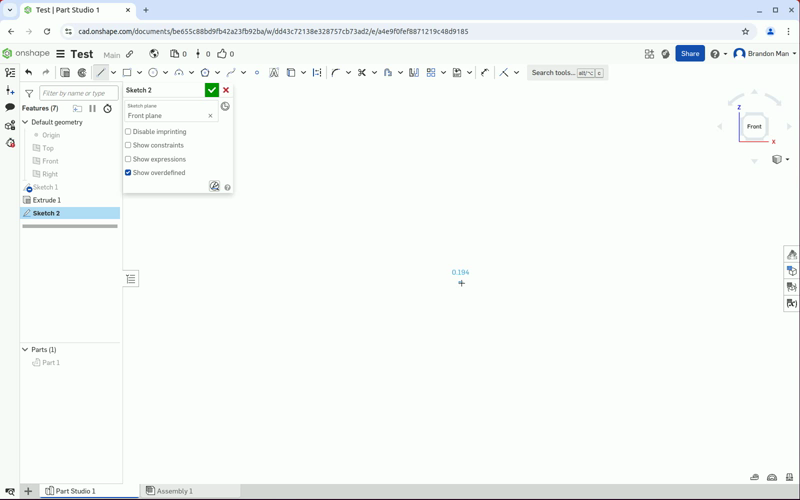
scroll(6)
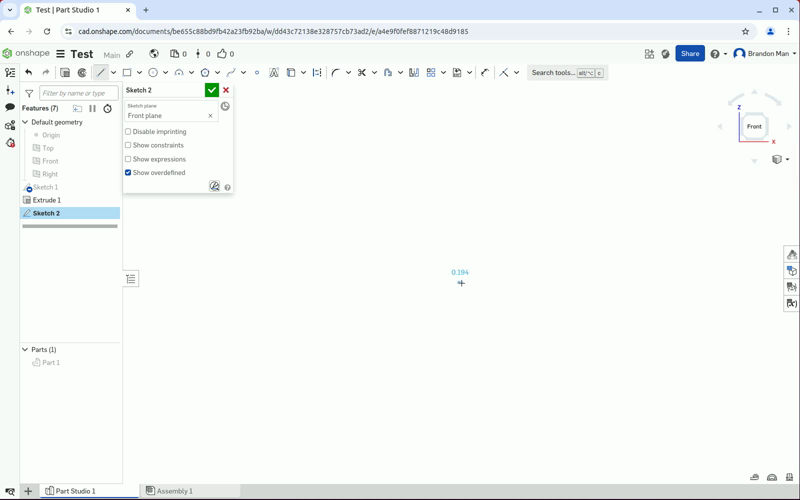
scroll(6)
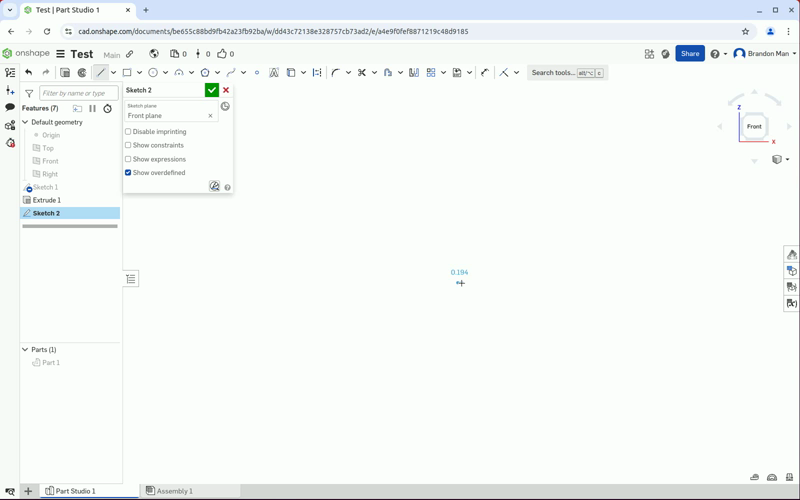
scroll(6)
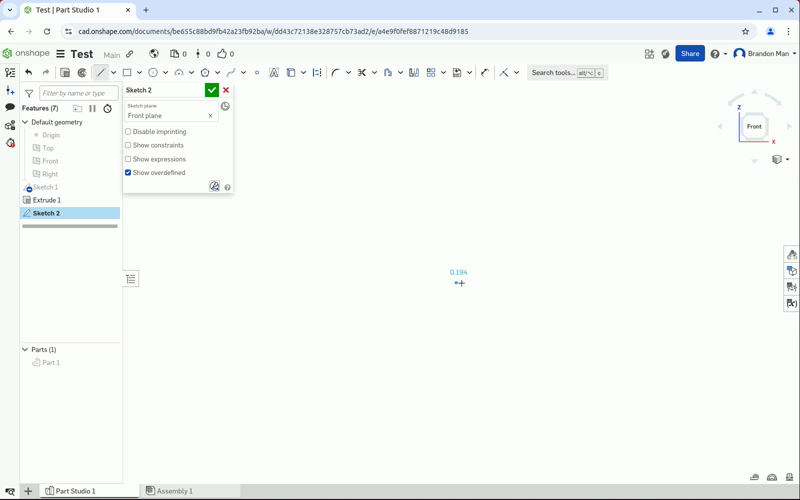
scroll(6)
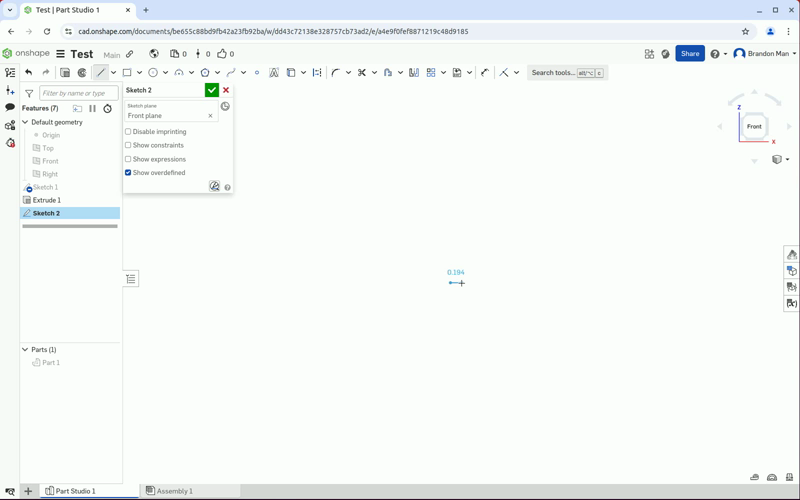
click(461, 282)
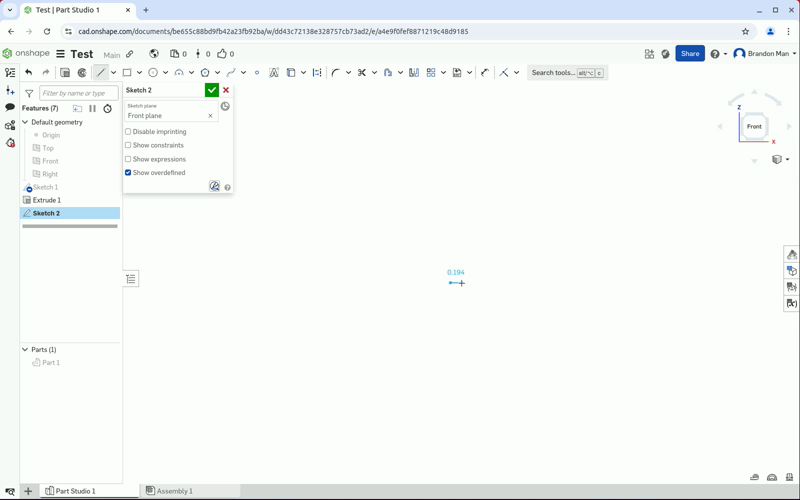
scroll(-6)
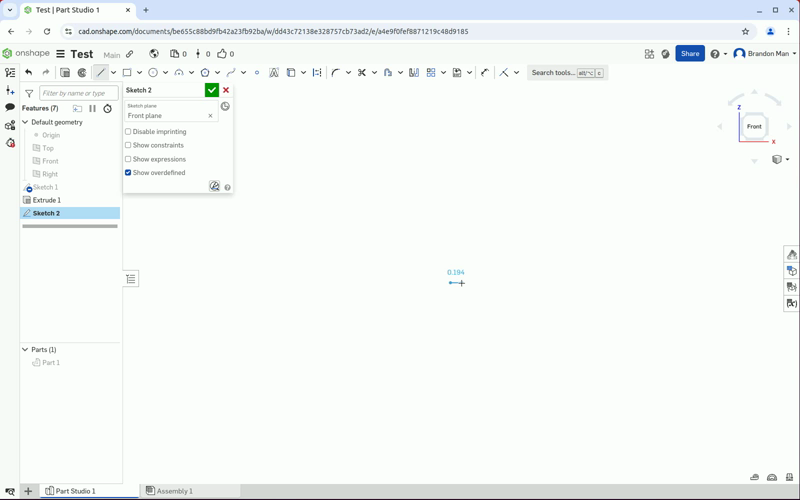
scroll(-6)
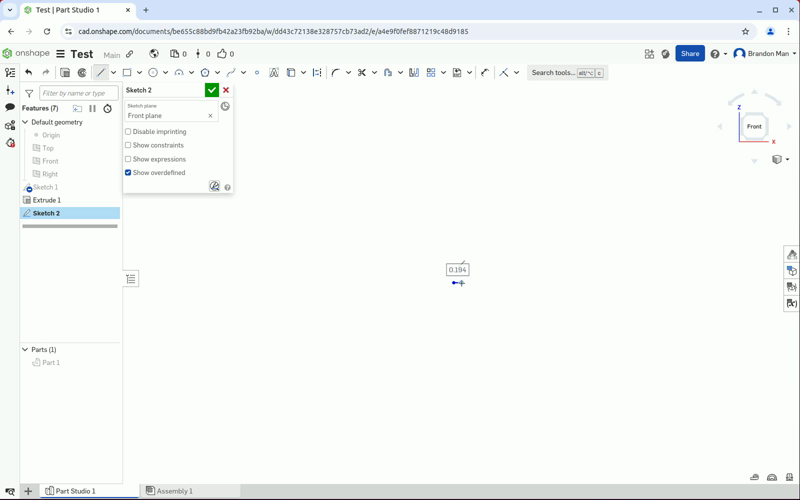
scroll(-6)
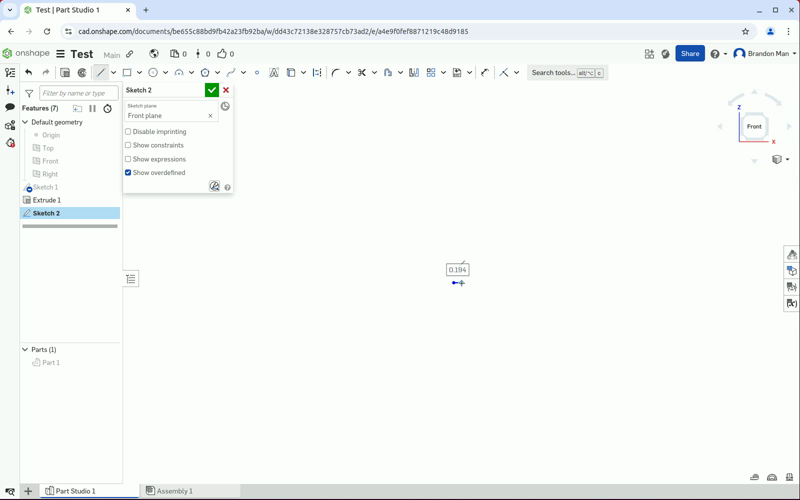
scroll(-6)
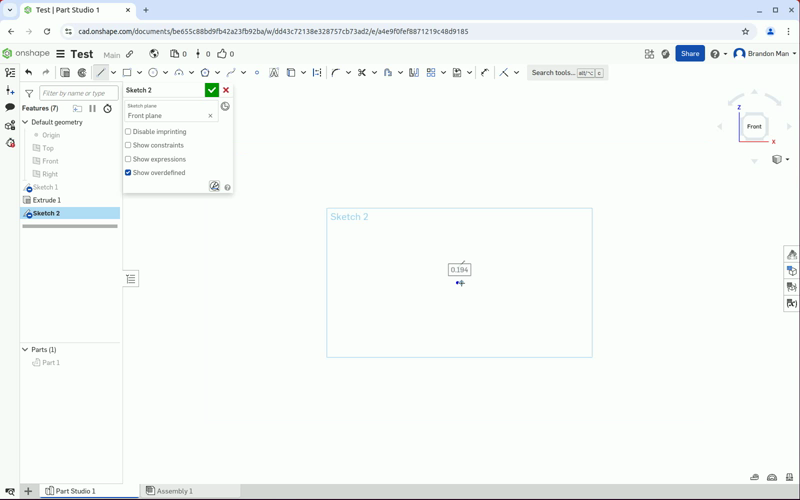
scroll(-6)
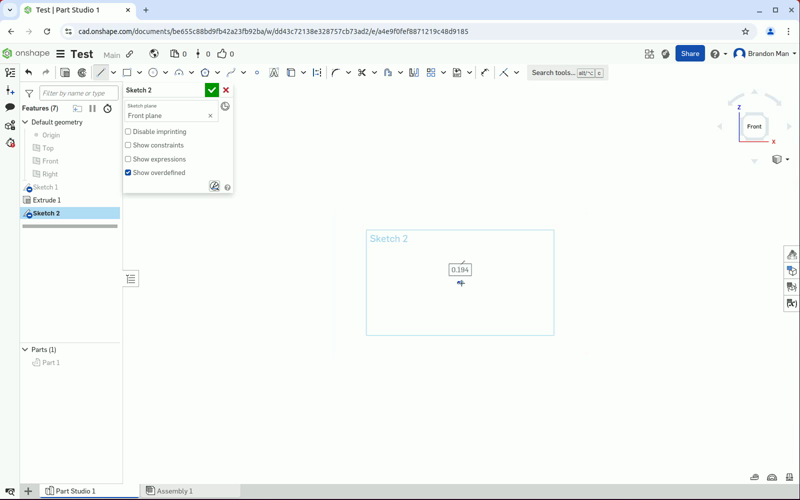
scroll(-6)
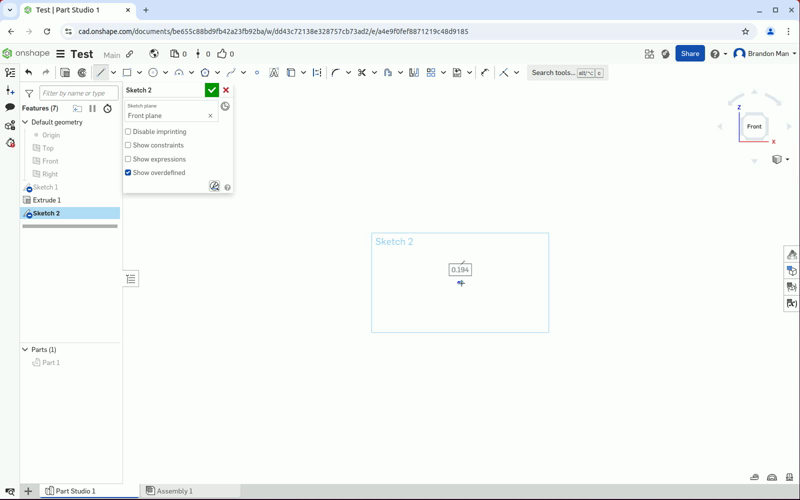
scroll(-6)
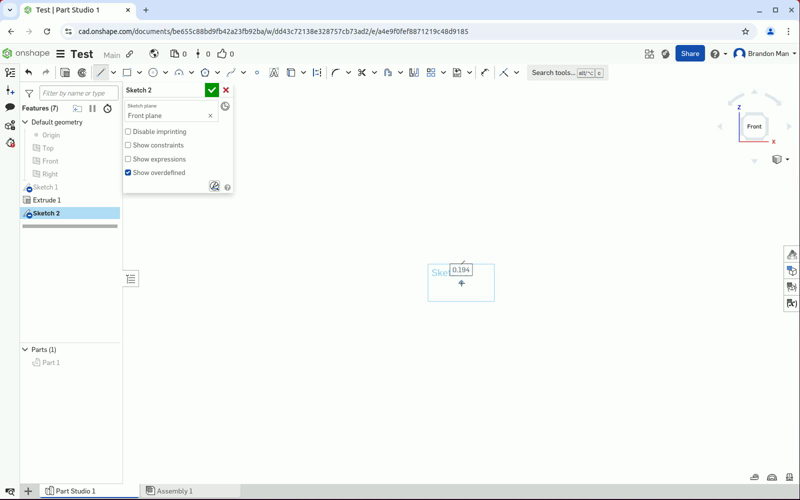
key_up(shift)
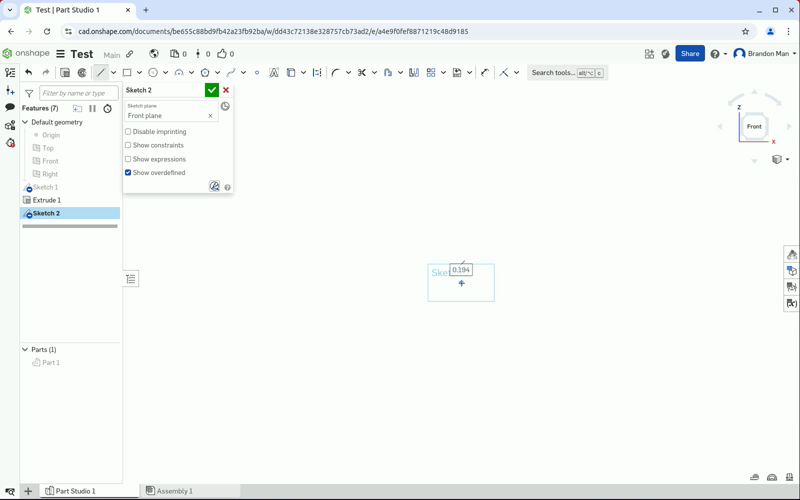
key_down(shift)
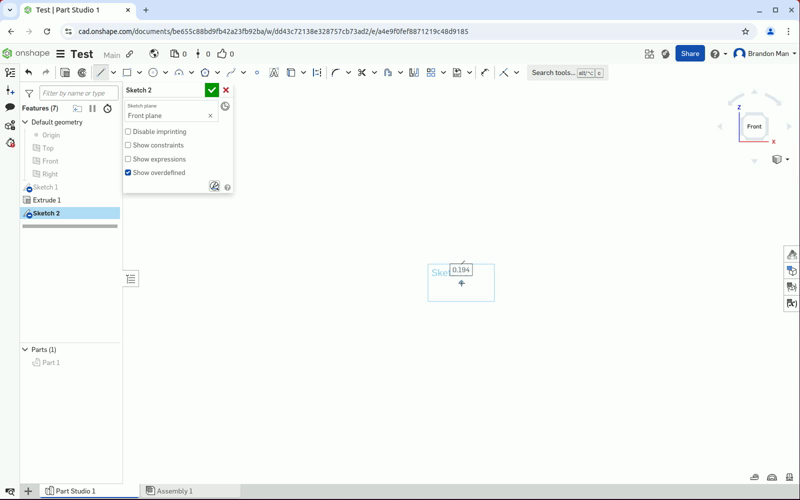
mouse_move(491, 282)
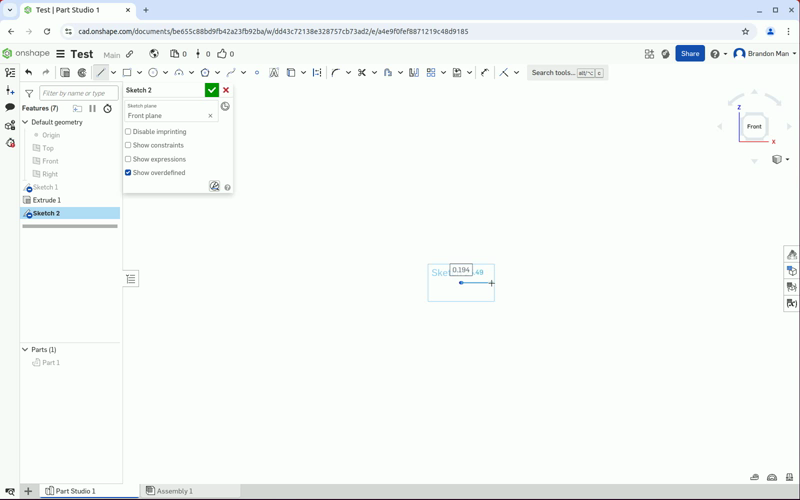
mouse_move(461, 269)
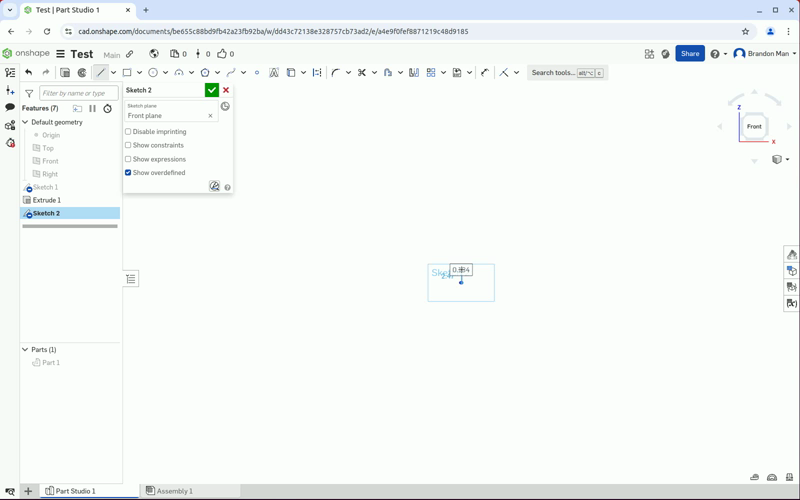
click(461, 269)
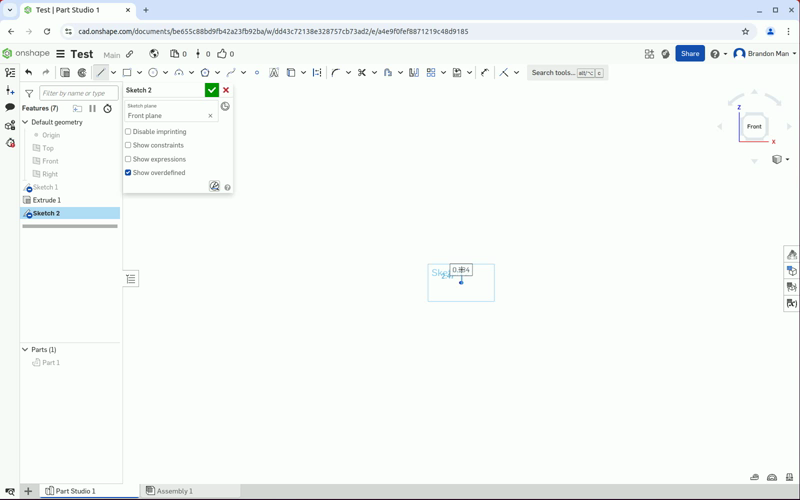
key_up(shift)
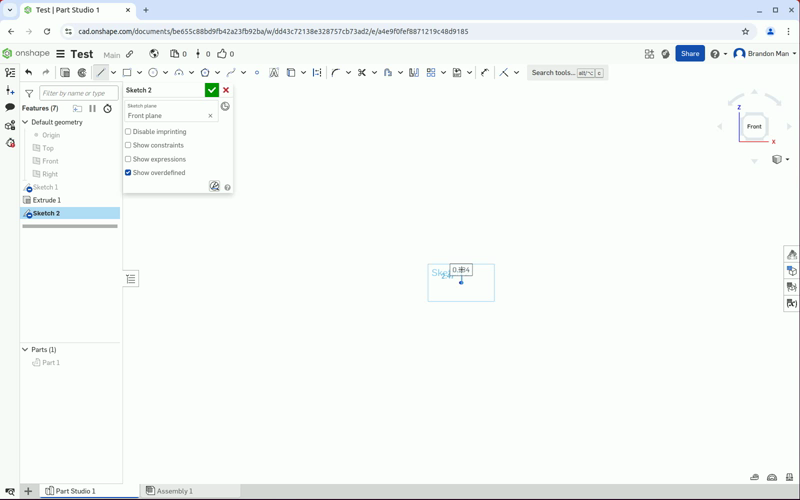
key_down(shift)
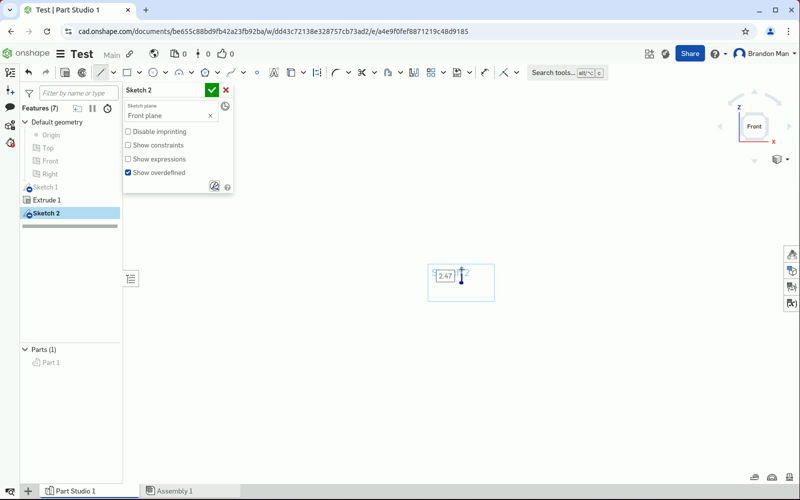
mouse_move(491, 269)
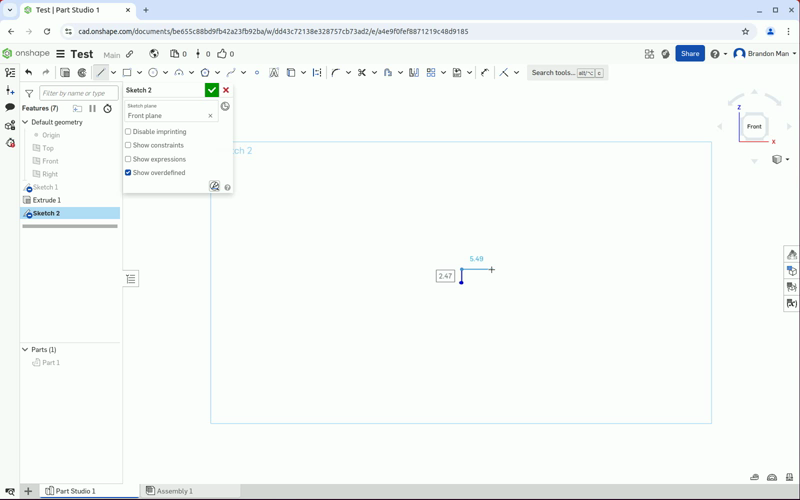
mouse_move(460, 269)
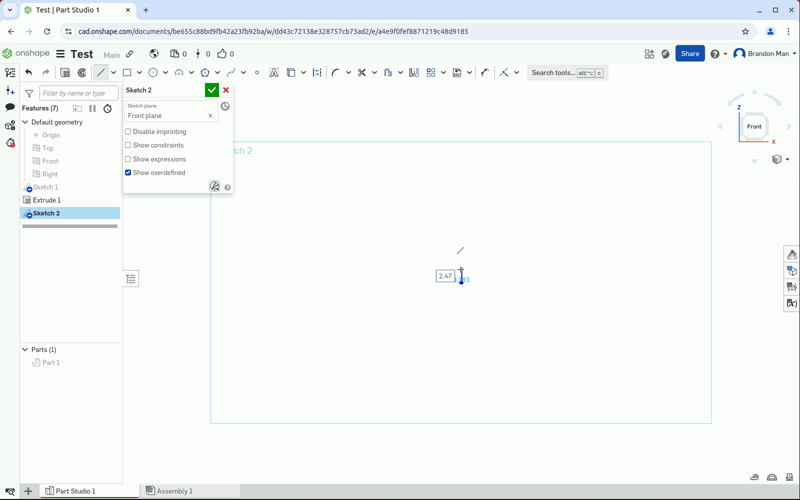
scroll(6)
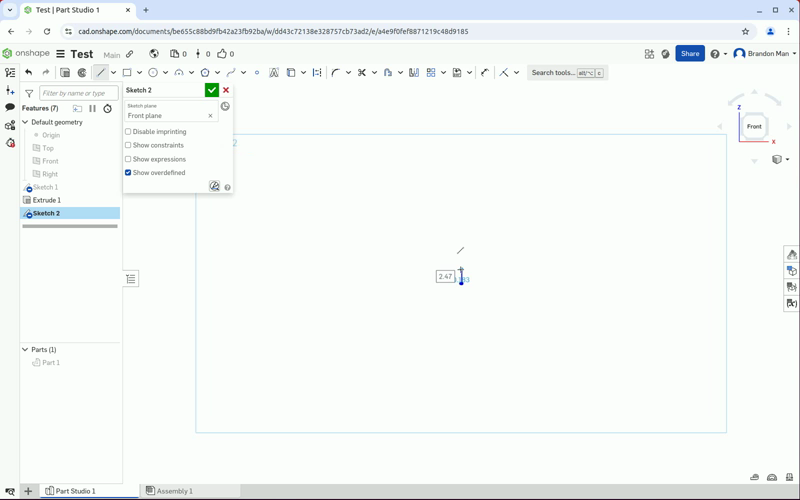
scroll(6)
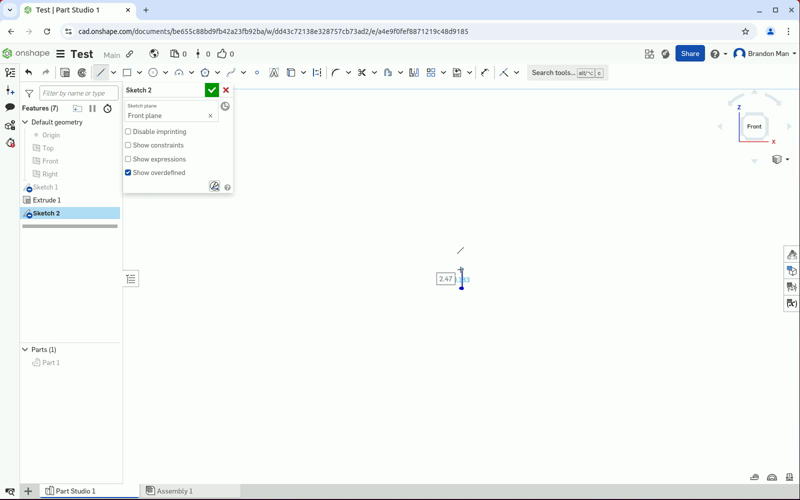
scroll(6)
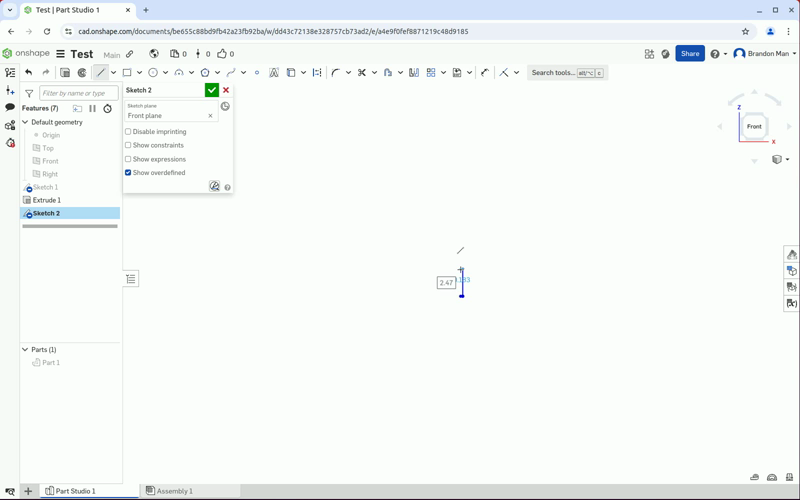
scroll(6)
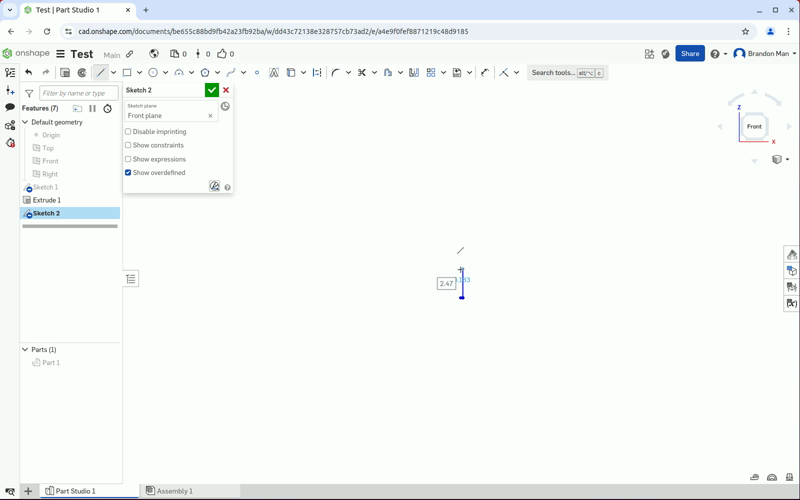
scroll(6)
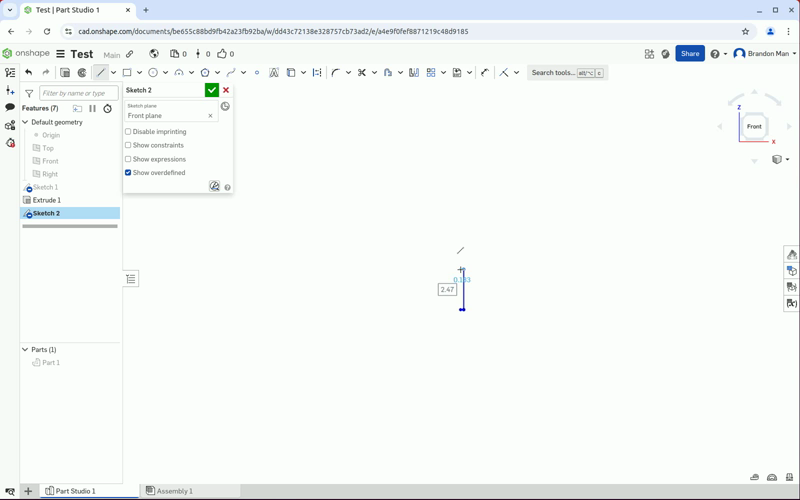
scroll(6)
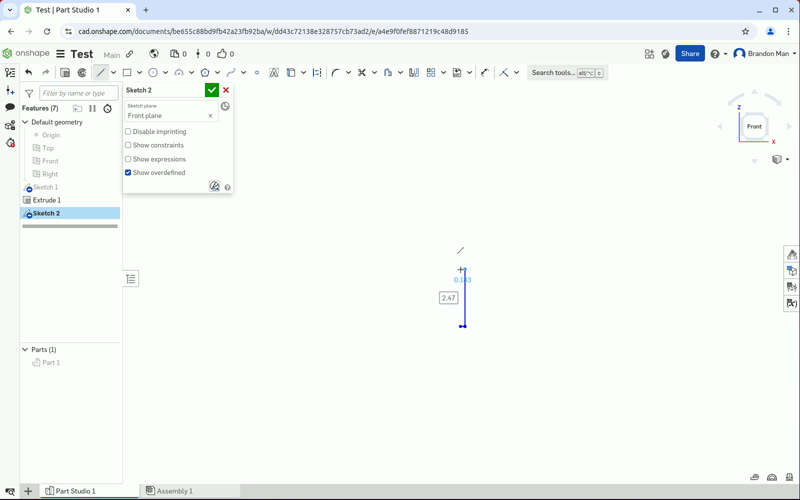
scroll(6)
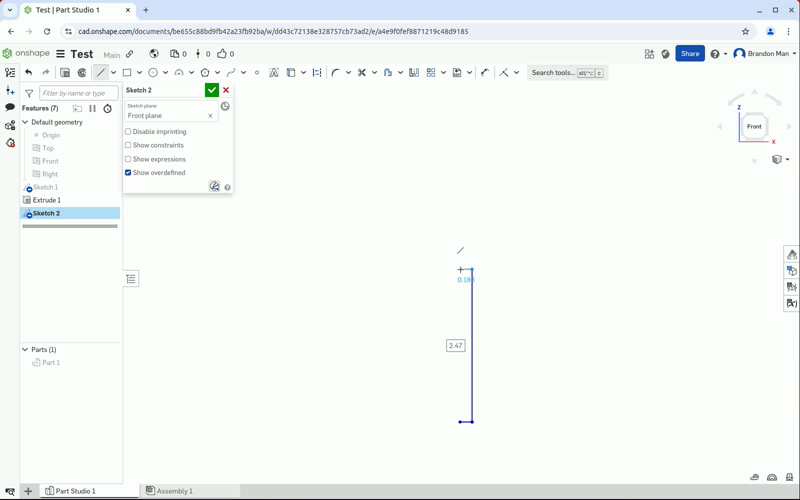
click(460, 269)
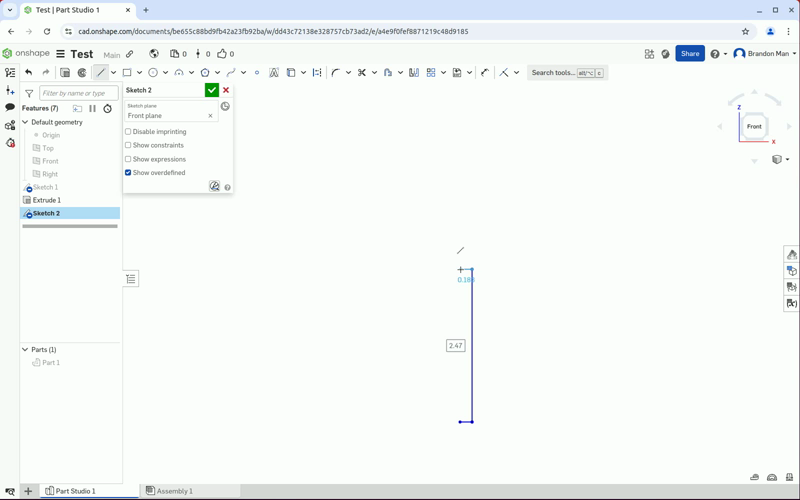
scroll(-6)
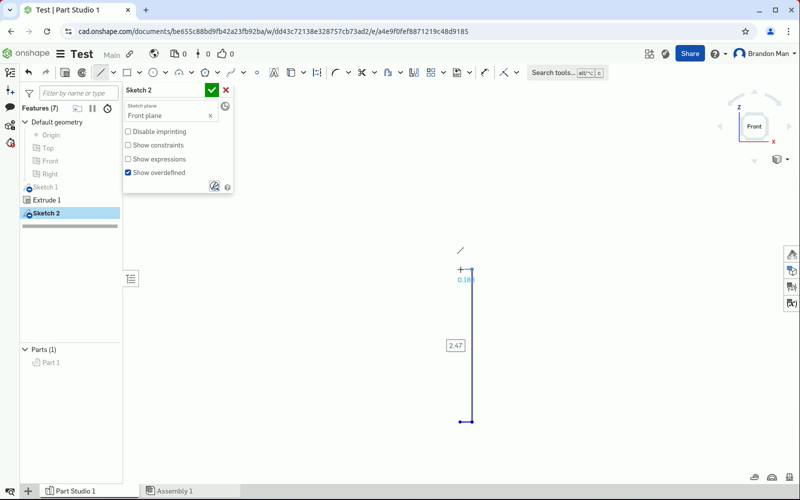
scroll(-6)
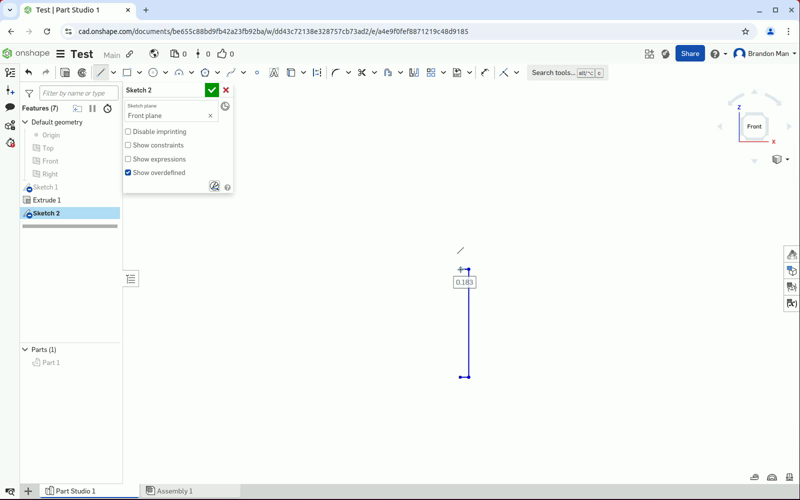
scroll(-6)
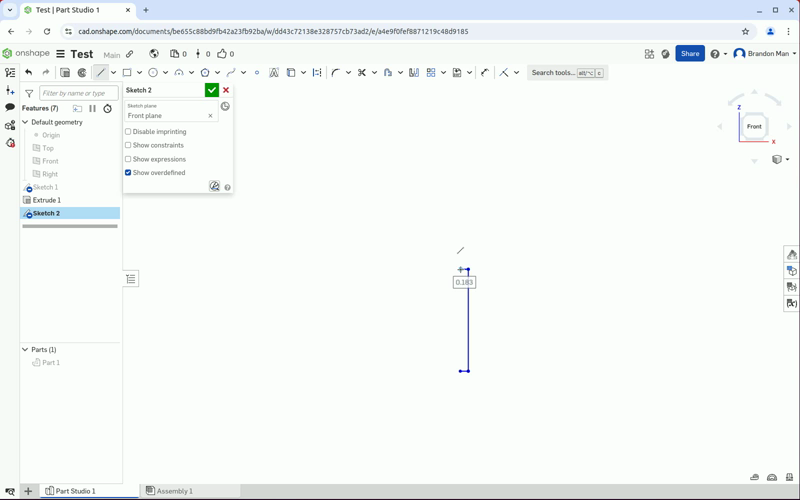
scroll(-6)
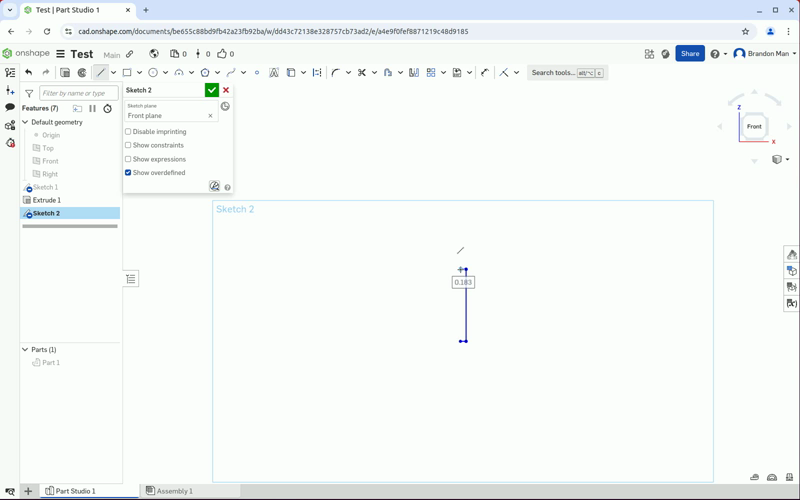
scroll(-6)
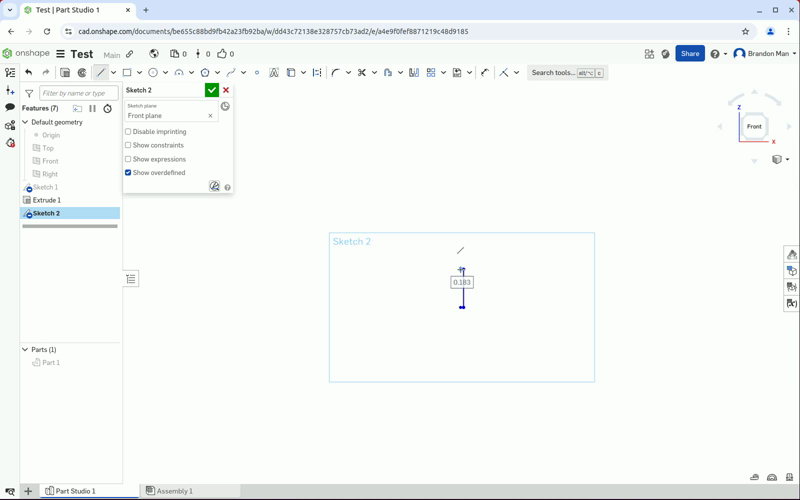
scroll(-6)
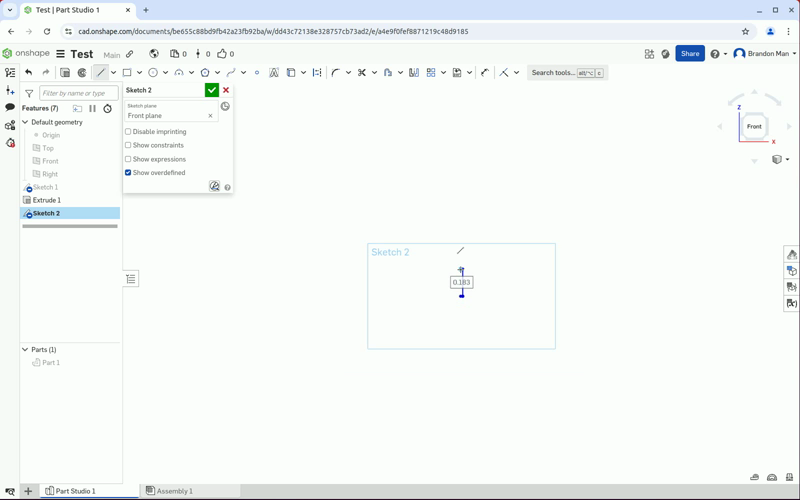
scroll(-6)
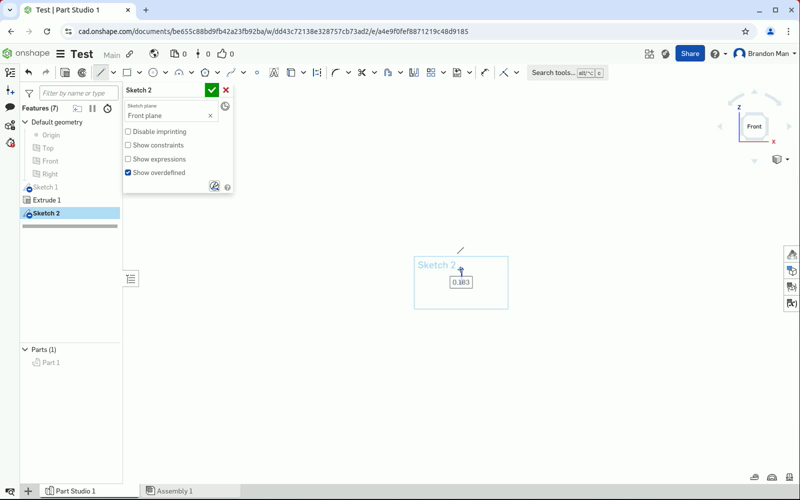
key_up(shift)
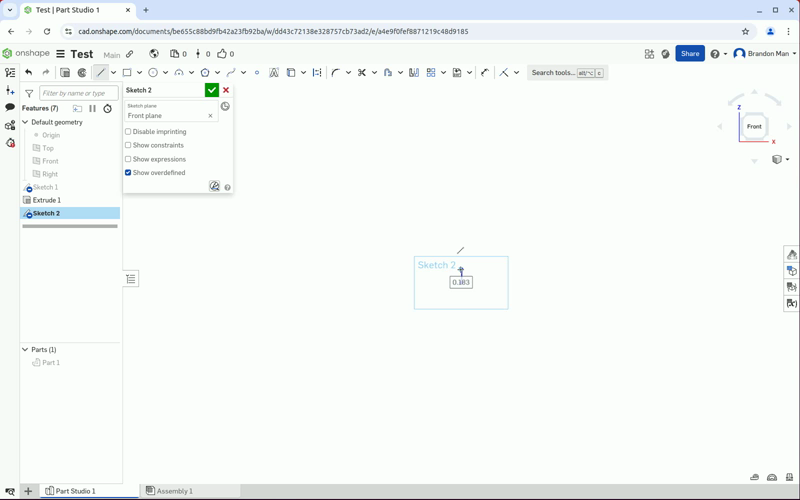
mouse_move(490, 269)
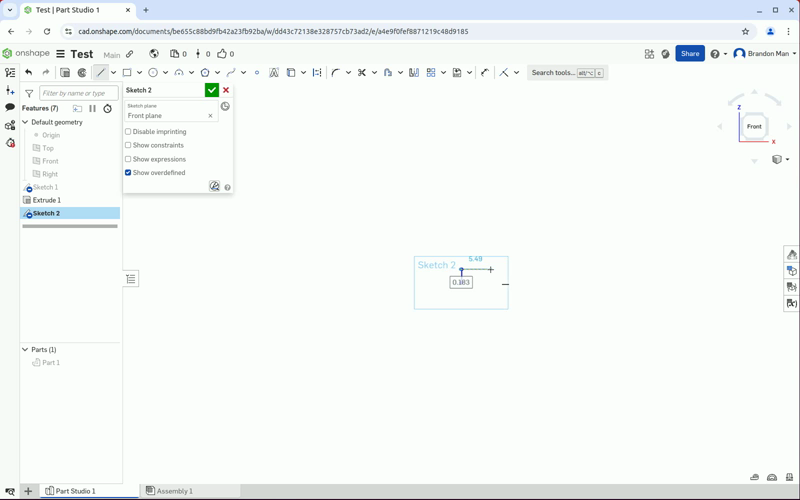
key_down(shift)
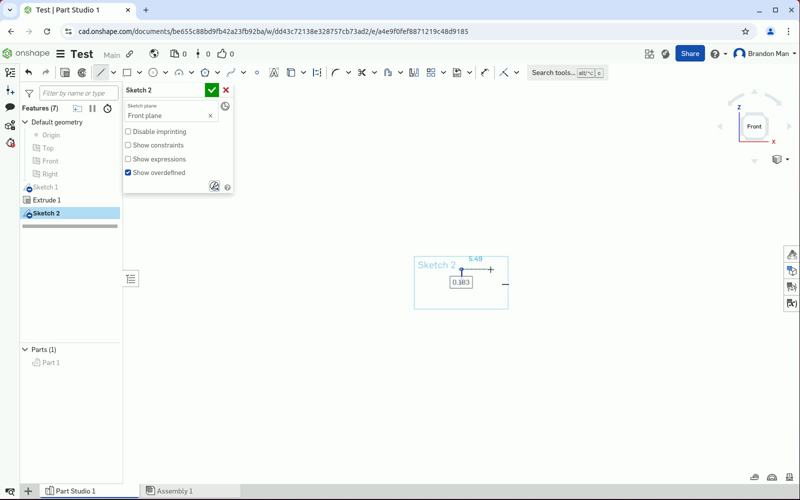
mouse_move(460, 282)
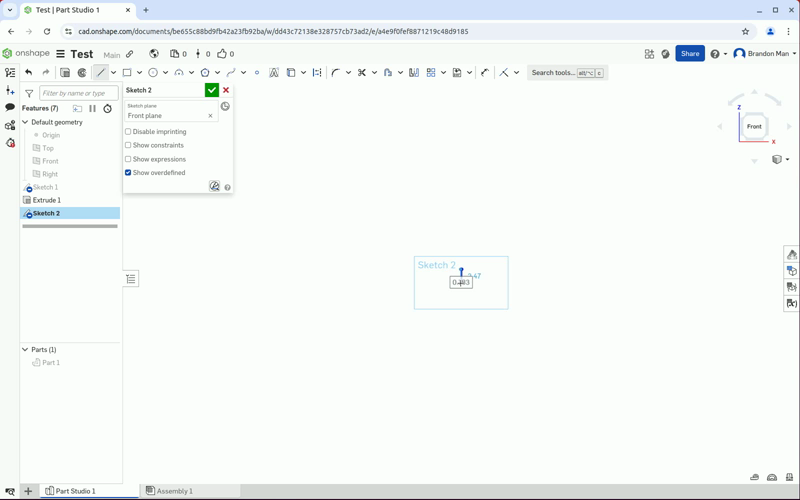
scroll(6)
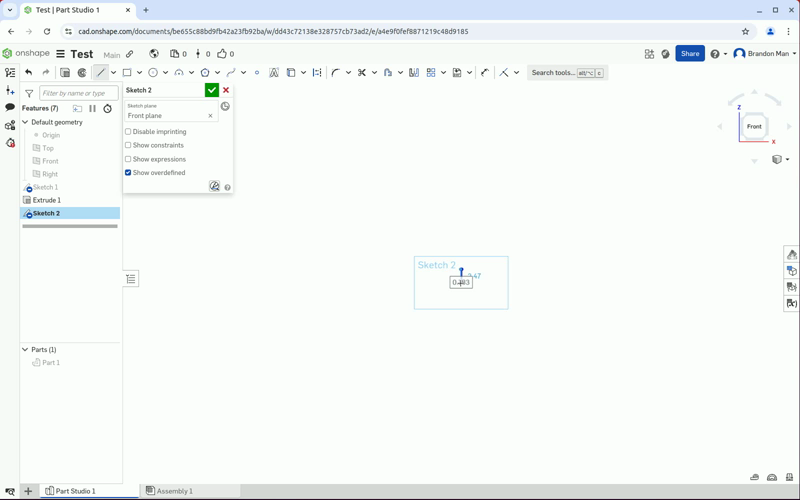
scroll(6)
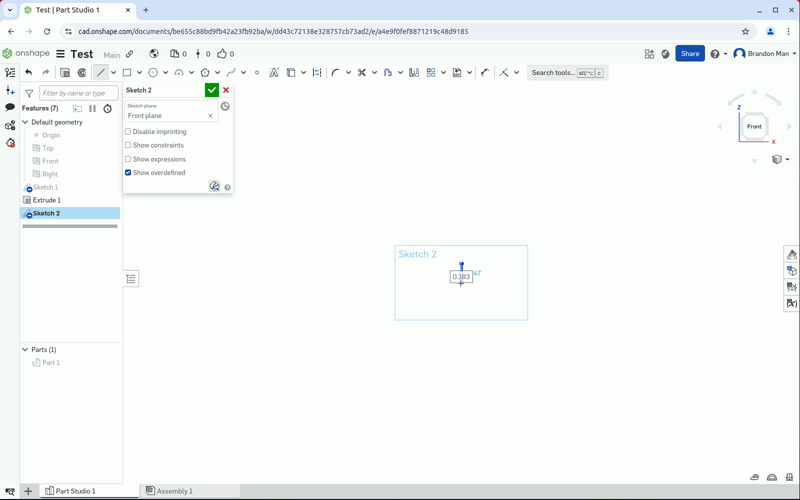
scroll(6)
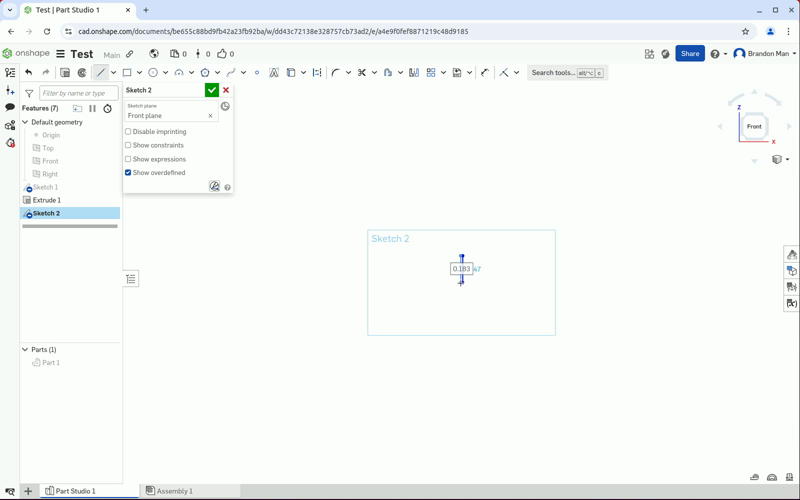
scroll(6)
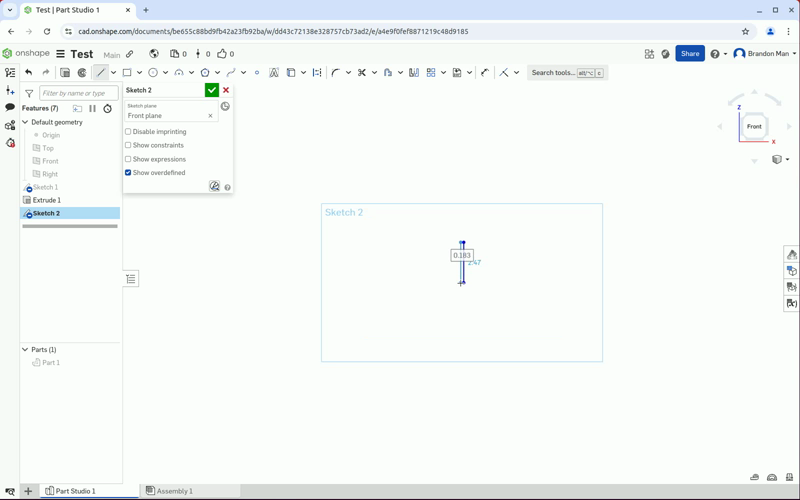
scroll(6)
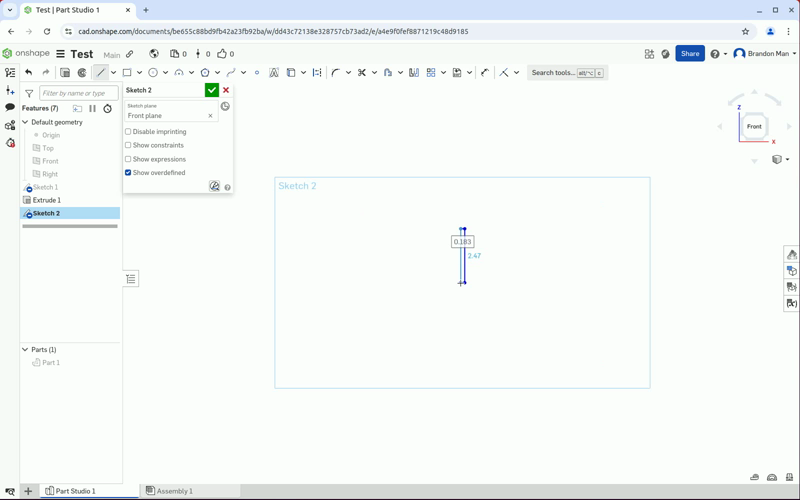
scroll(6)
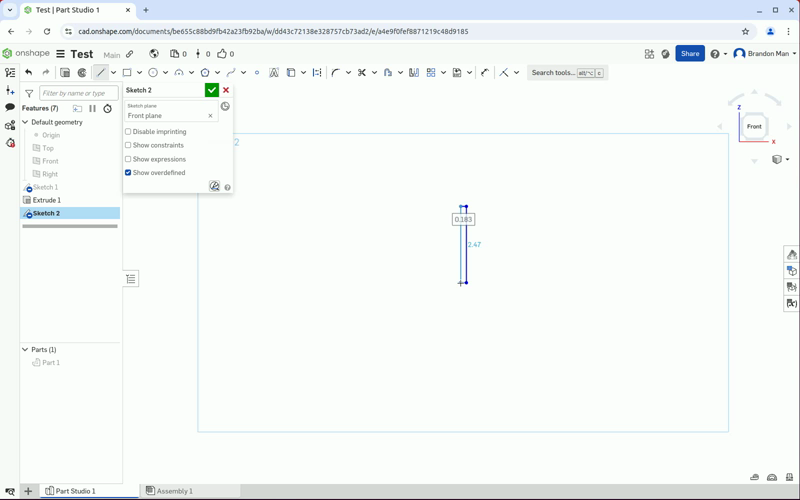
scroll(6)
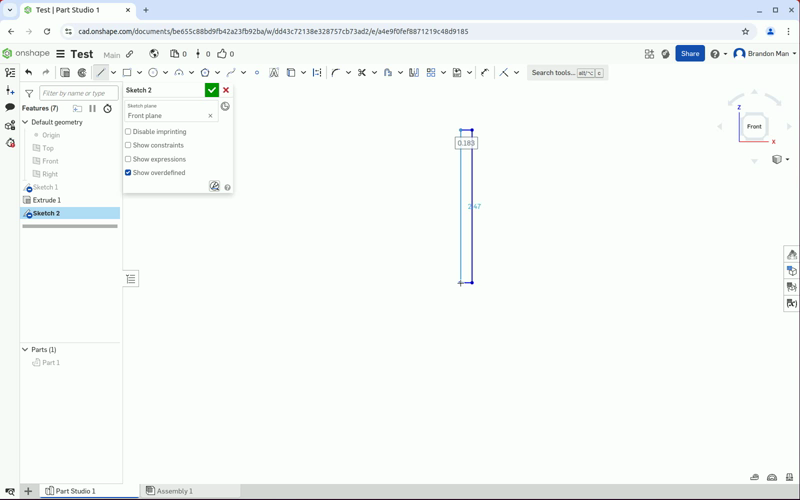
key_up(shift)
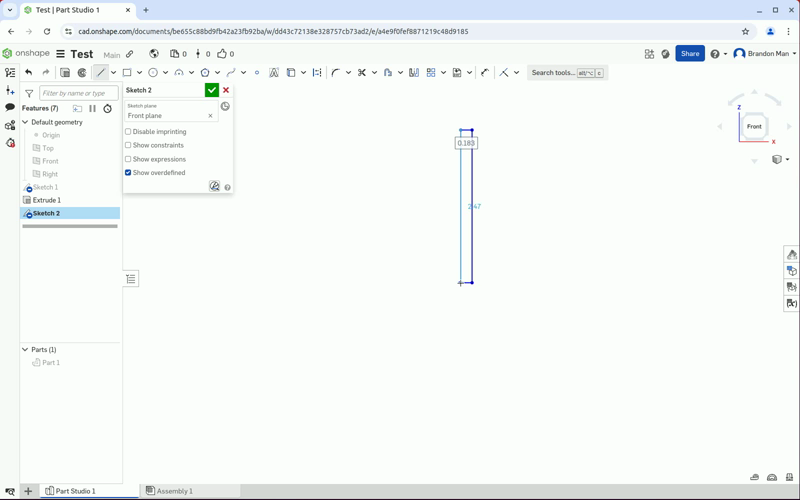
click(460, 282)
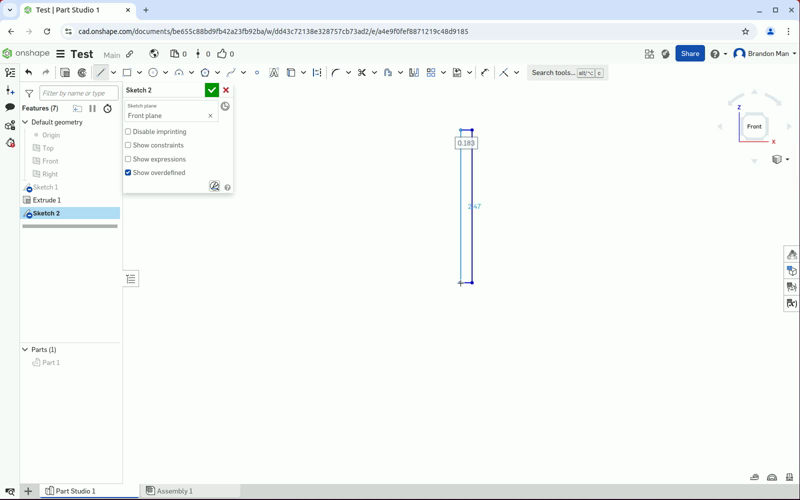
scroll(-6)
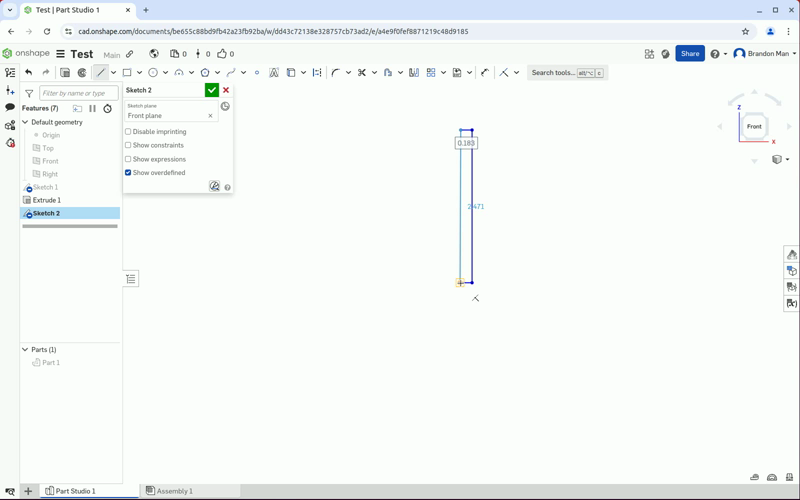
scroll(-6)
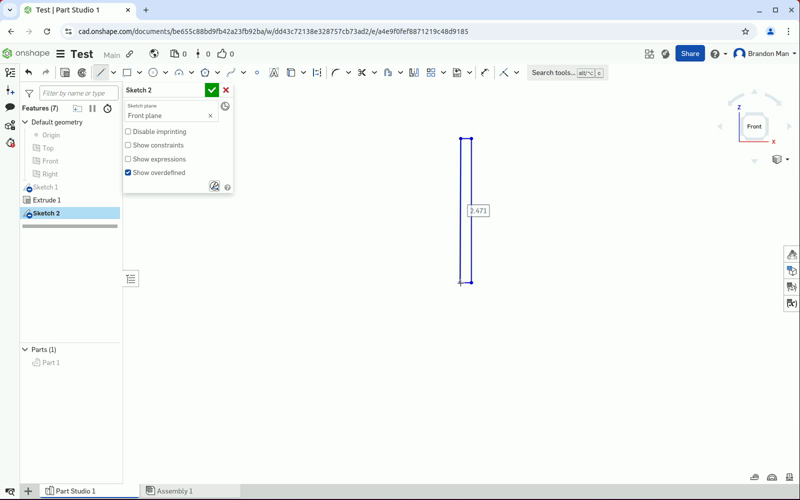
scroll(-6)
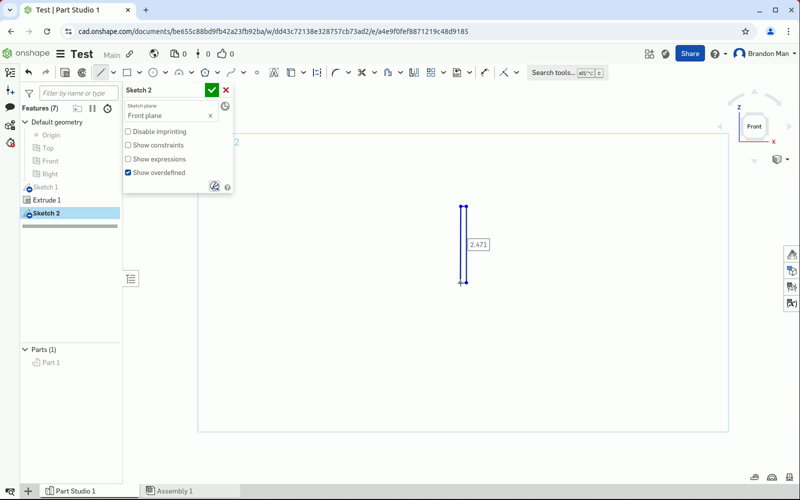
scroll(-6)
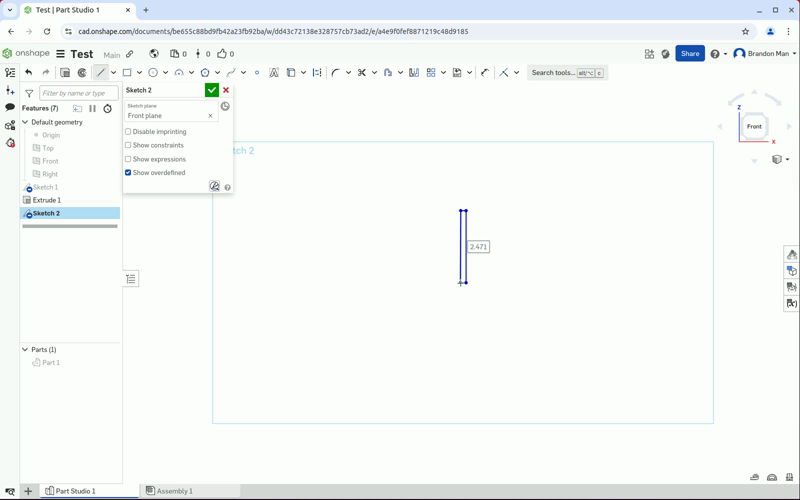
scroll(-6)
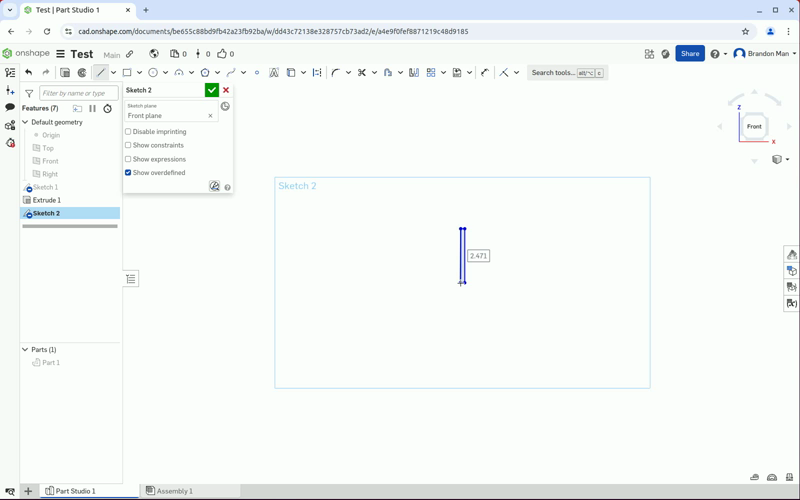
scroll(-6)
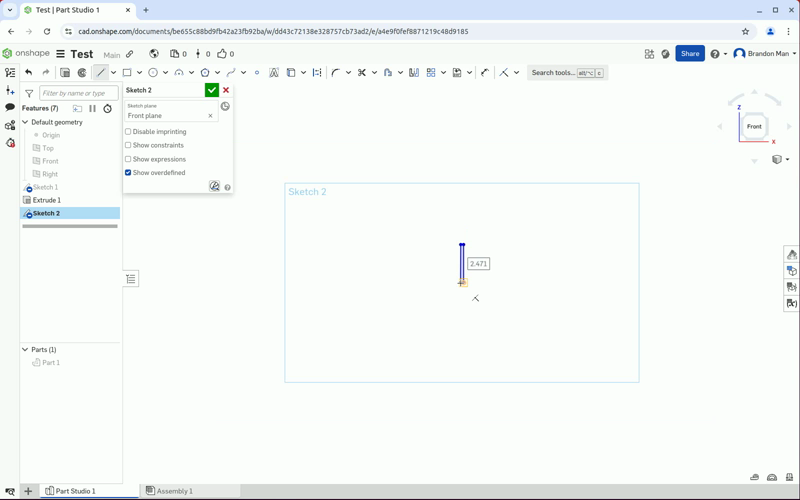
scroll(-6)
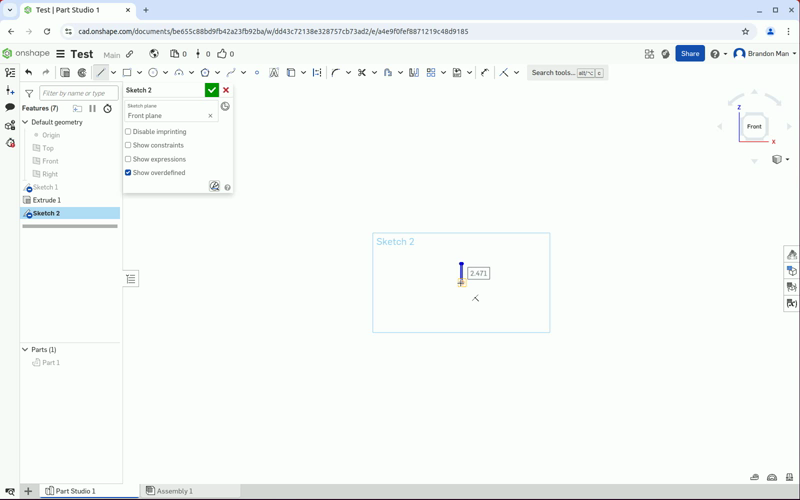
key(esc)
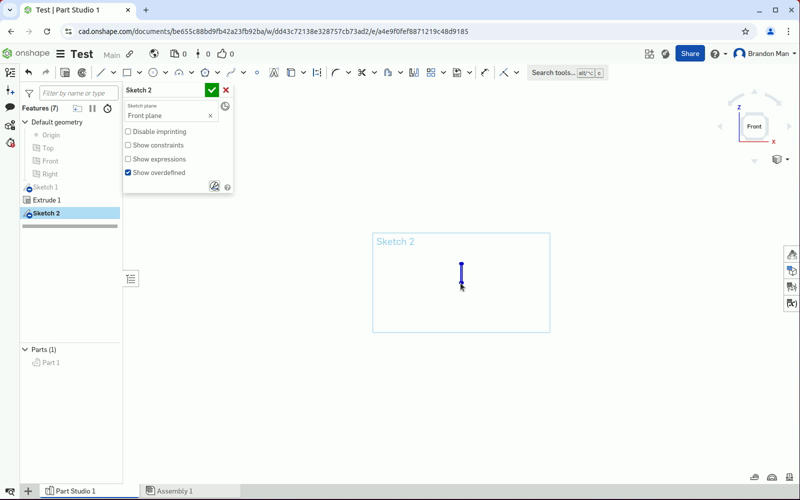
mouse_move(461, 279)
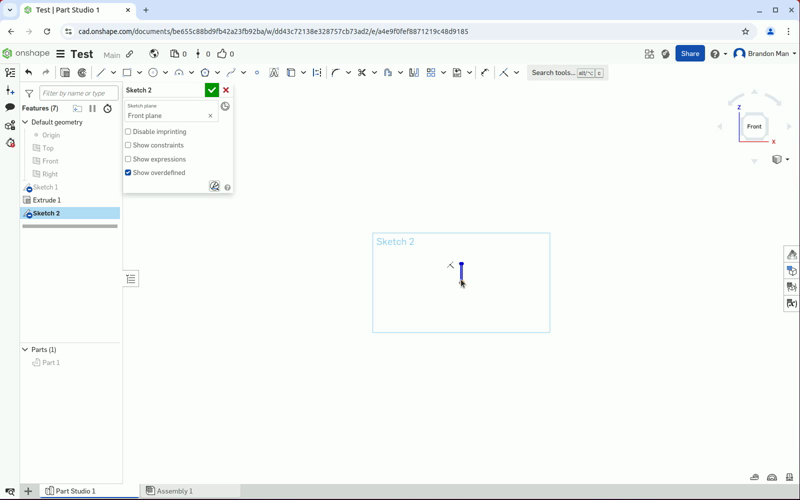
scroll(6)
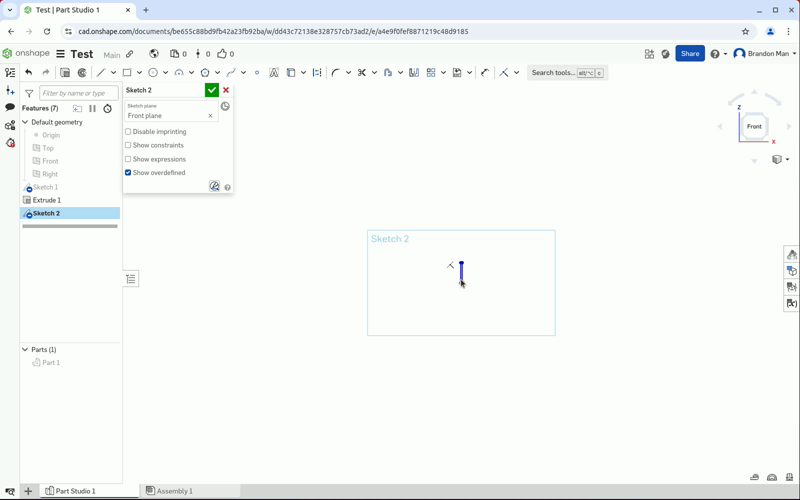
scroll(6)
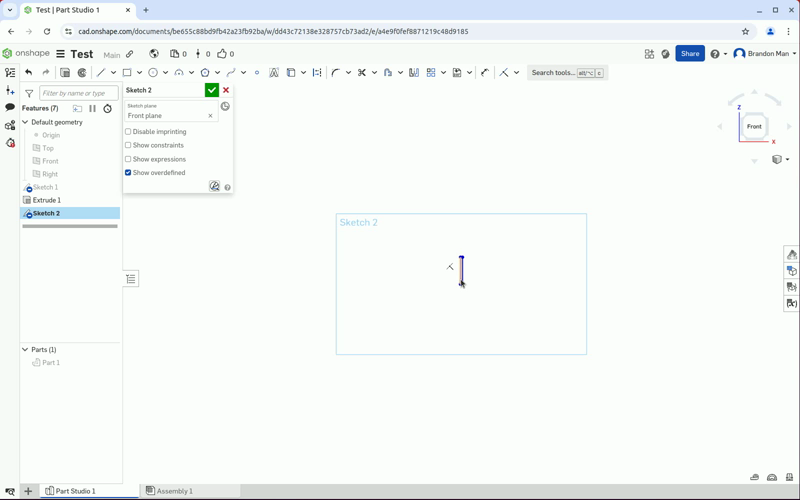
scroll(6)
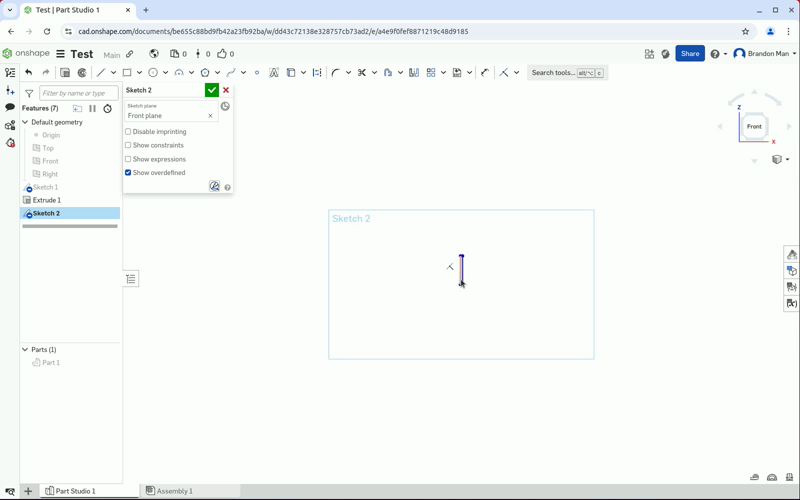
scroll(6)
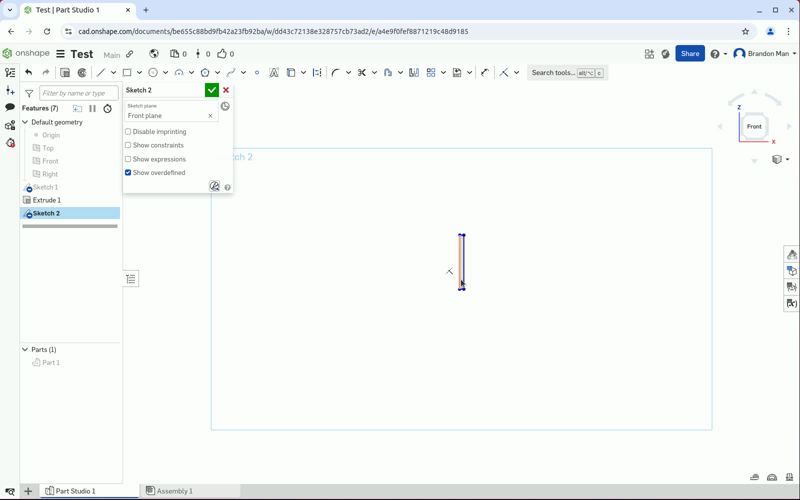
scroll(6)
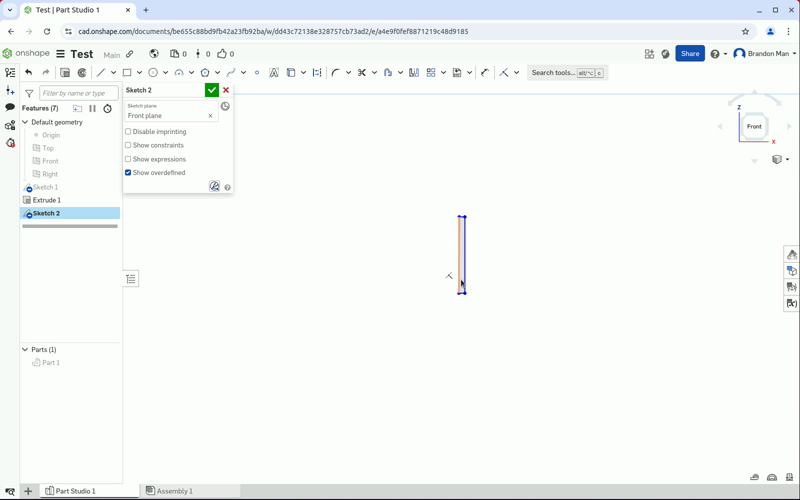
scroll(6)
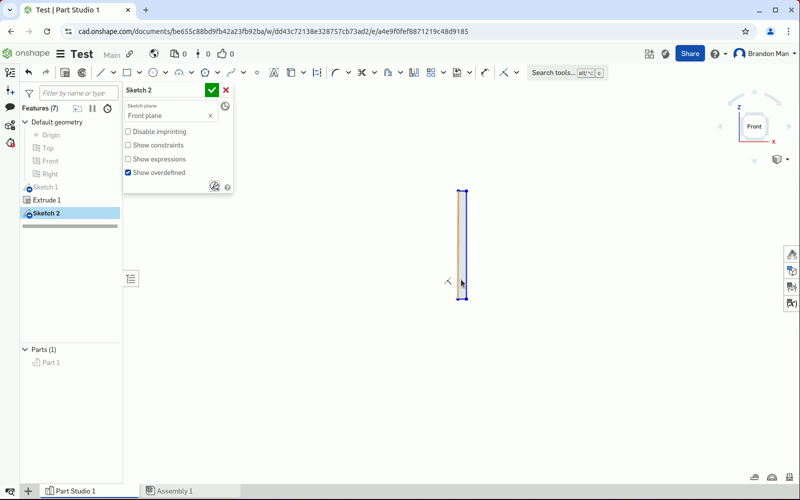
scroll(6)
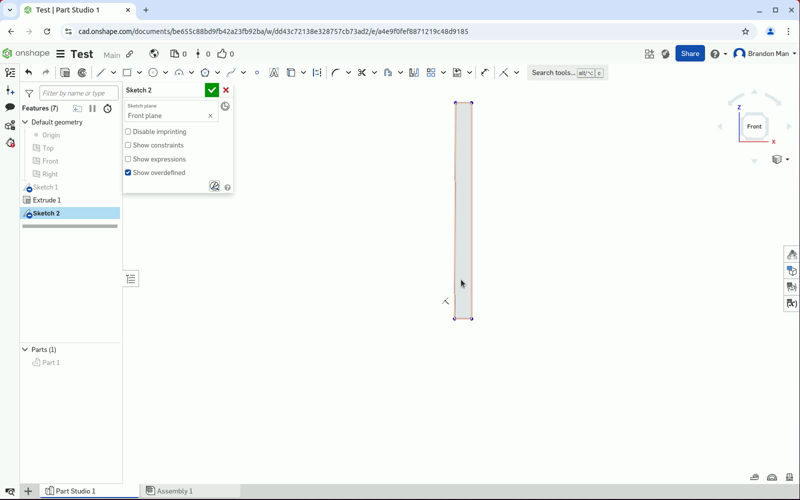
click(461, 279)
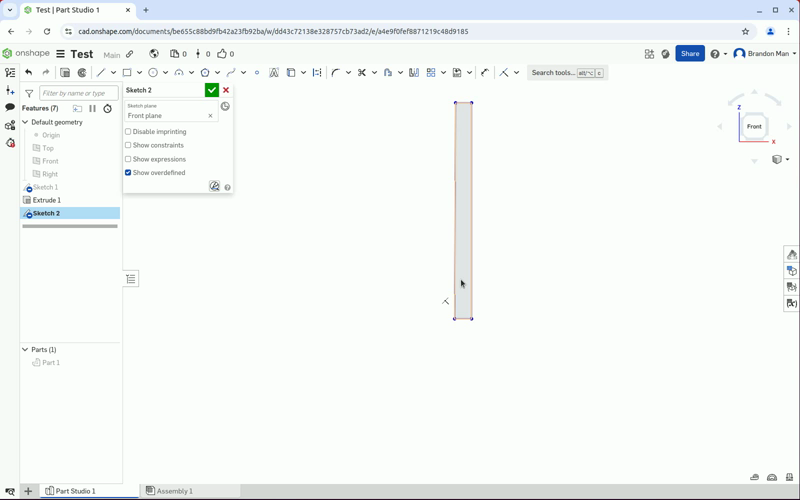
scroll(-6)
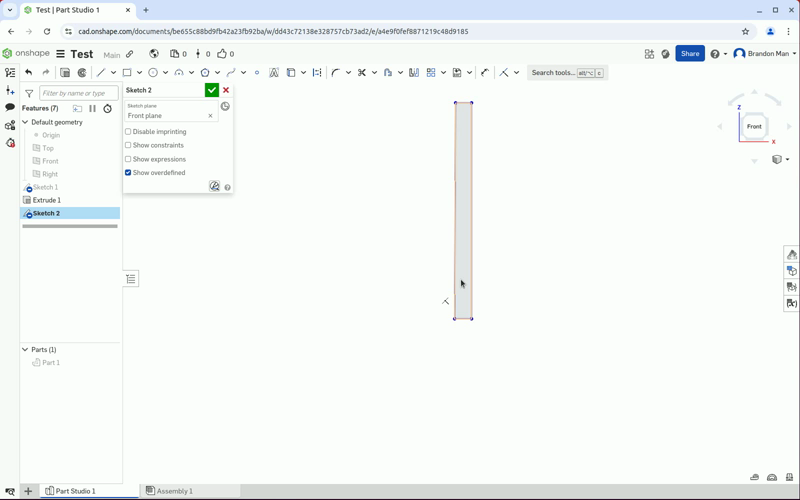
scroll(-6)
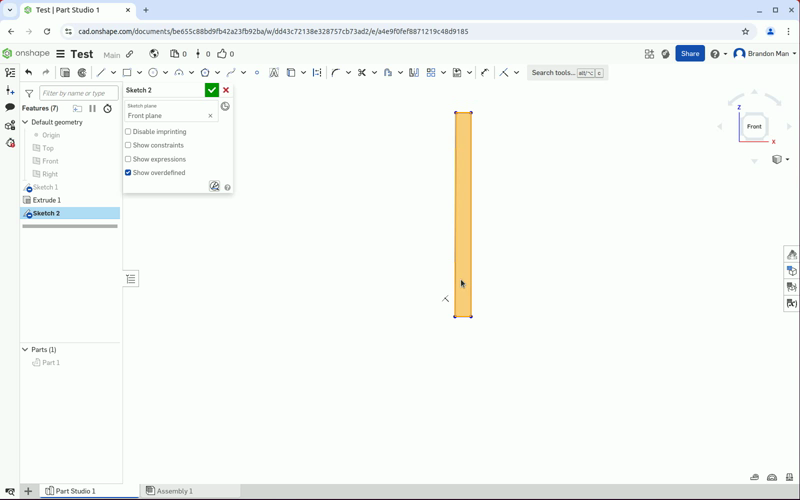
scroll(-6)
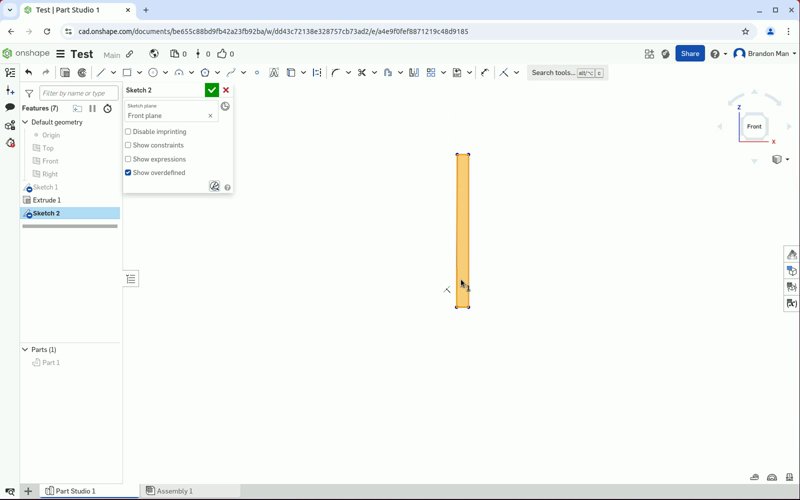
scroll(-6)
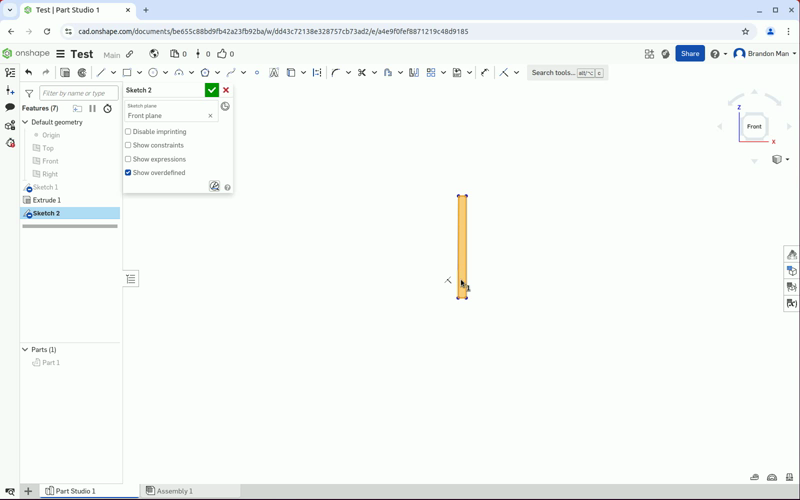
scroll(-6)
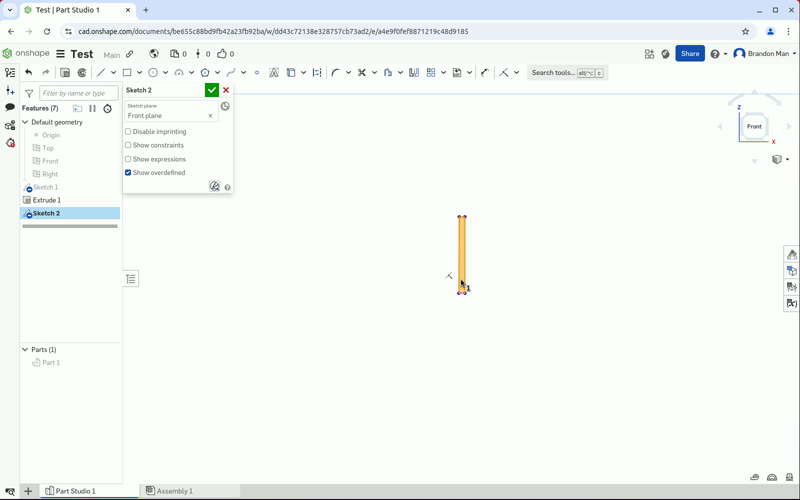
scroll(-6)
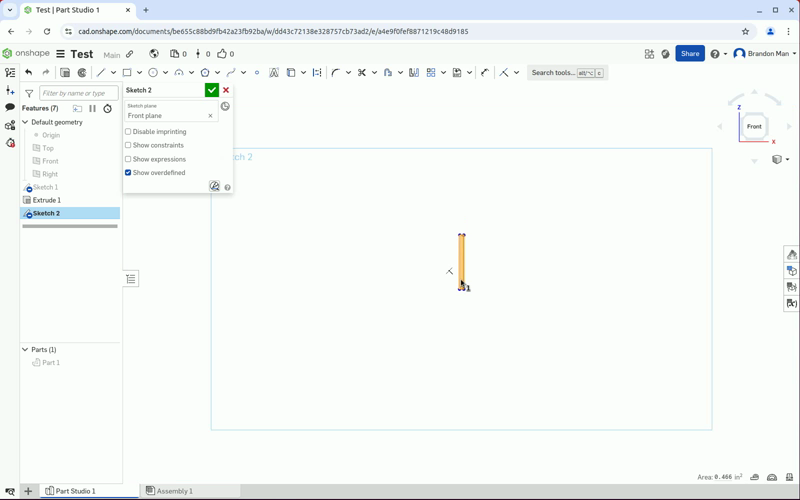
scroll(-6)
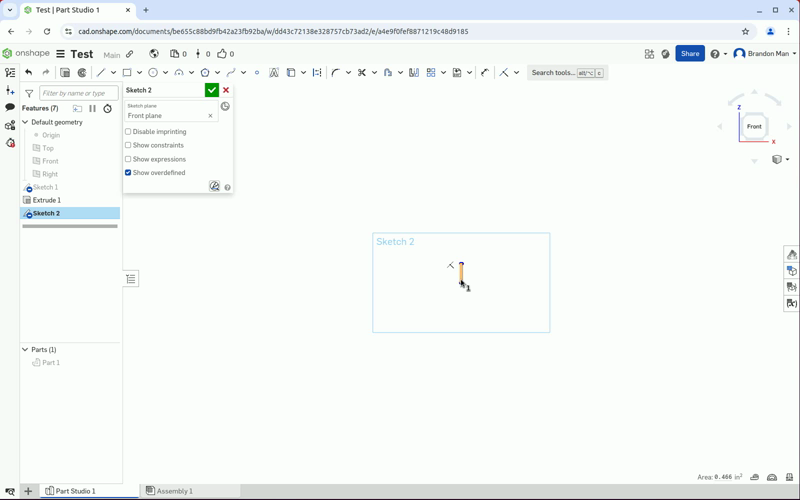
mouse_move(73, 352)
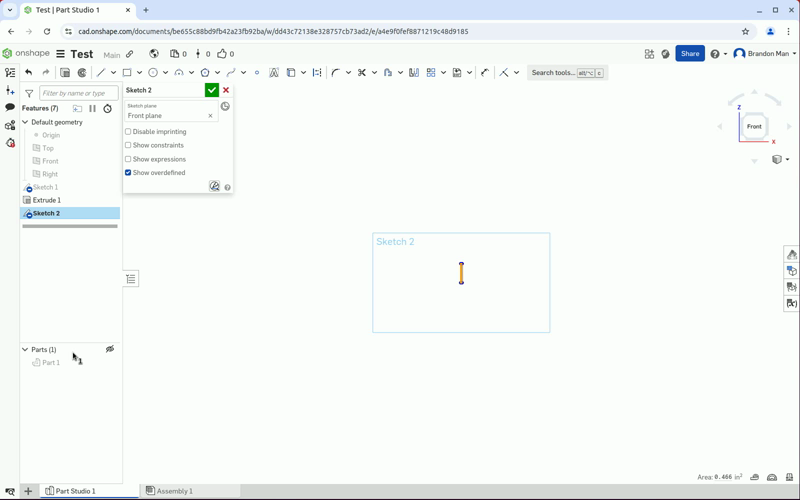
key(shift+y)
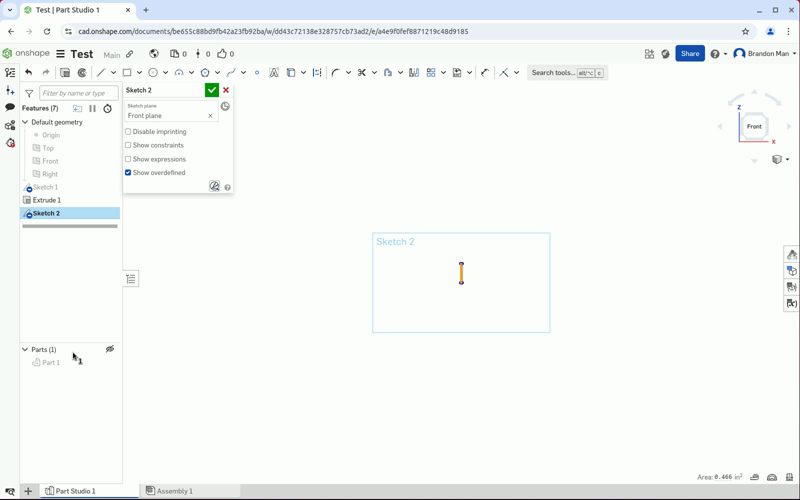
key(shift+e)
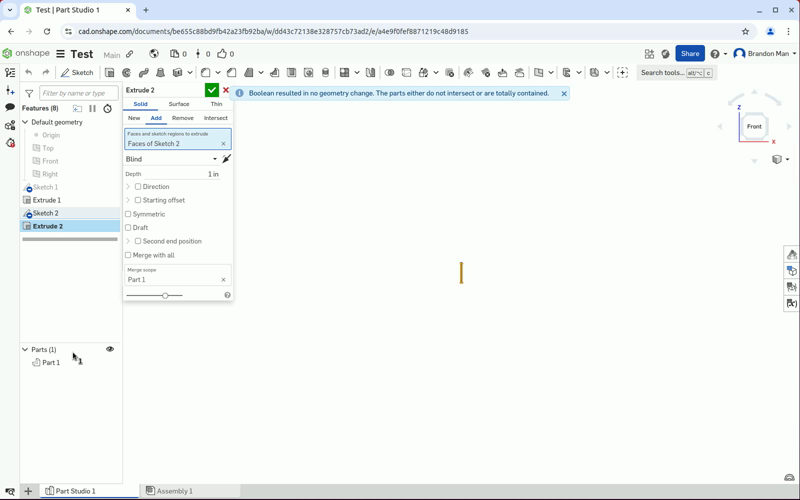
mouse_move(143, 106)
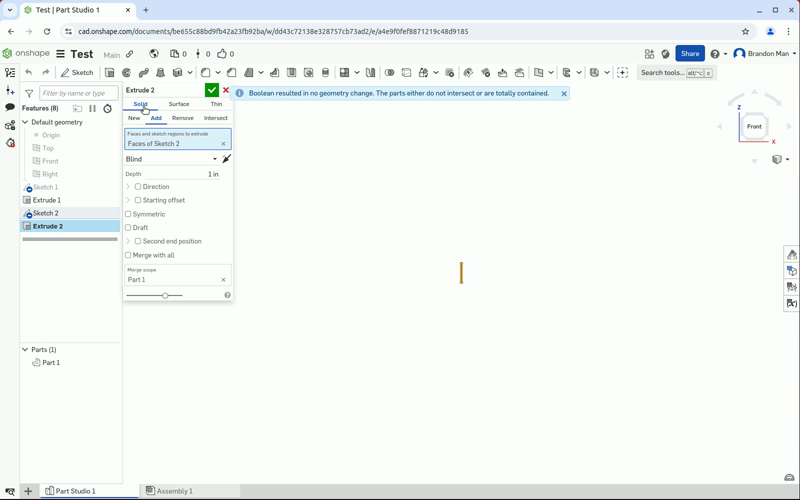
click(143, 106)
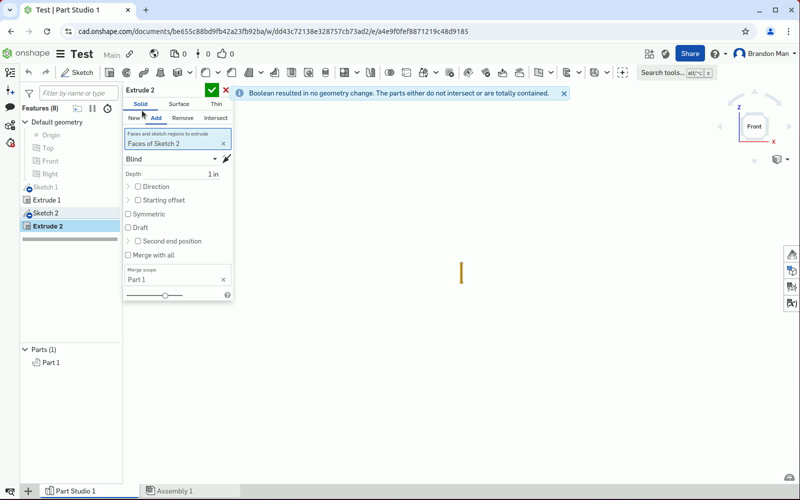
mouse_move(137, 120)
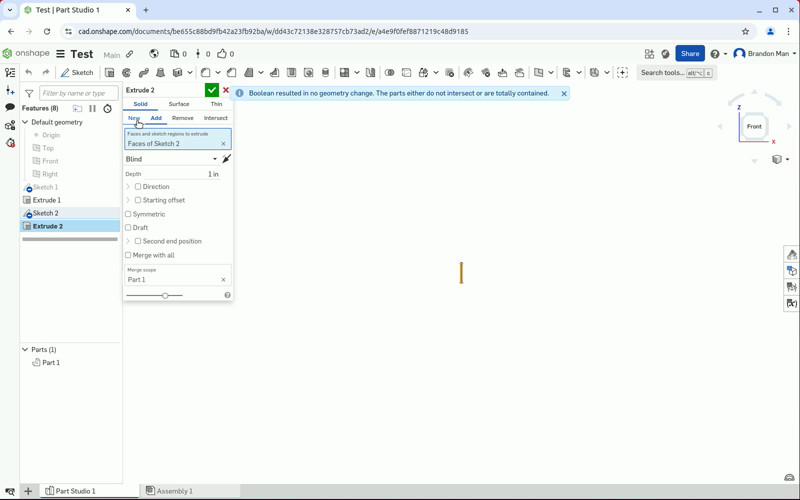
click(137, 120)
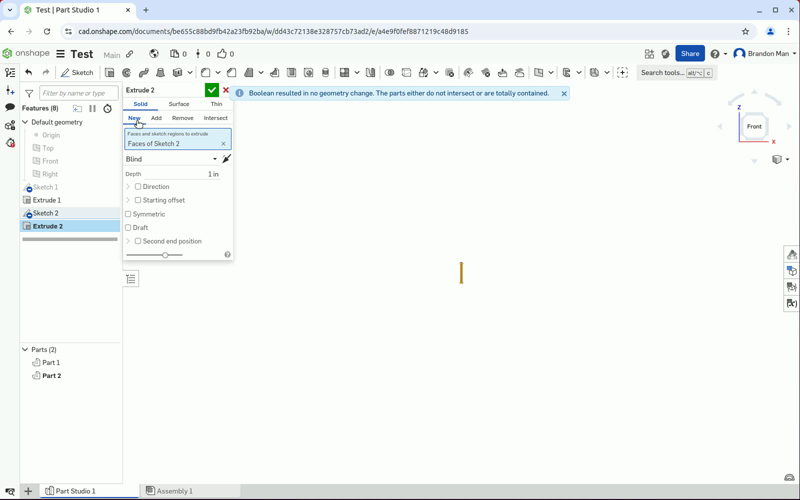
key(tab, 4)
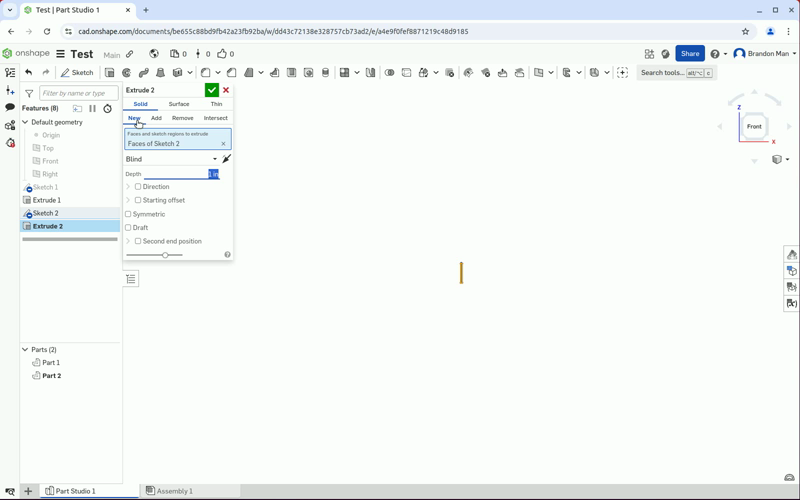
text(5.055)
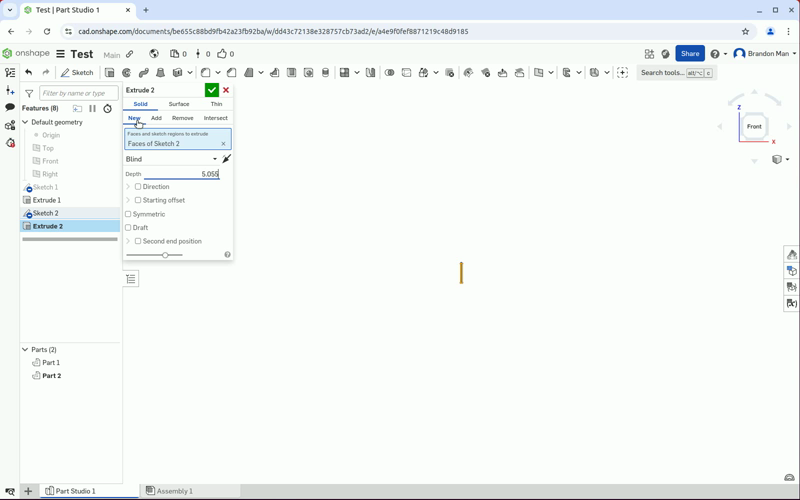
key(enter)
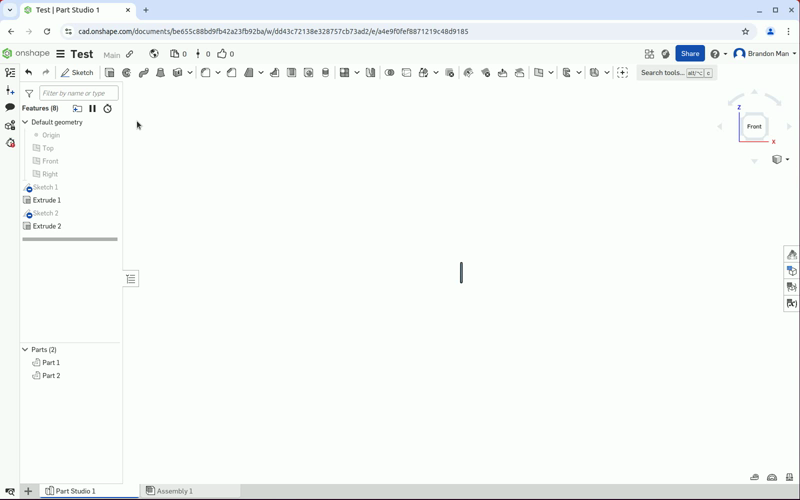
key(shift+h)
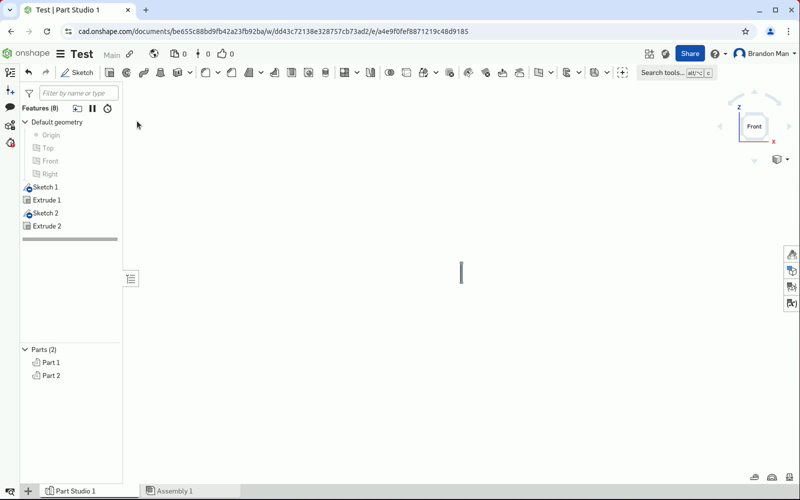
key(shift+h)
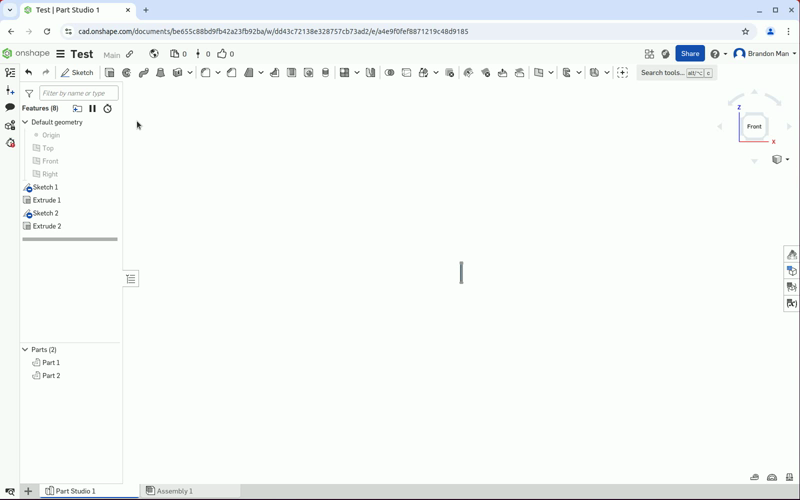
key(shift+7)
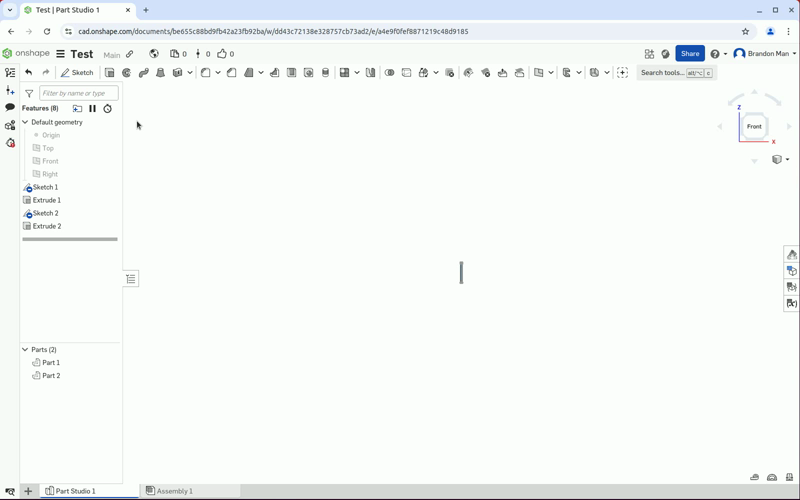
key(left, 2)
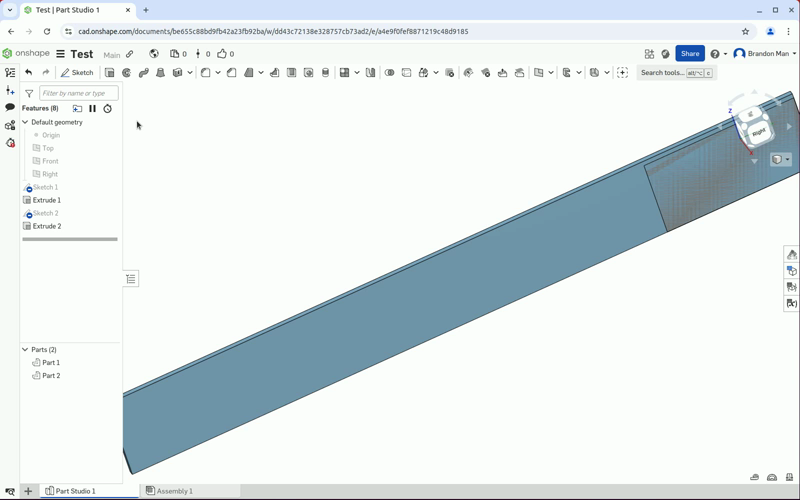
key(down, 2)
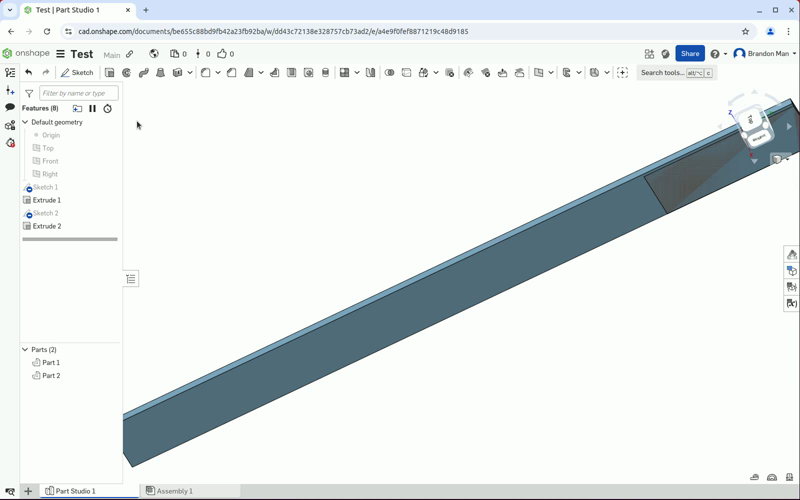
key(up, 2)
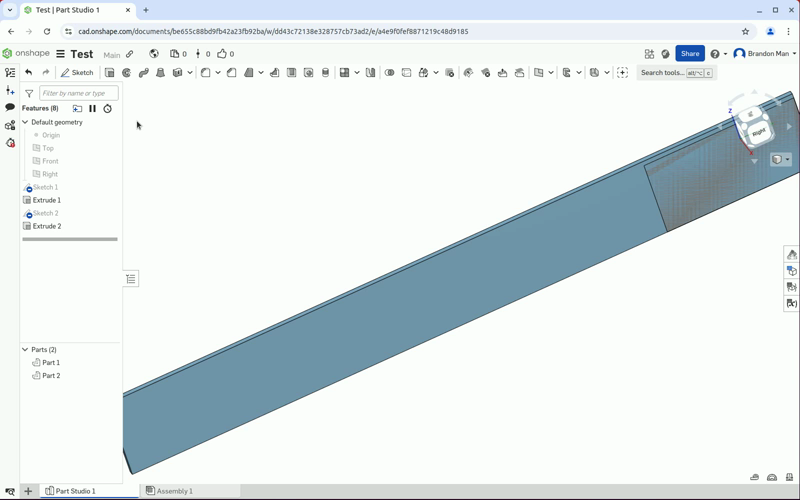
key(right, 2)
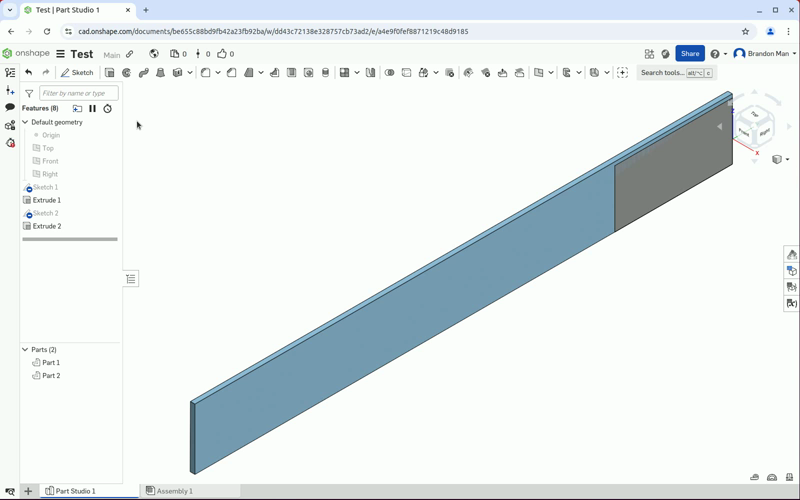
mouse_move(73, 189)
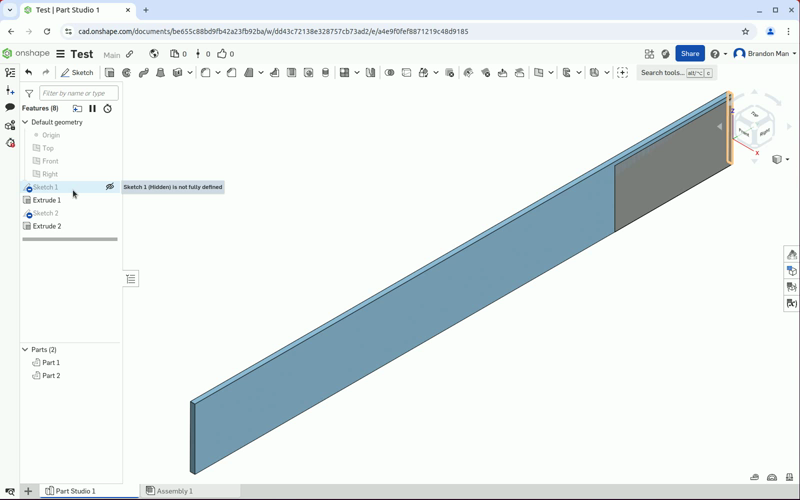
click(73, 189)